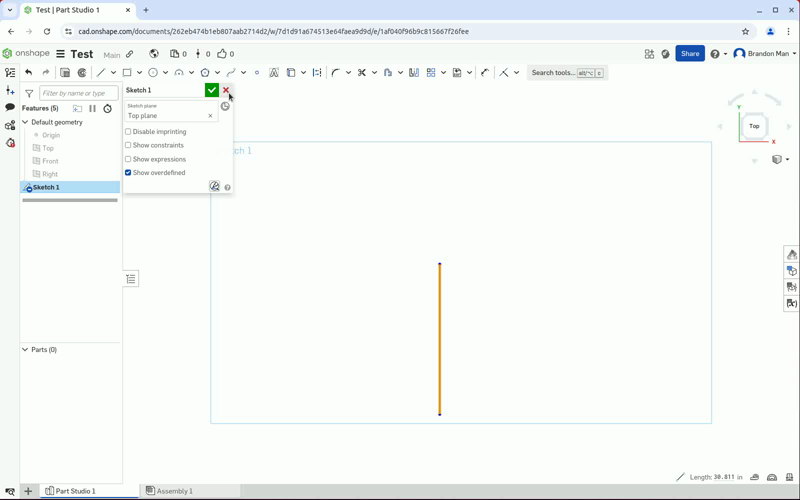
key(shift+h)
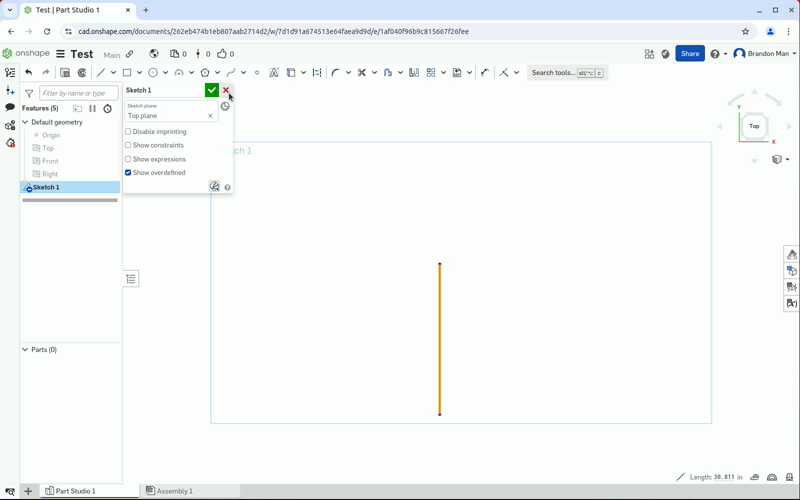
key(shift+s)
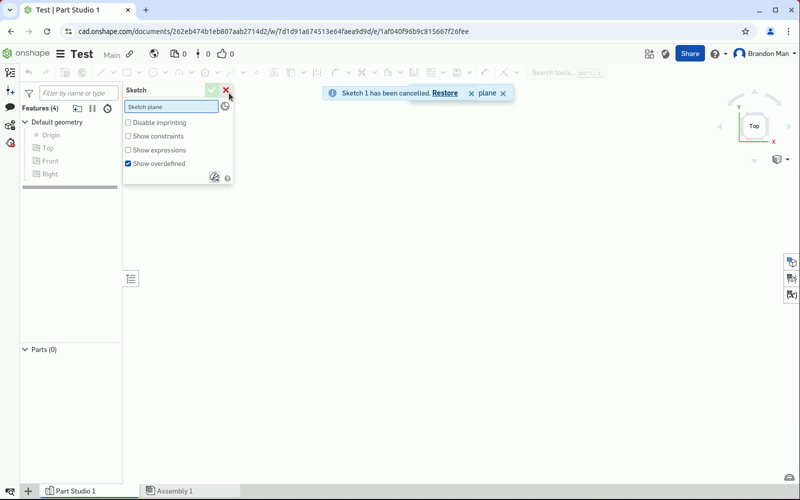
mouse_move(73, 150)
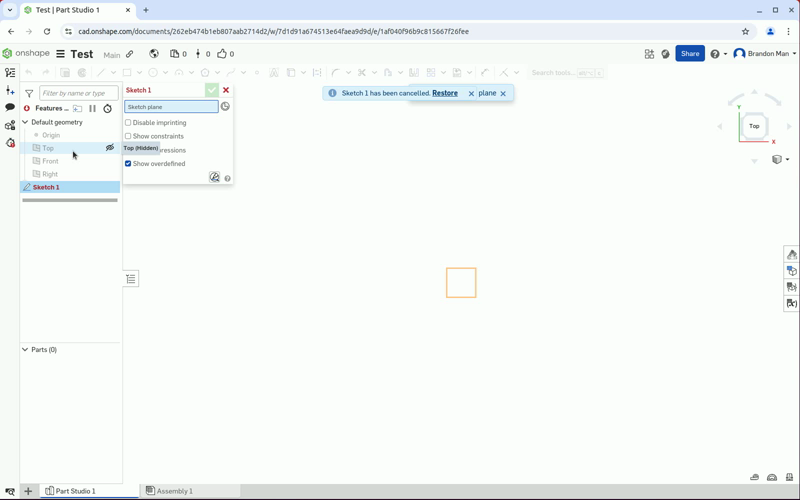
click(73, 150)
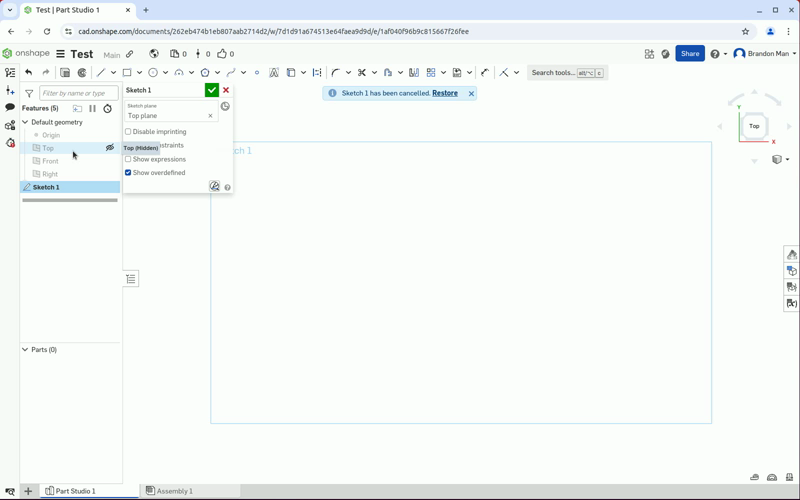
mouse_move(73, 352)
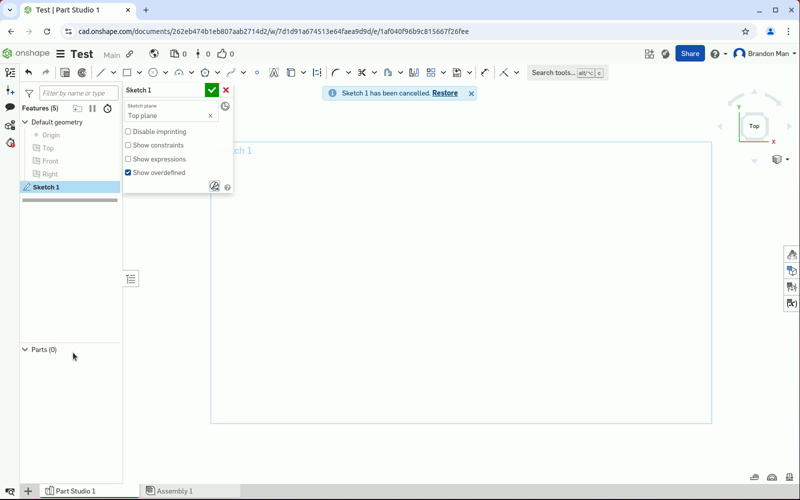
key(y)
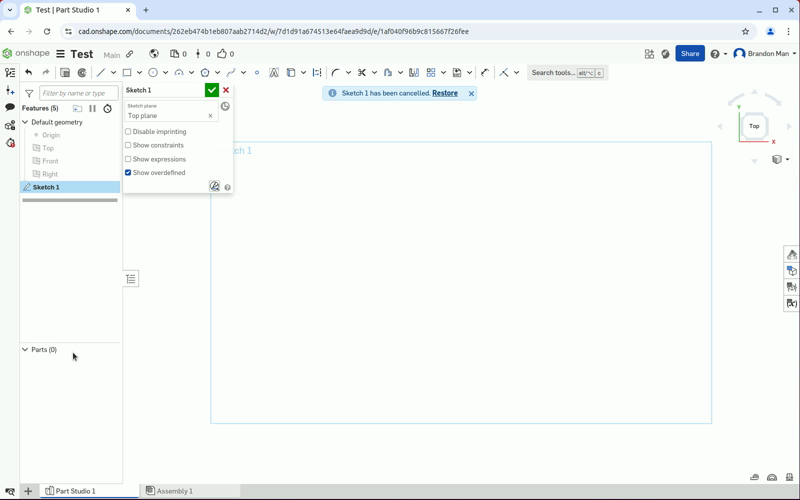
key(l)
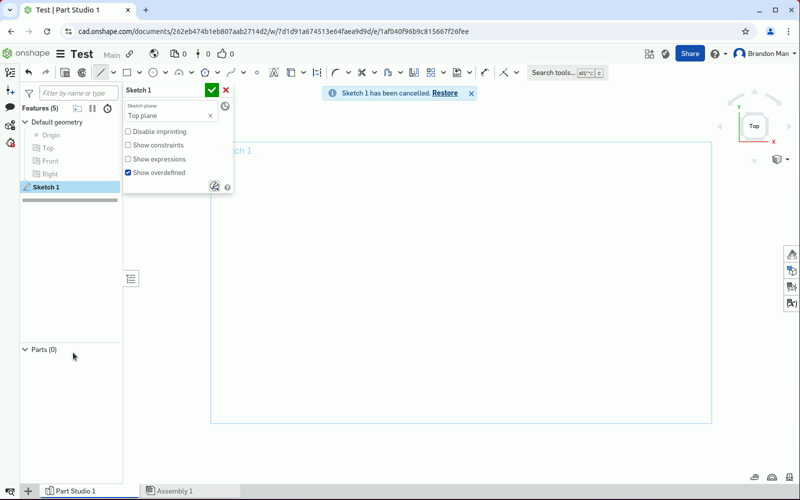
key_down(shift)
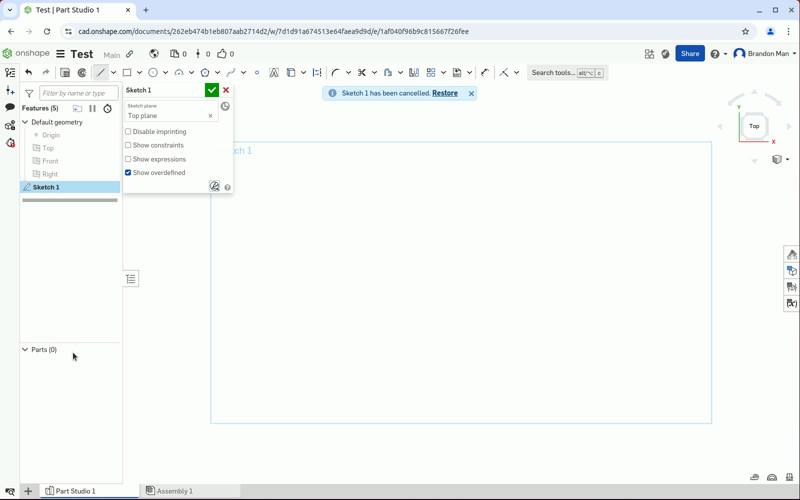
mouse_move(401, 376)
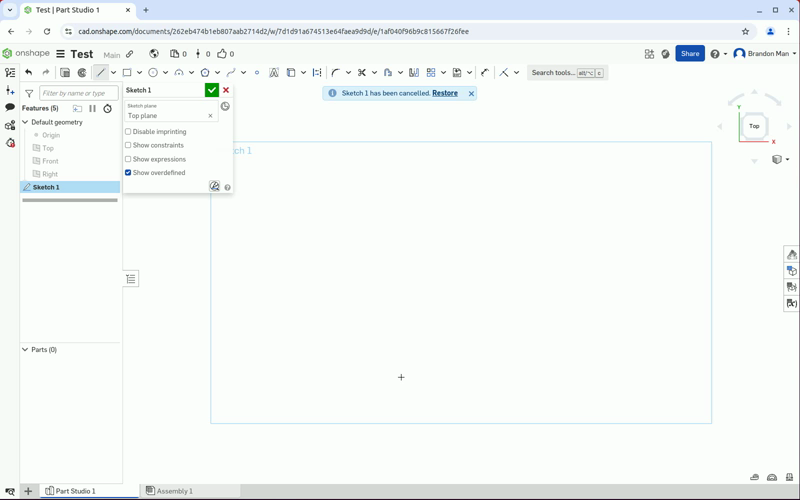
click(401, 376)
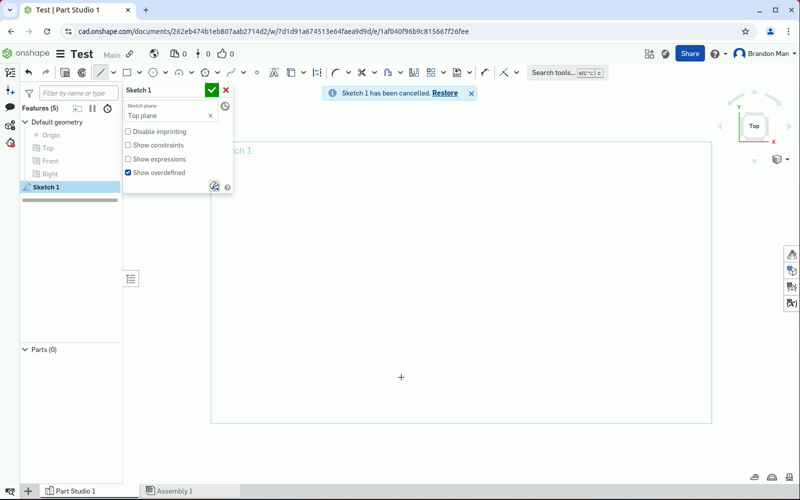
key_up(shift)
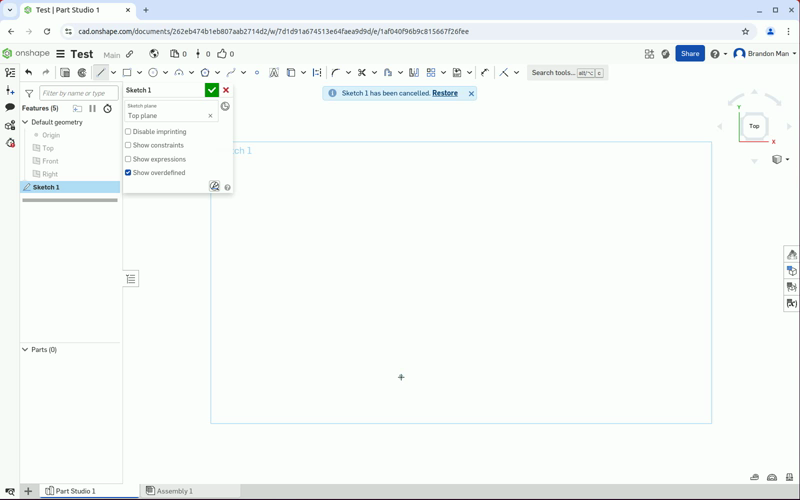
key_down(shift)
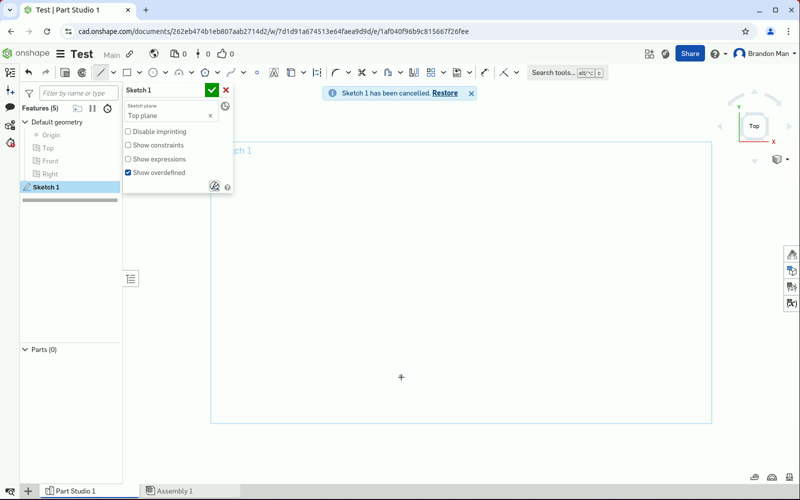
mouse_move(515, 376)
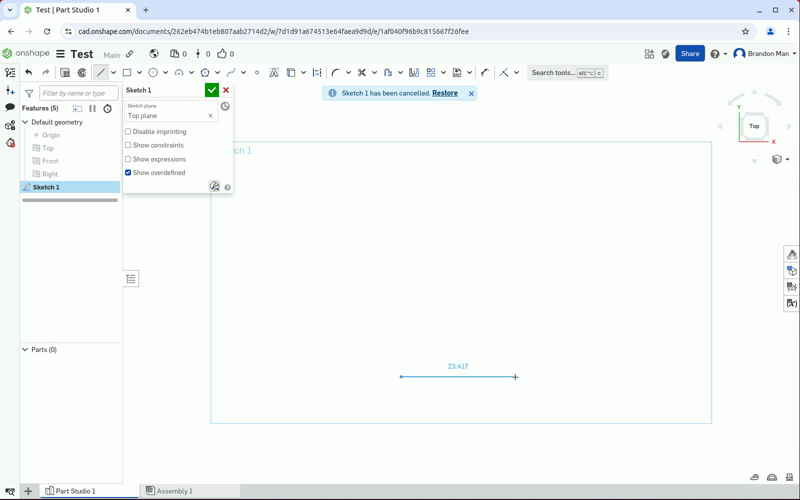
click(515, 376)
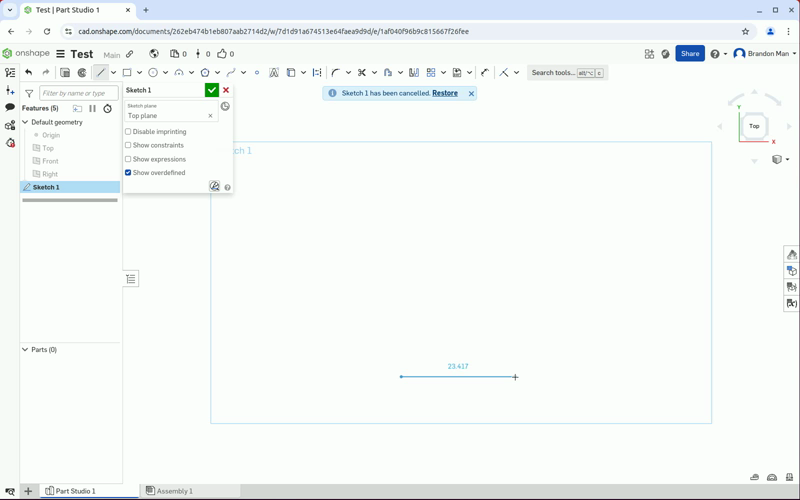
key_up(shift)
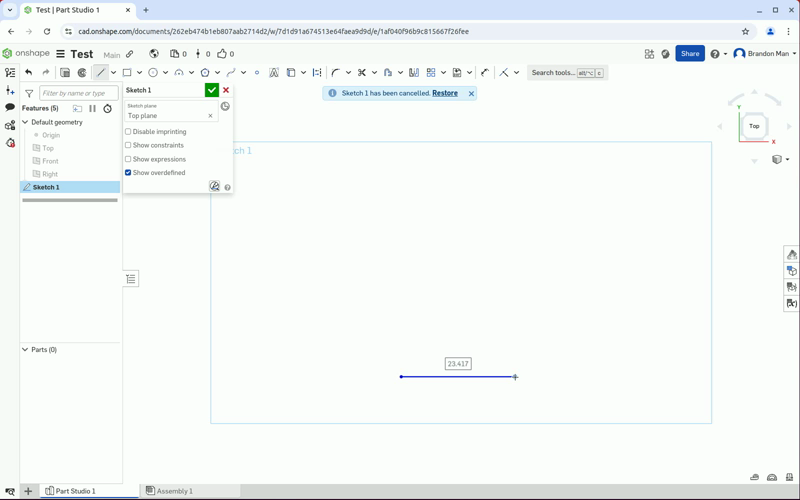
key_down(shift)
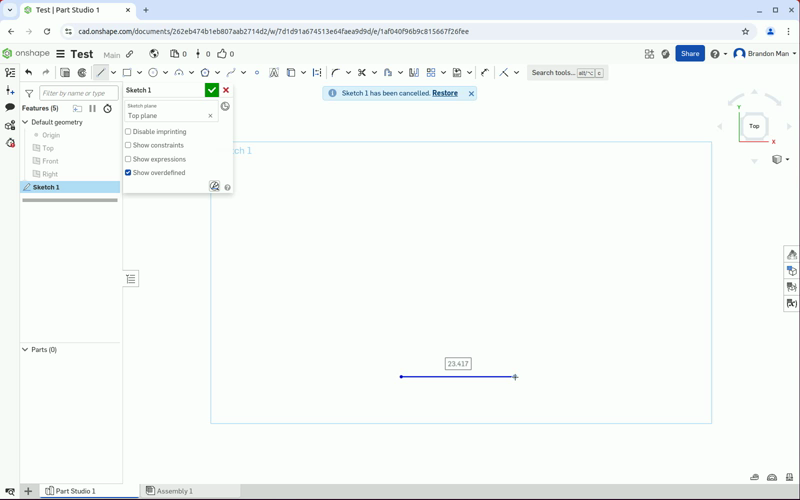
mouse_move(515, 189)
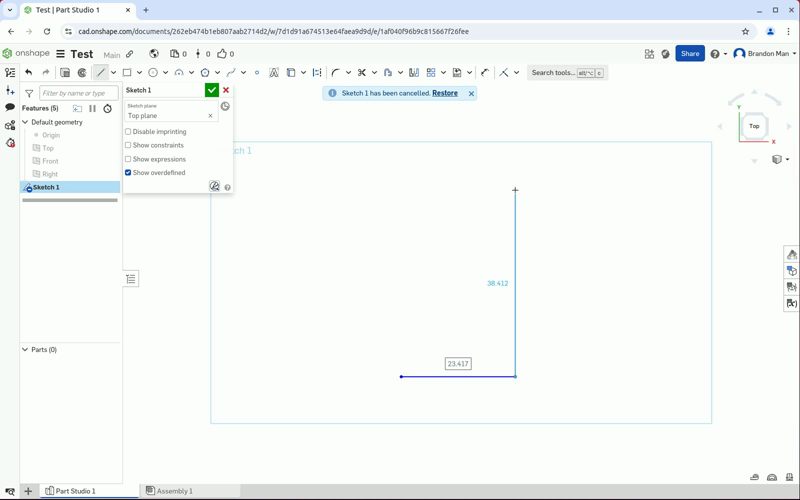
click(515, 189)
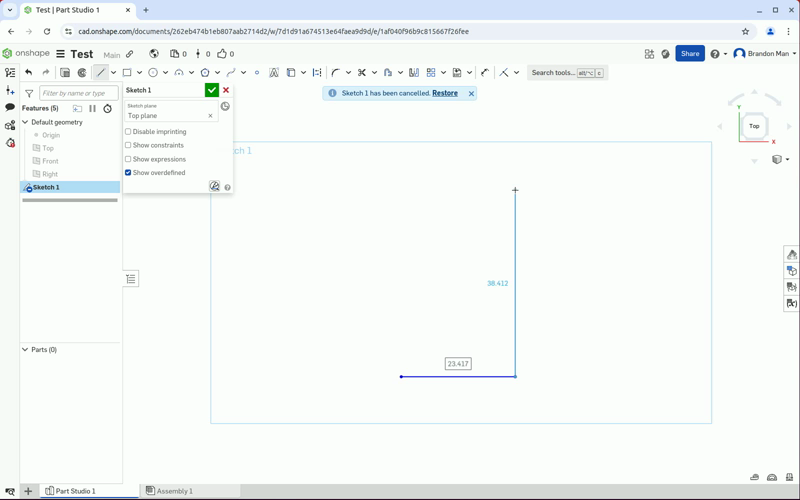
key_up(shift)
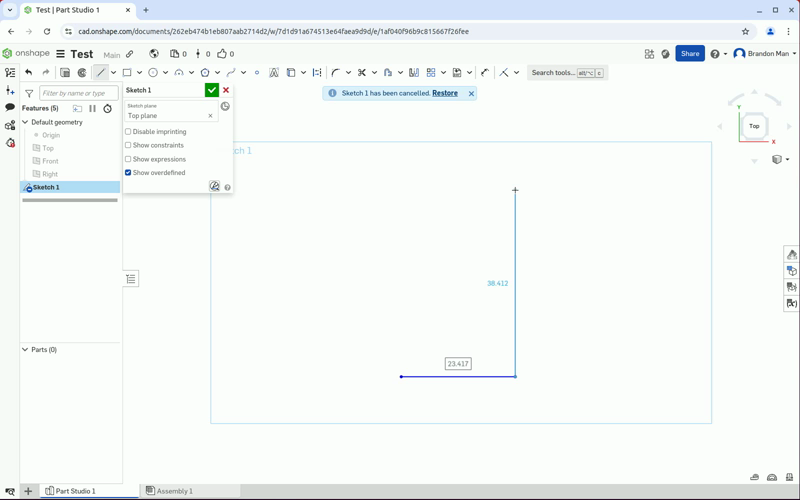
key_down(shift)
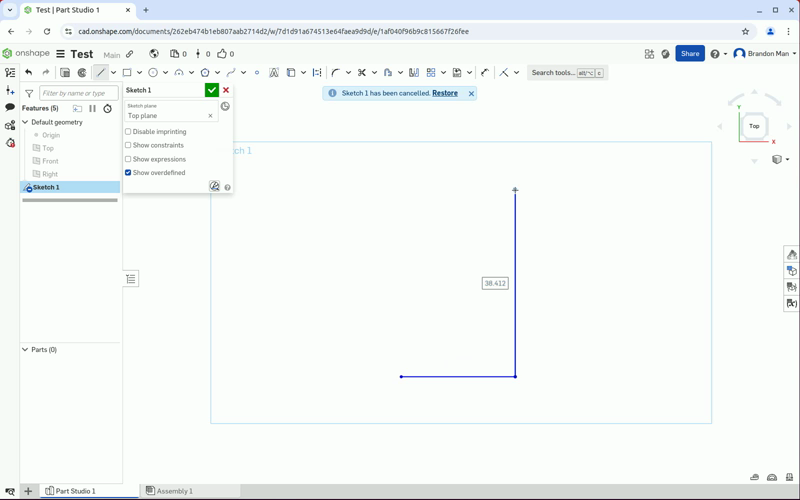
mouse_move(401, 189)
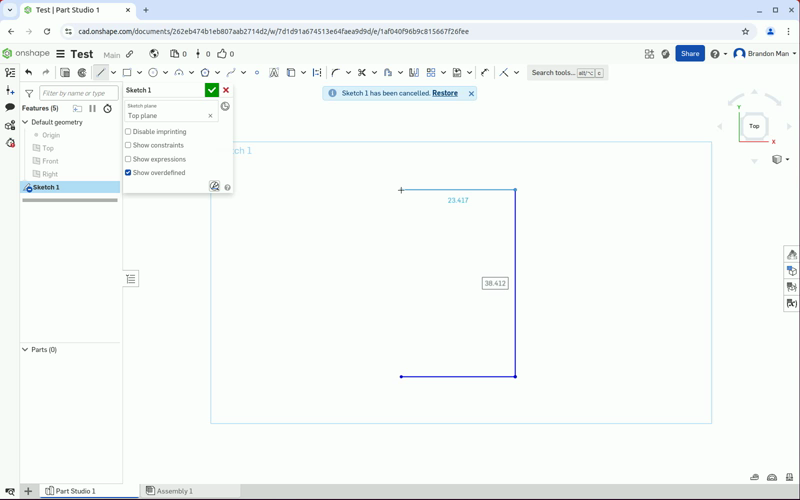
click(401, 189)
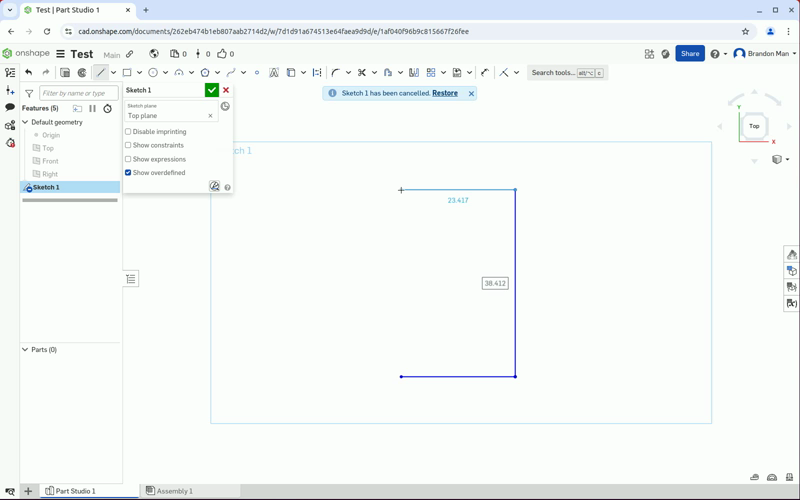
key_up(shift)
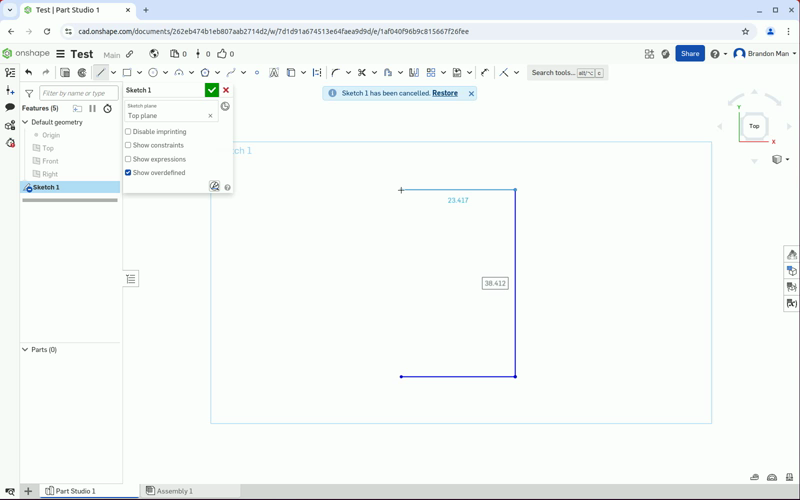
key_down(shift)
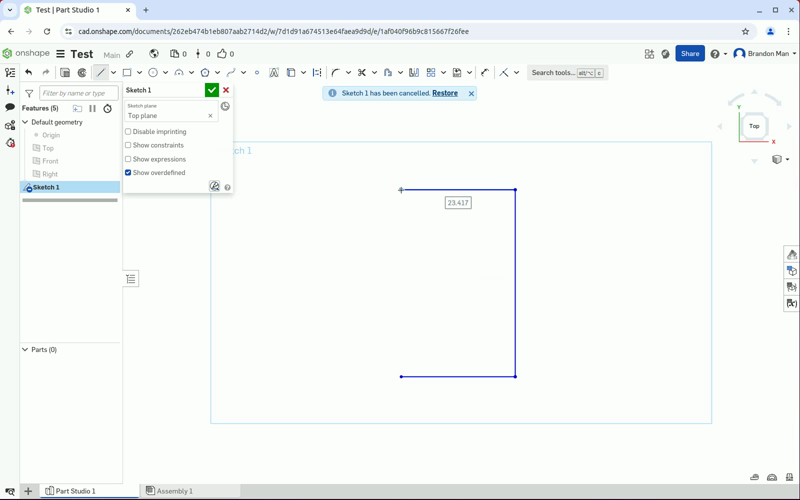
mouse_move(401, 376)
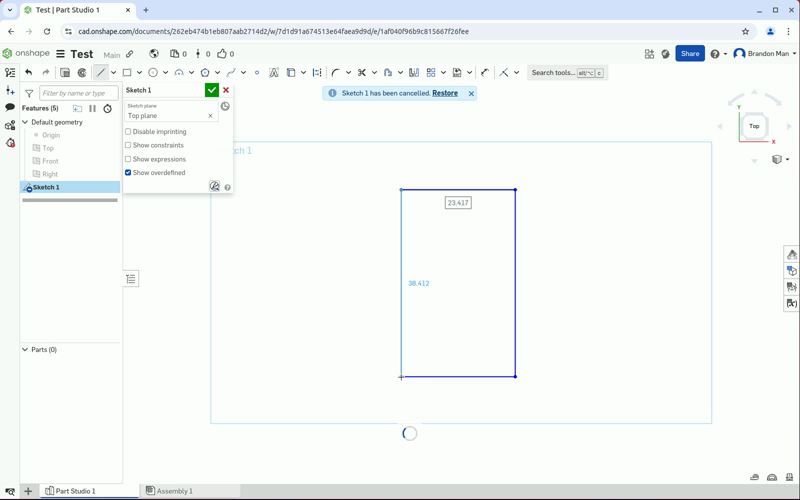
key_up(shift)
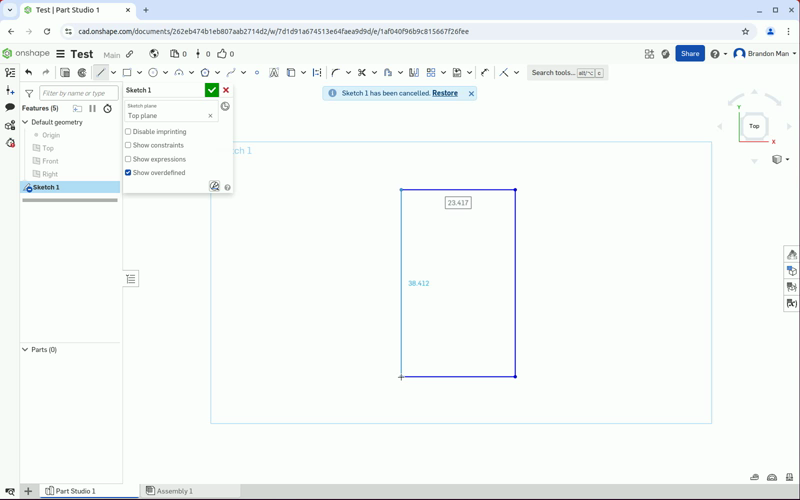
click(401, 376)
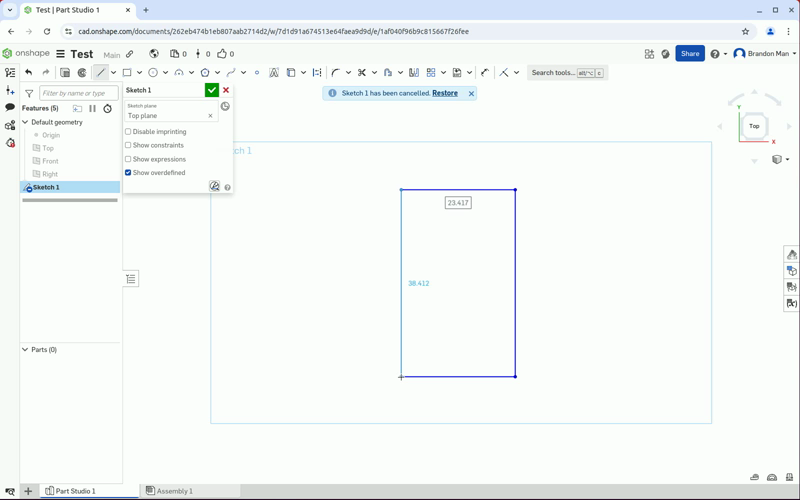
key(esc)
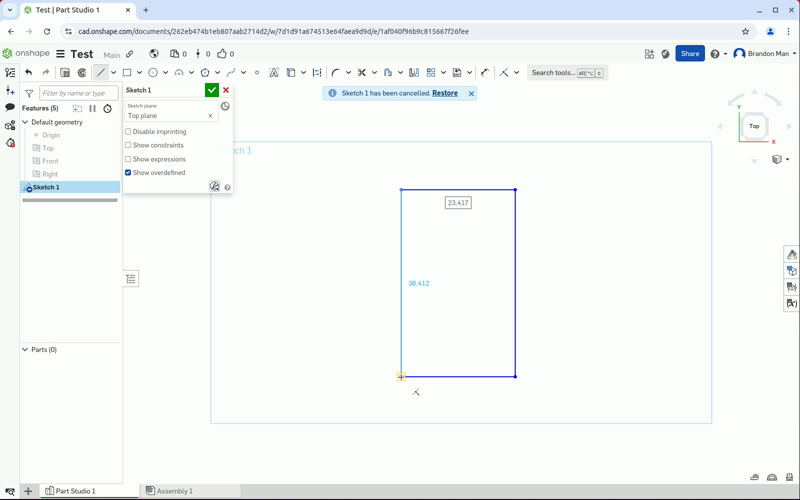
mouse_move(463, 204)
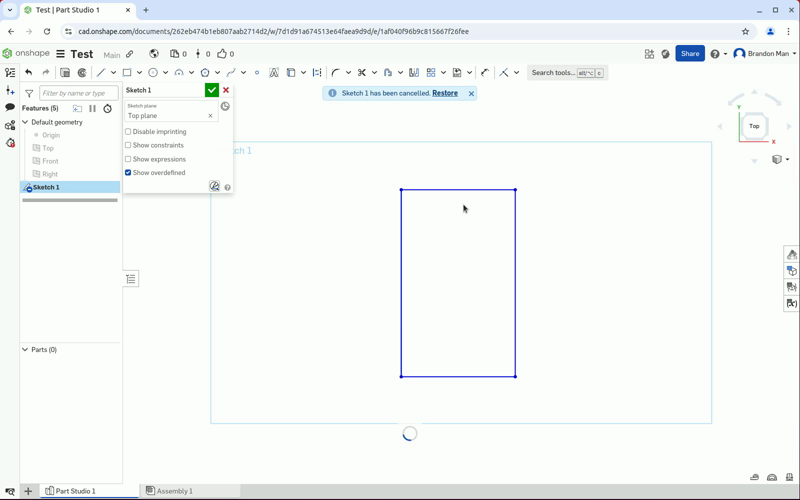
click(463, 204)
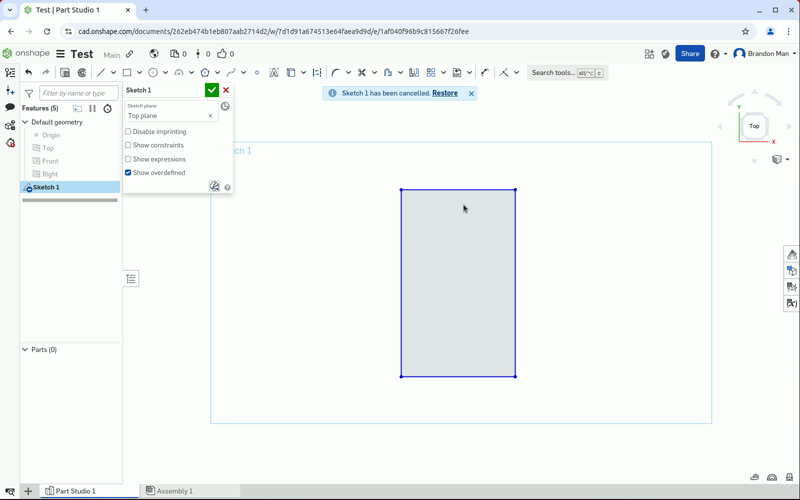
mouse_move(73, 352)
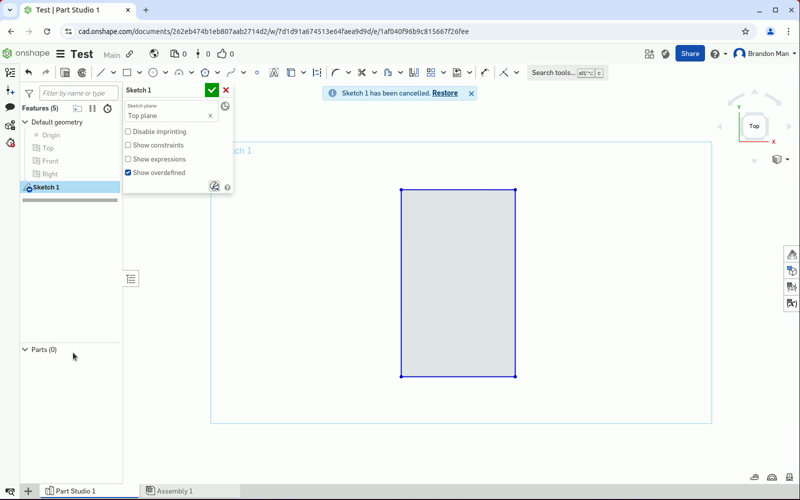
key(shift+y)
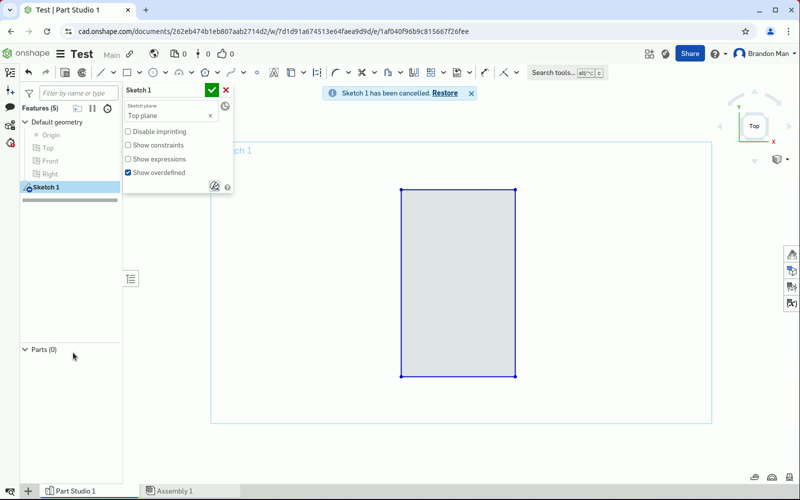
key(shift+e)
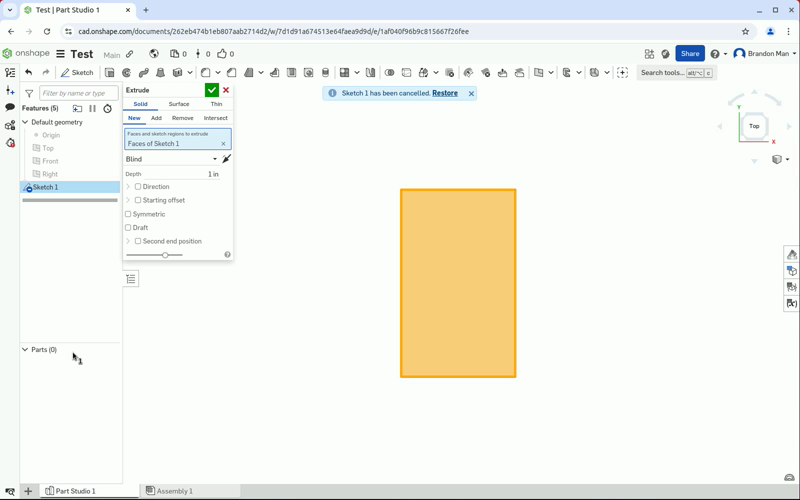
mouse_move(143, 106)
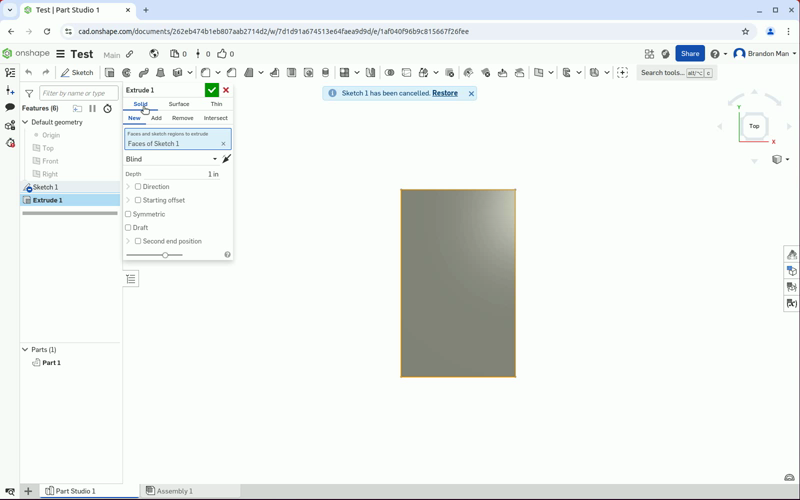
click(143, 106)
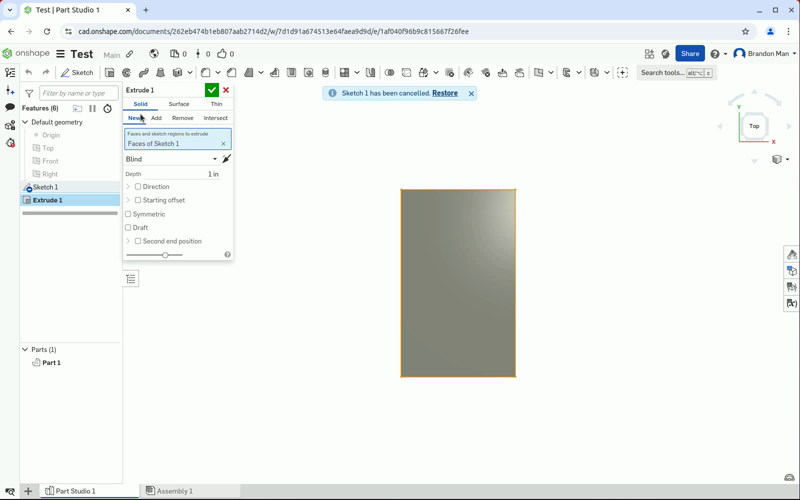
mouse_move(137, 120)
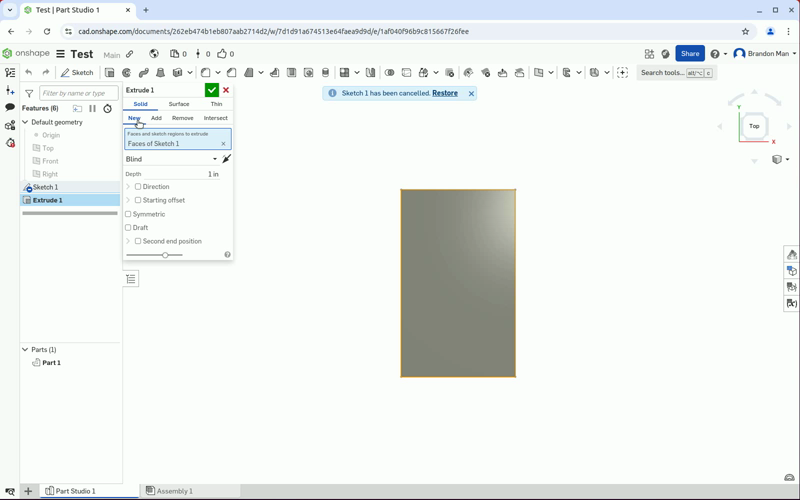
click(137, 120)
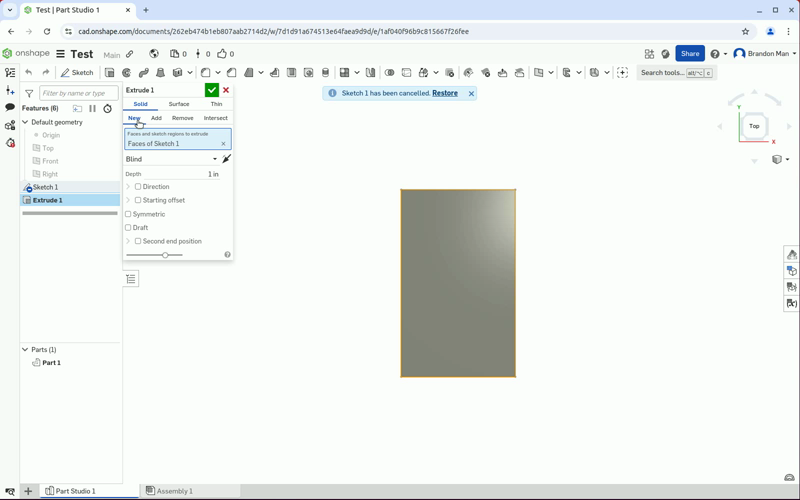
key(tab, 4)
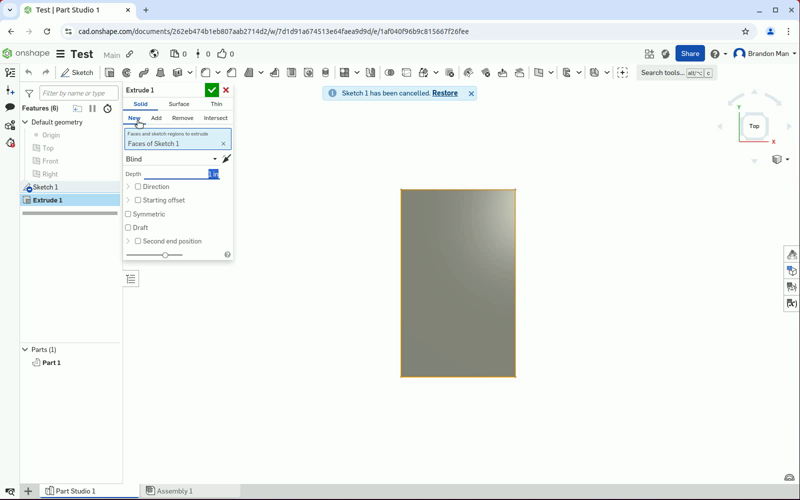
text(23.108)
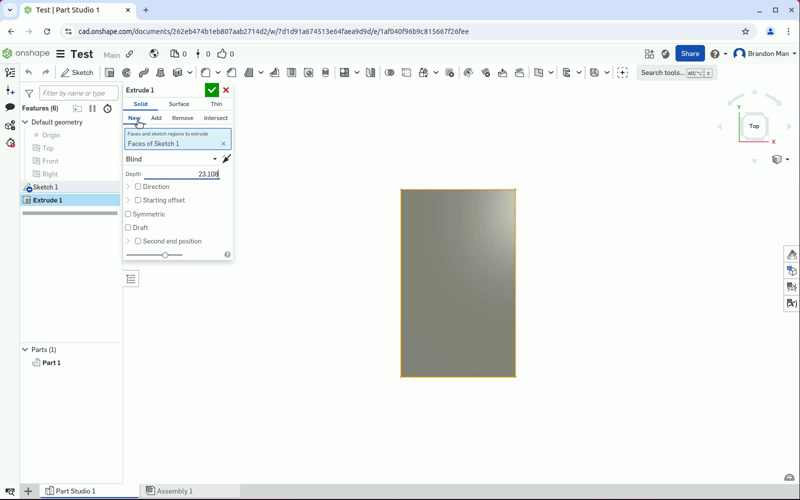
key(enter)
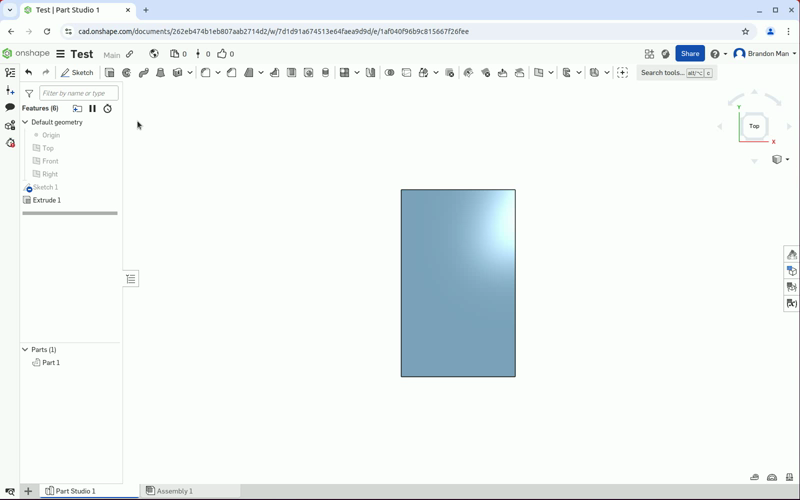
key(shift+h)
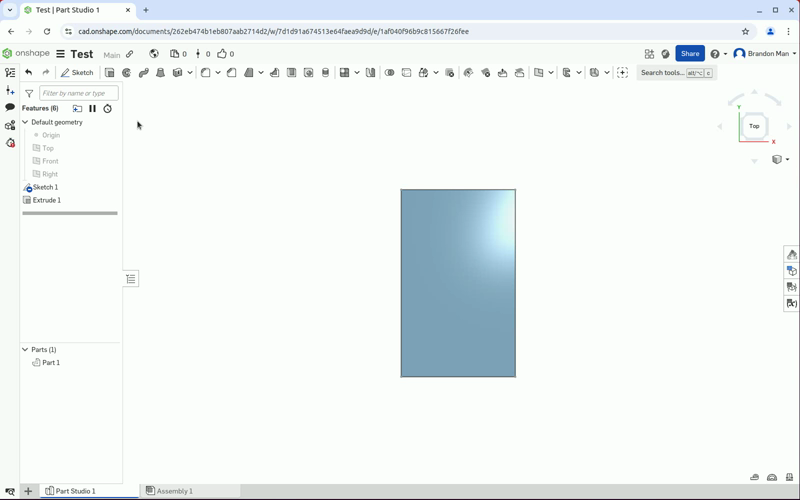
key(shift+h)
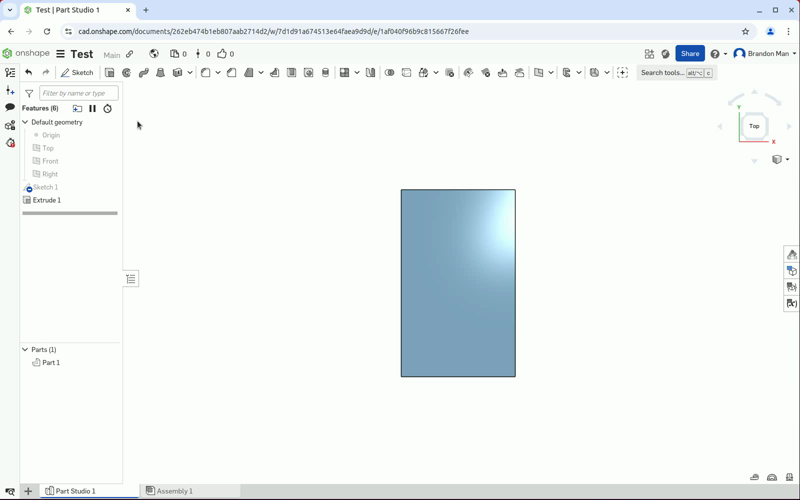
mouse_move(73, 189)
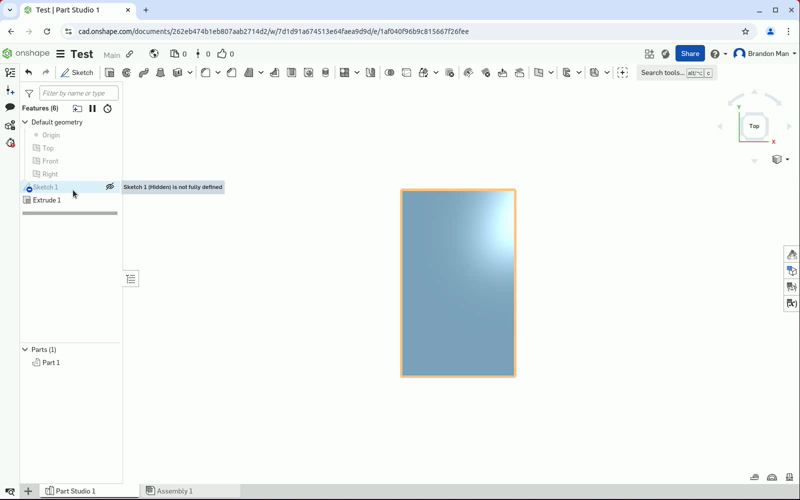
click(73, 189)
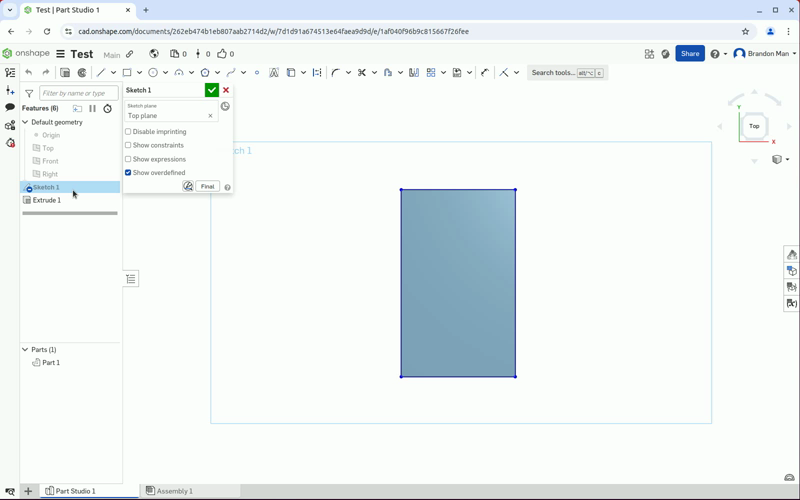
mouse_move(229, 92)
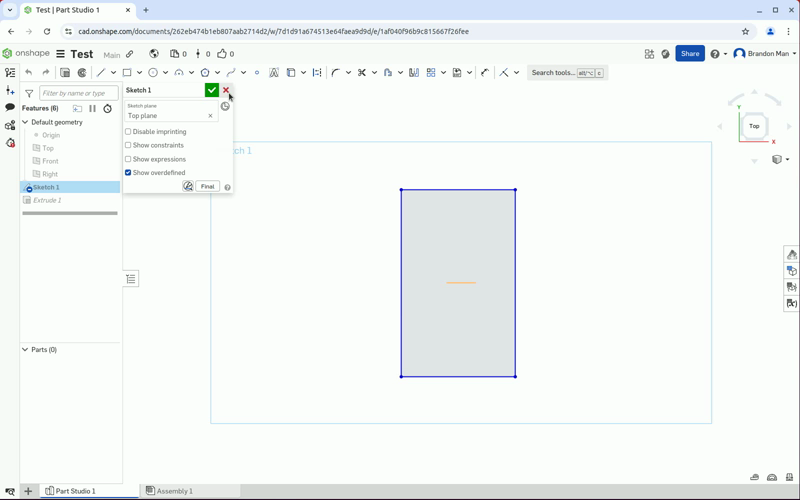
click(229, 92)
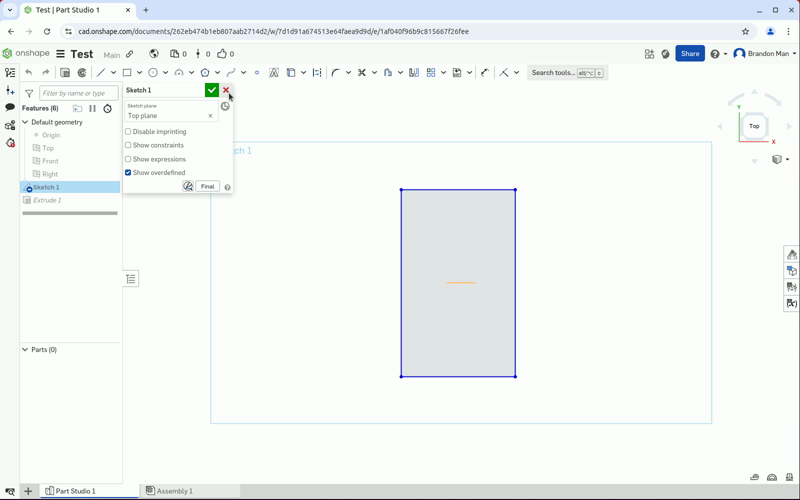
key(shift+s)
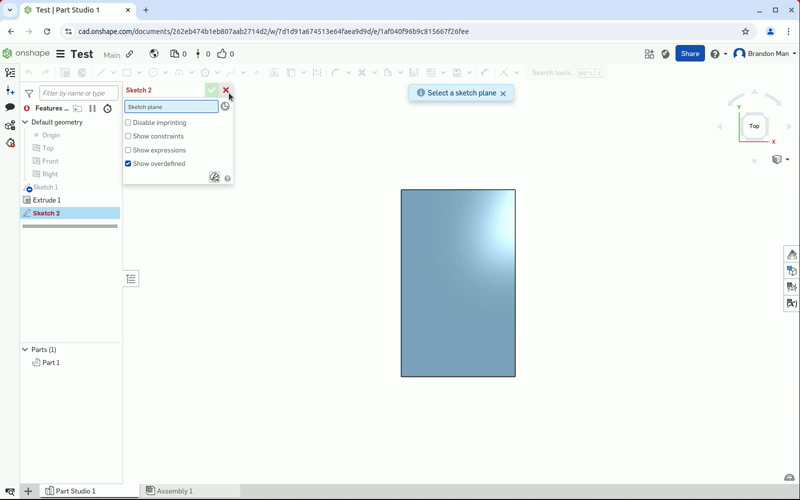
mouse_move(73, 150)
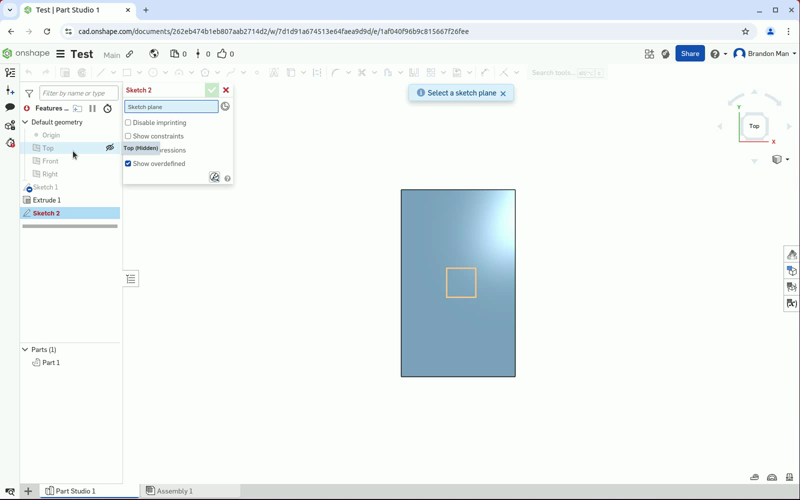
click(73, 150)
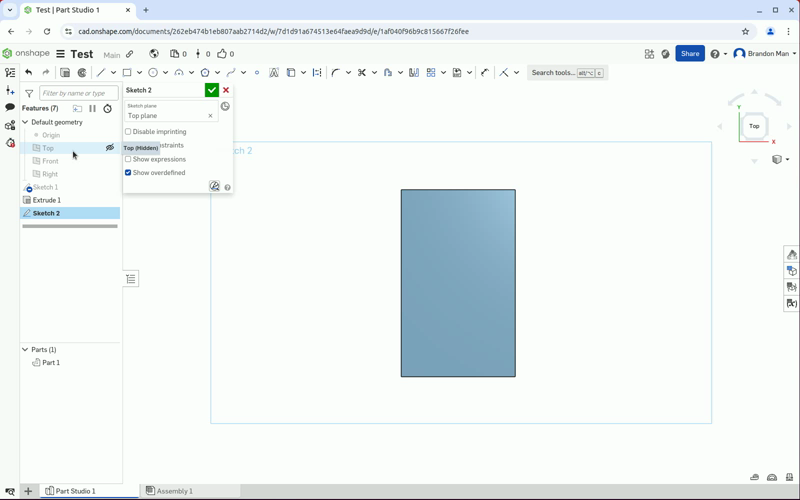
mouse_move(73, 352)
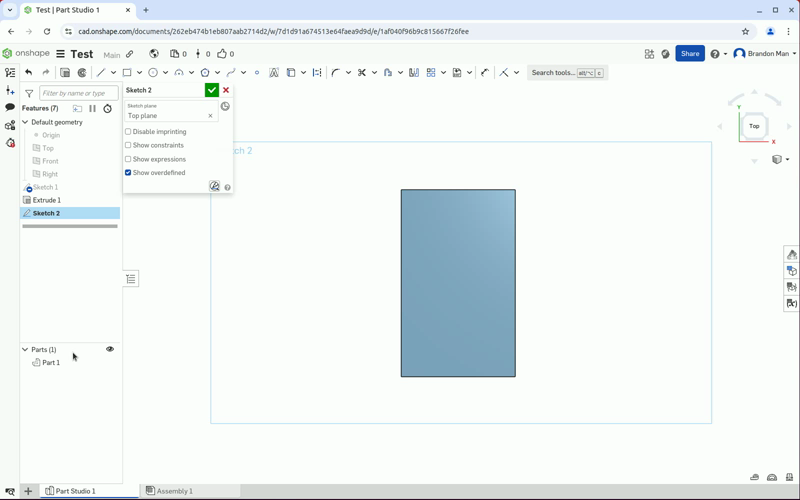
key(y)
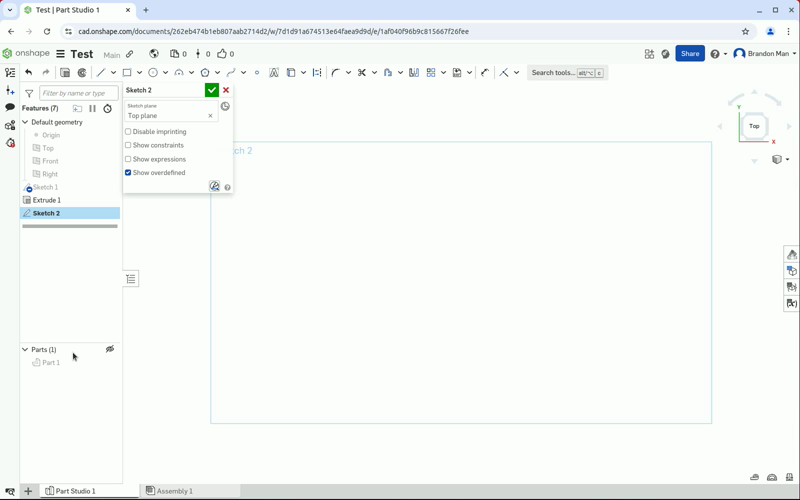
key(l)
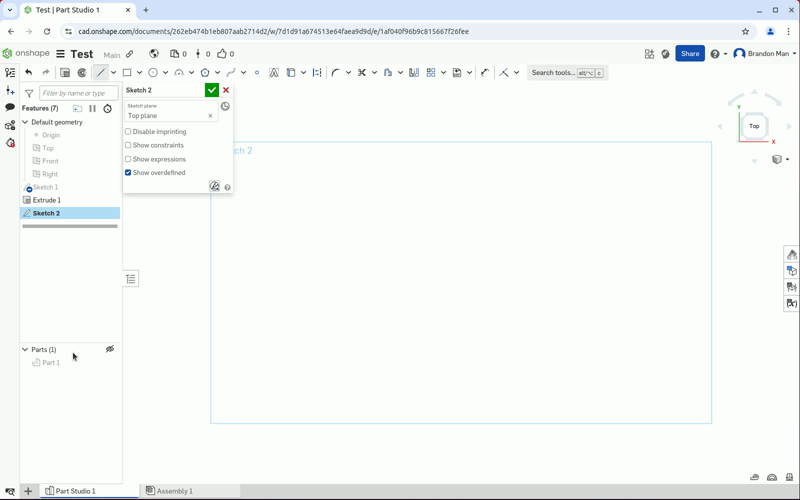
key_down(shift)
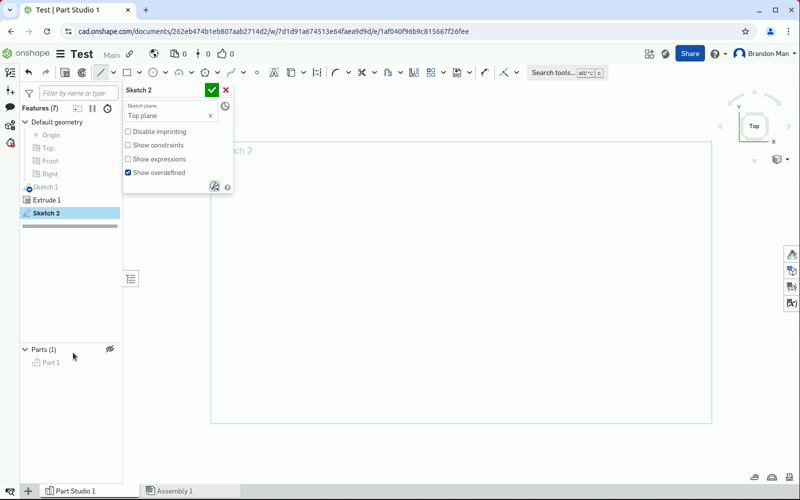
mouse_move(411, 367)
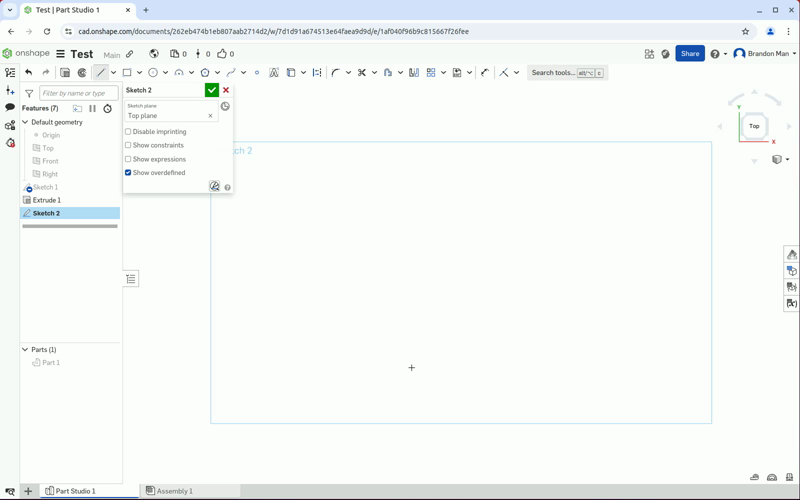
click(411, 367)
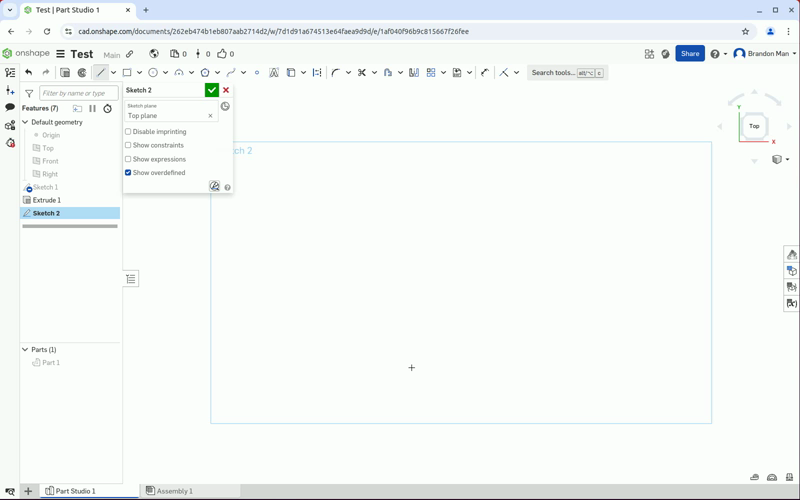
key_up(shift)
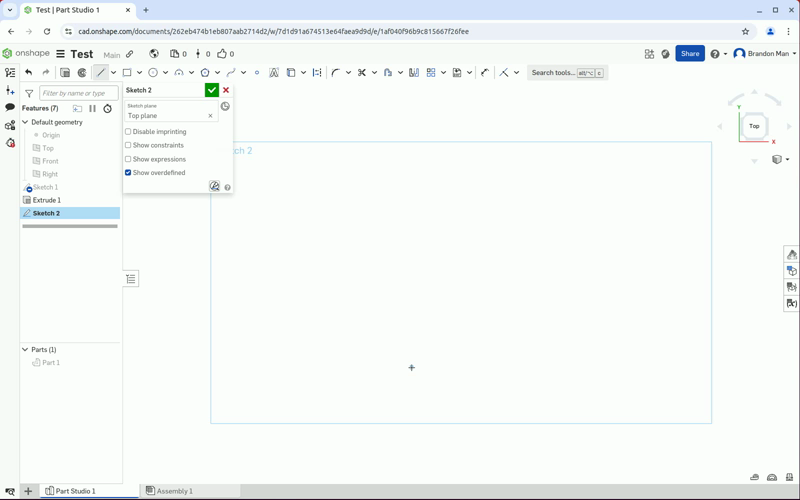
key_down(shift)
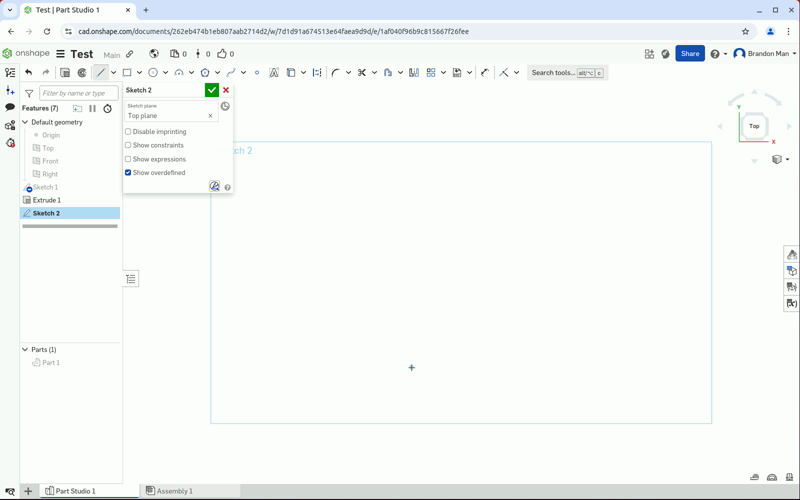
mouse_move(507, 367)
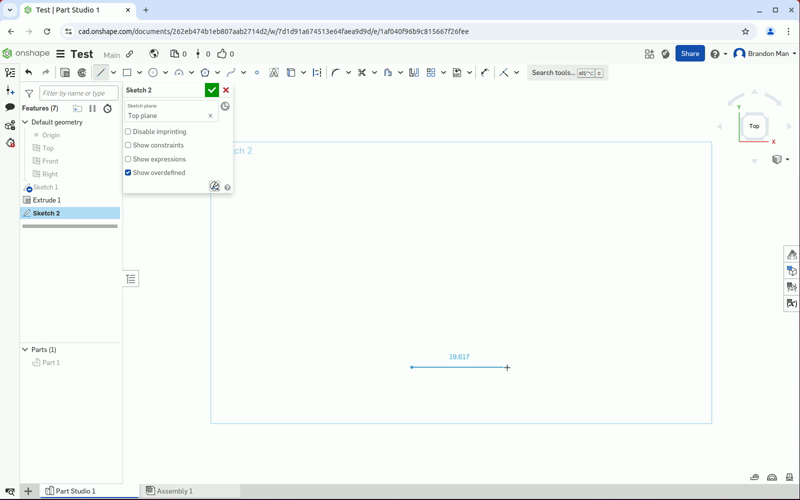
click(507, 367)
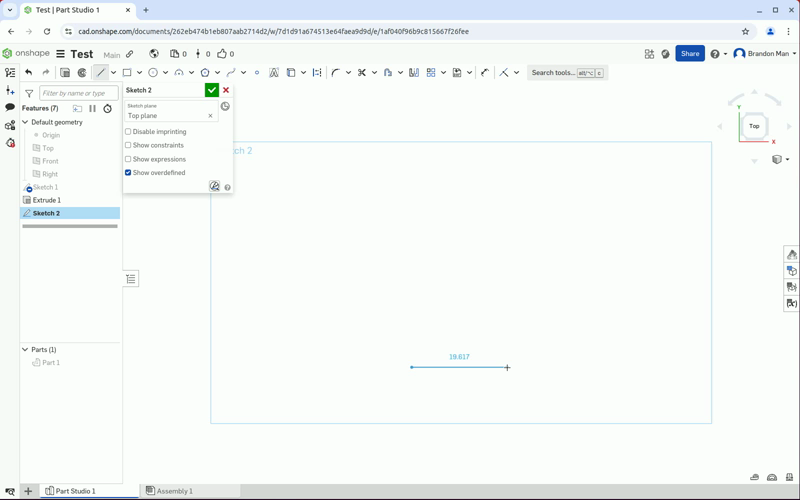
key_up(shift)
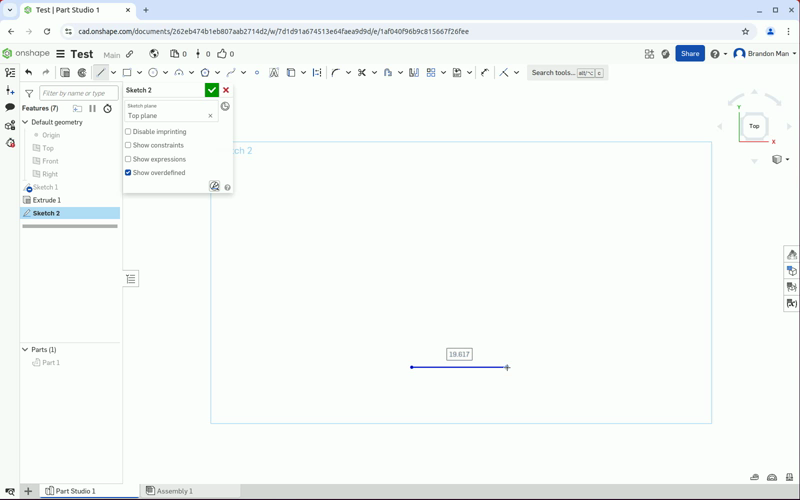
key_down(shift)
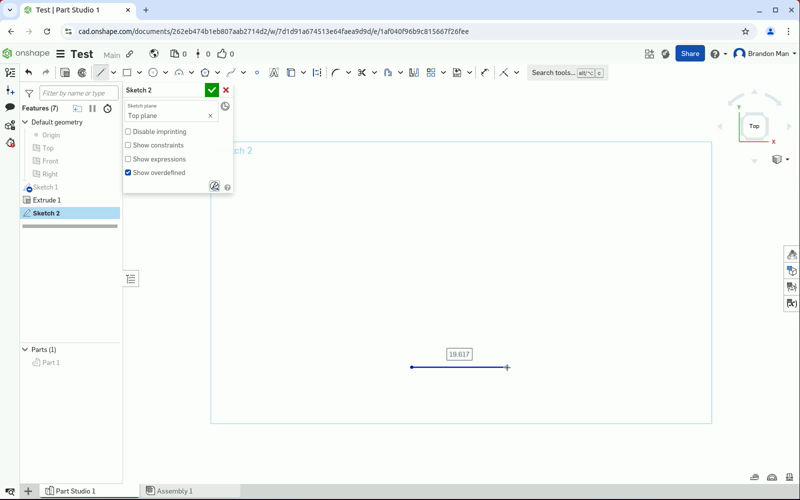
mouse_move(507, 198)
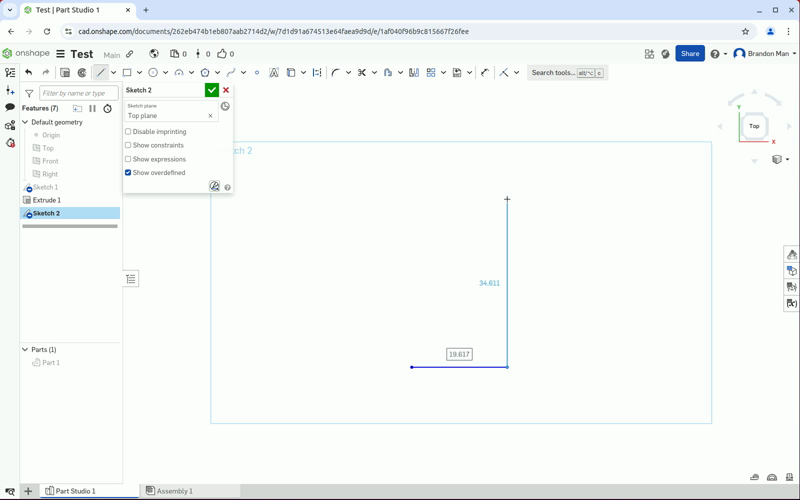
click(507, 198)
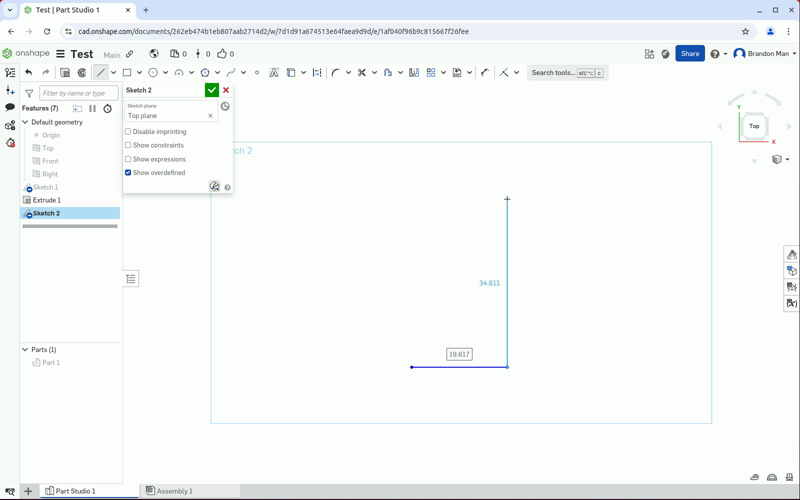
key_up(shift)
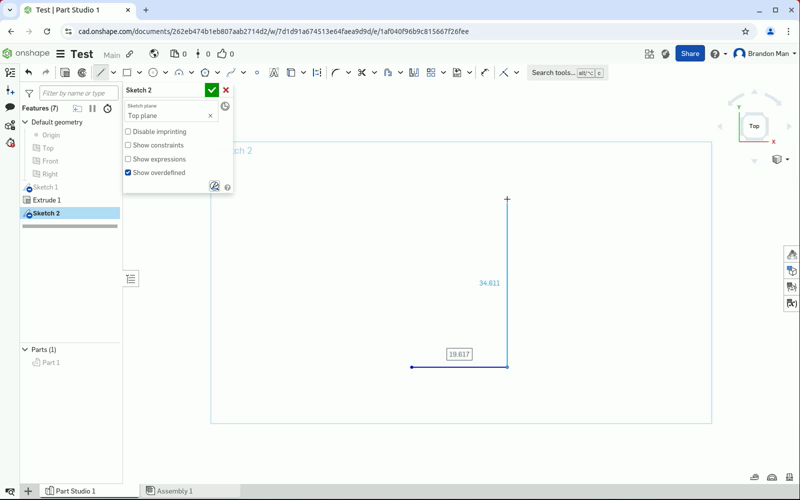
key_down(shift)
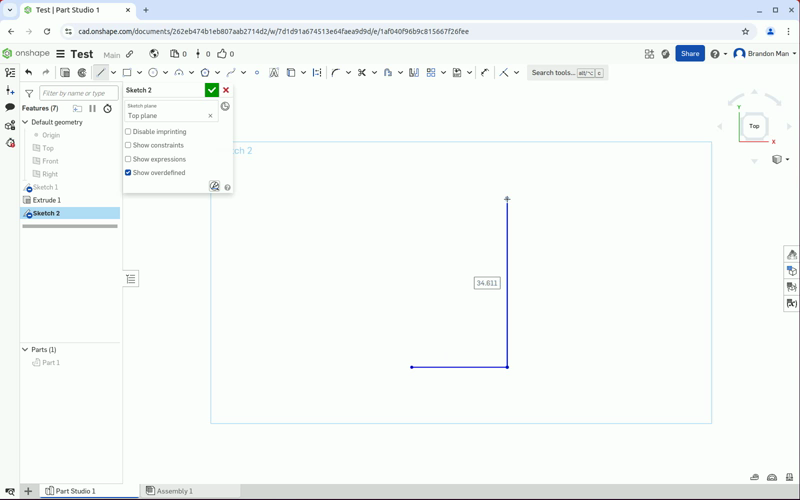
mouse_move(411, 198)
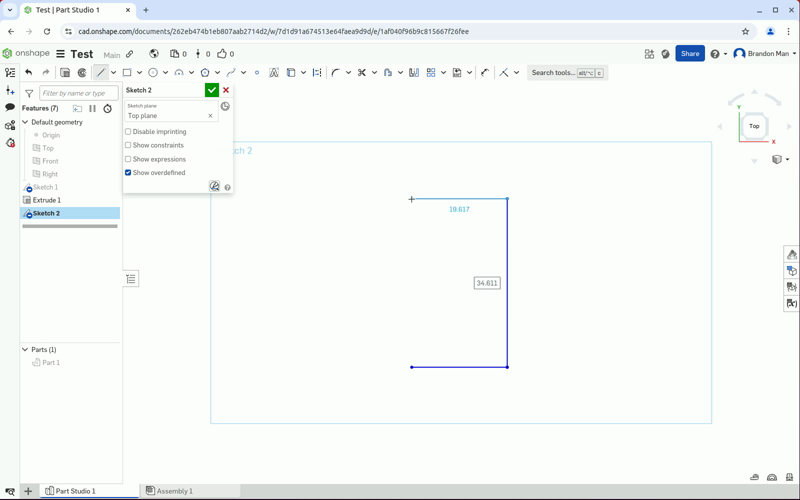
click(411, 198)
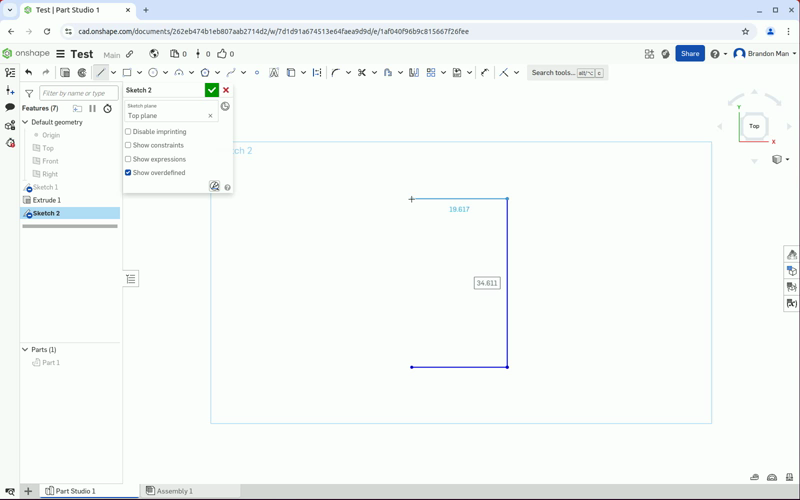
key_up(shift)
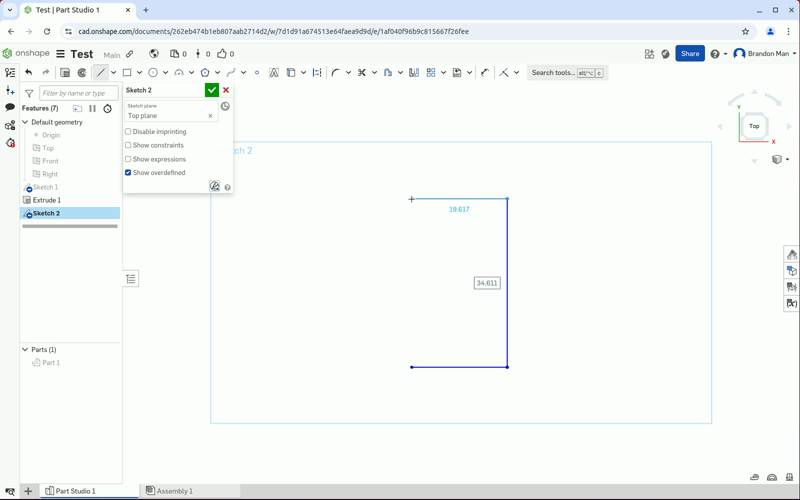
key_down(shift)
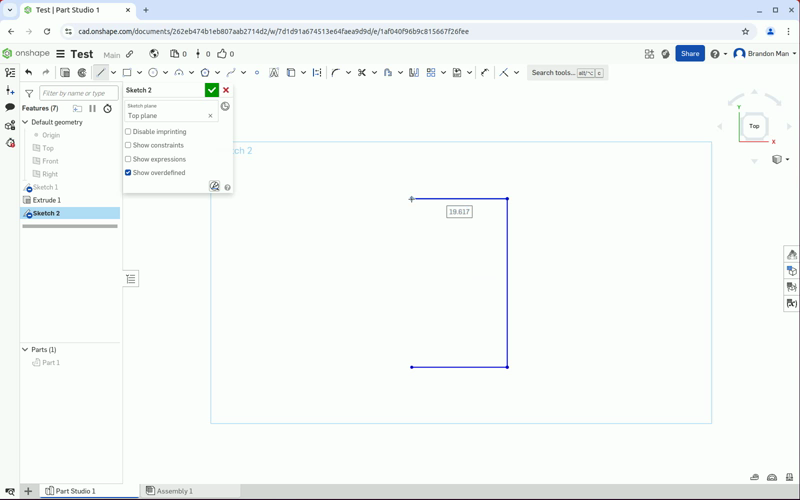
mouse_move(411, 367)
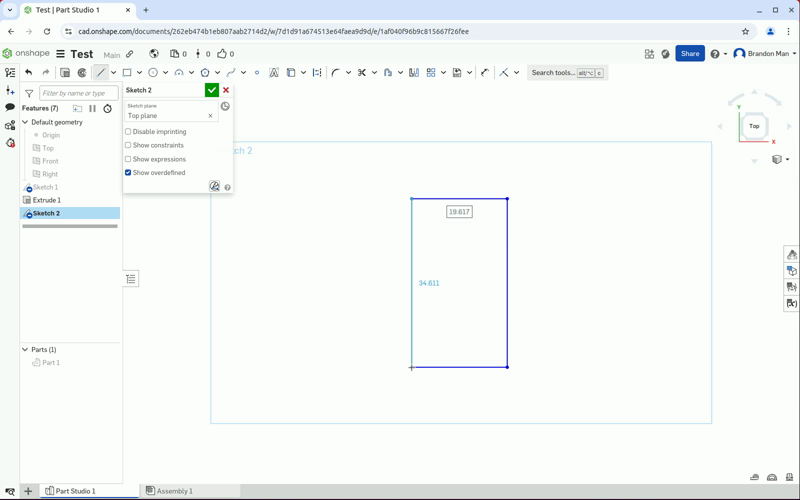
key_up(shift)
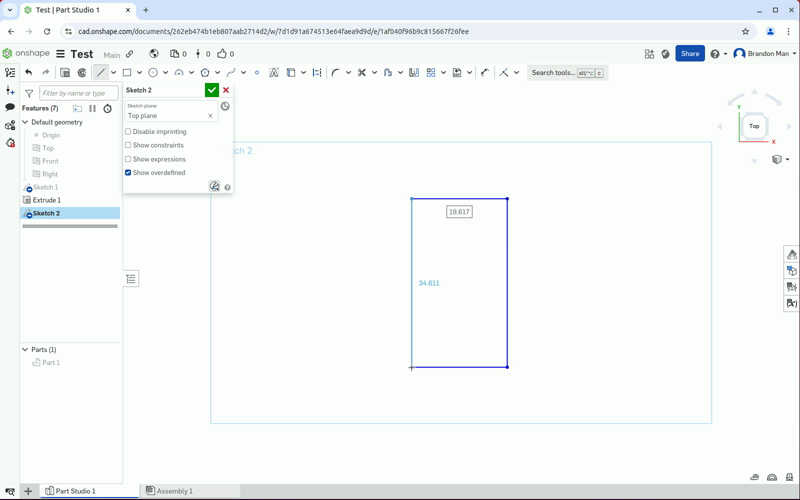
click(411, 367)
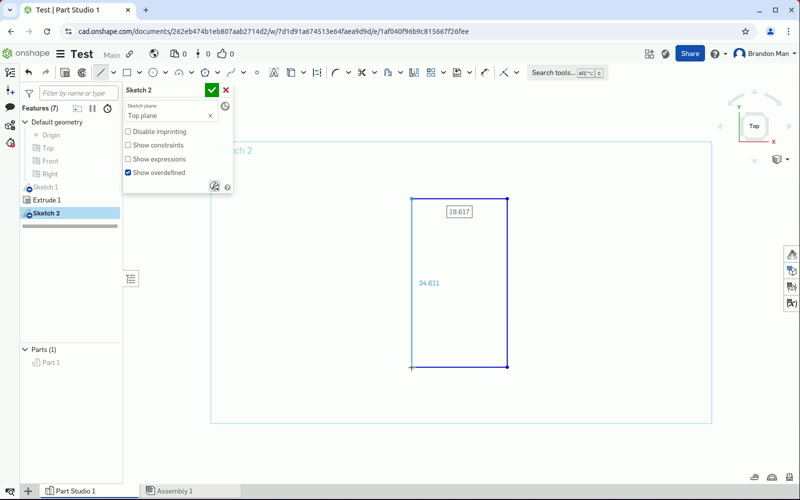
key(esc)
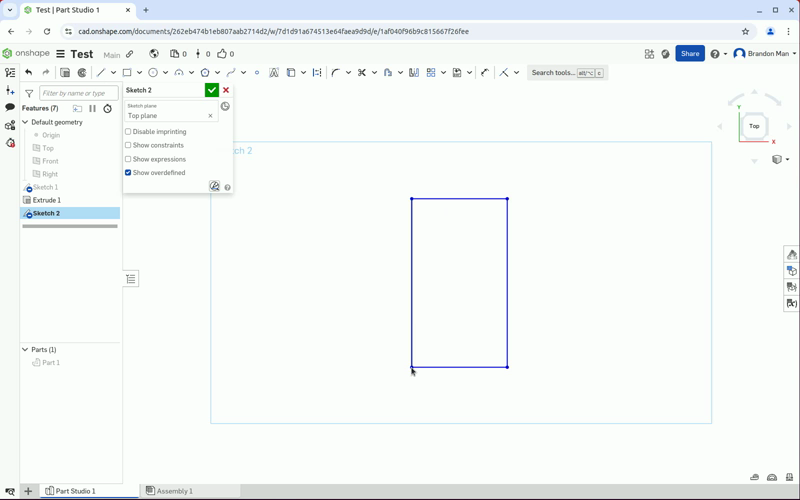
mouse_move(472, 302)
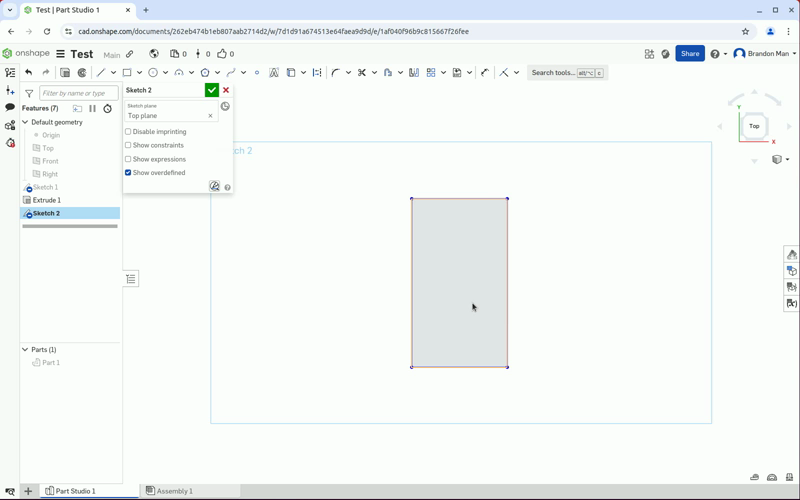
click(472, 302)
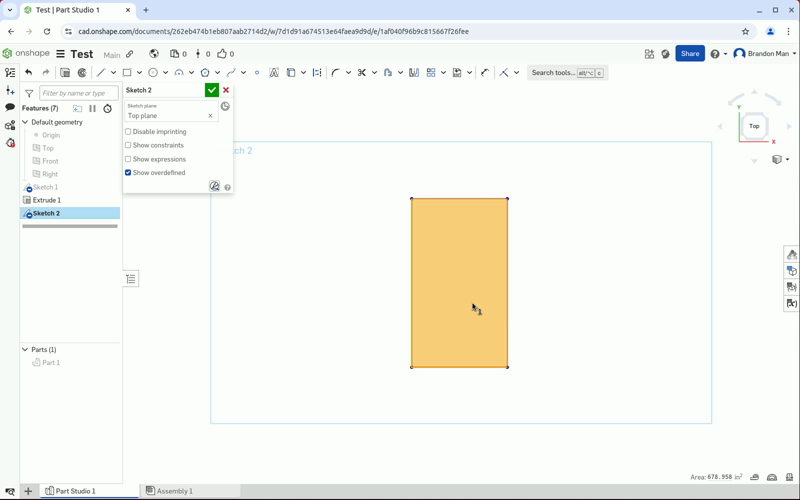
mouse_move(73, 352)
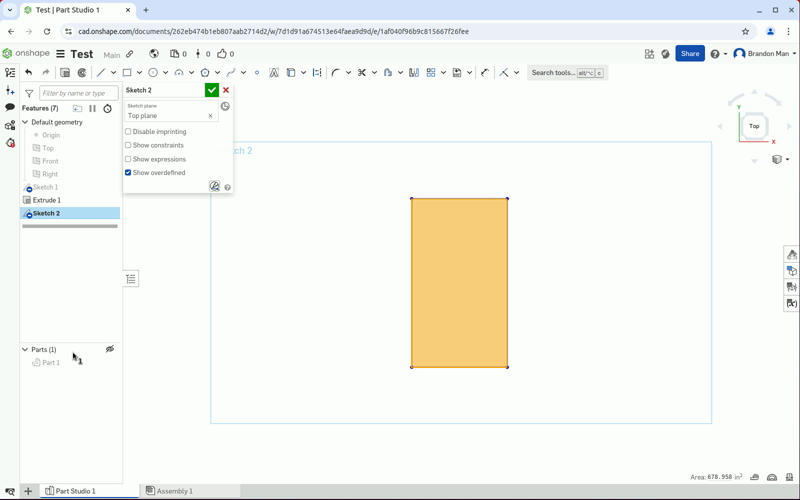
key(shift+y)
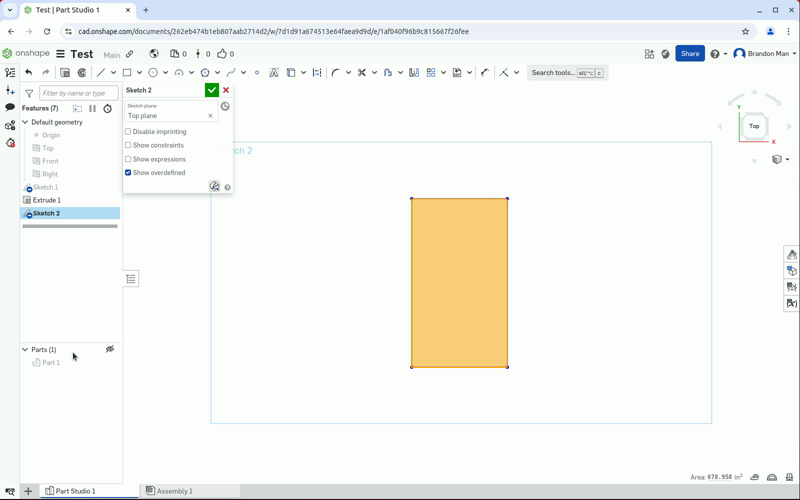
key(shift+e)
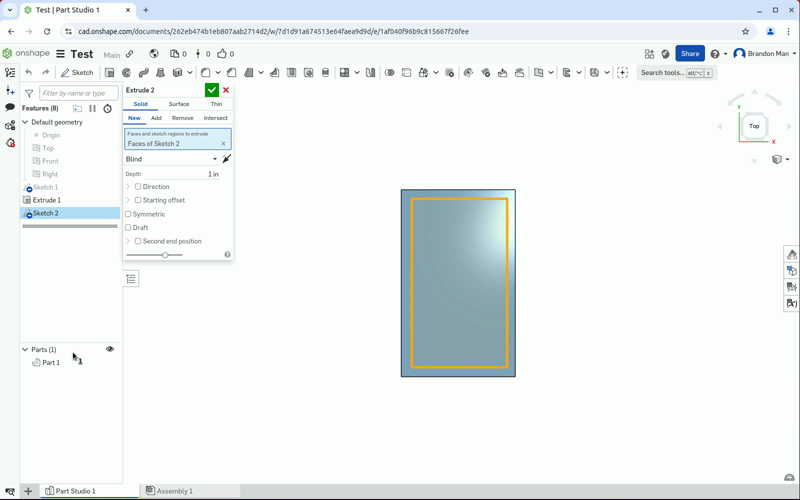
mouse_move(143, 106)
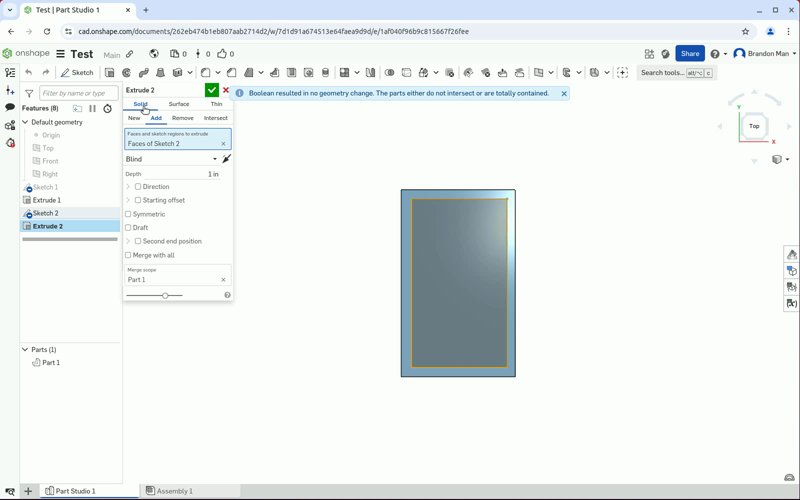
click(143, 106)
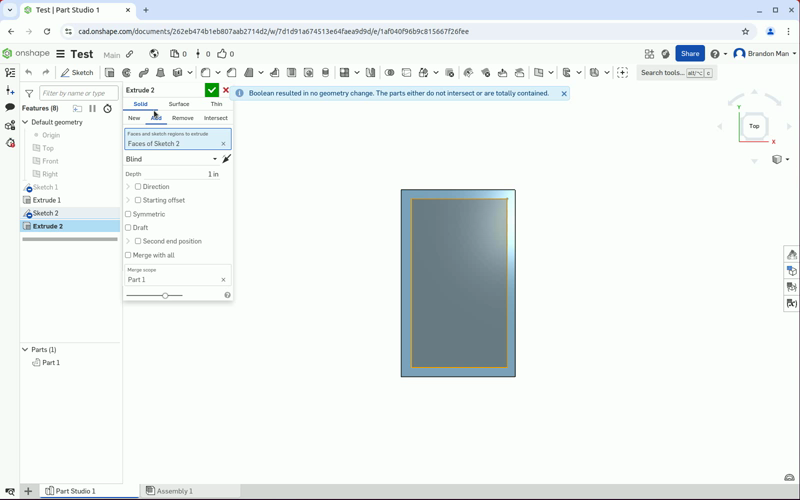
mouse_move(186, 120)
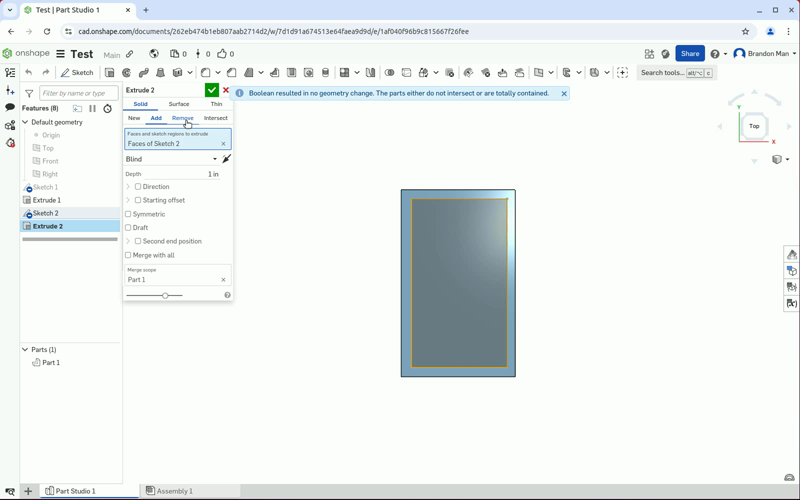
click(186, 120)
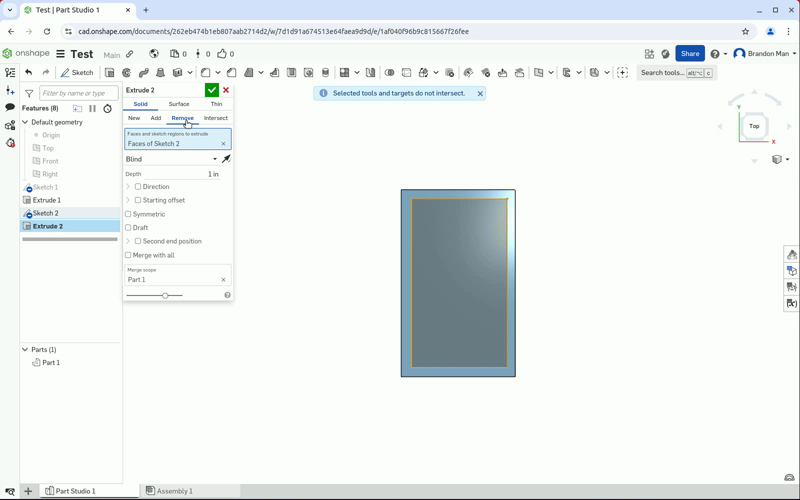
key(tab, 4)
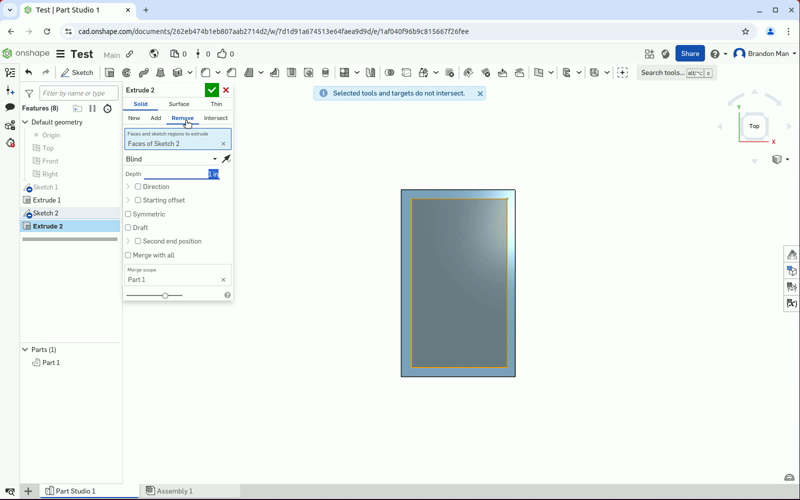
text(-30.57)
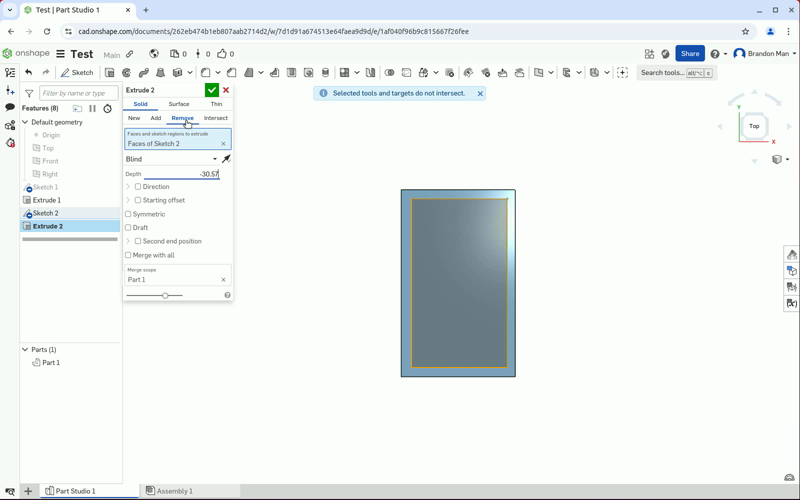
key(tab, 6)
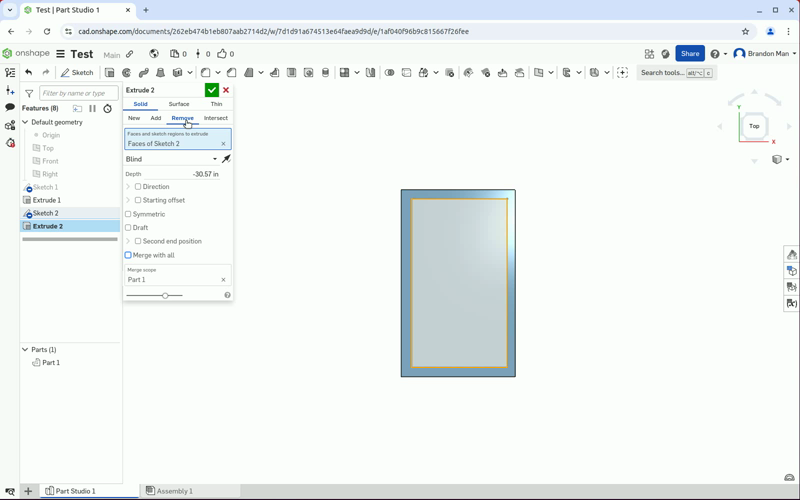
key(space)
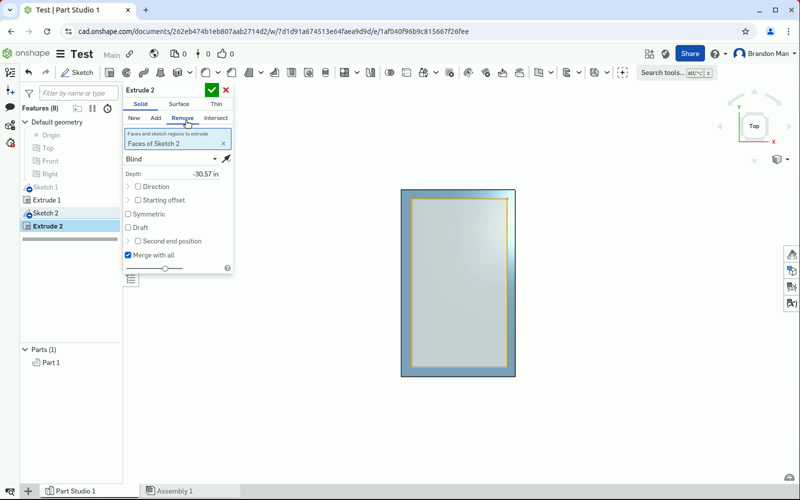
key(enter)
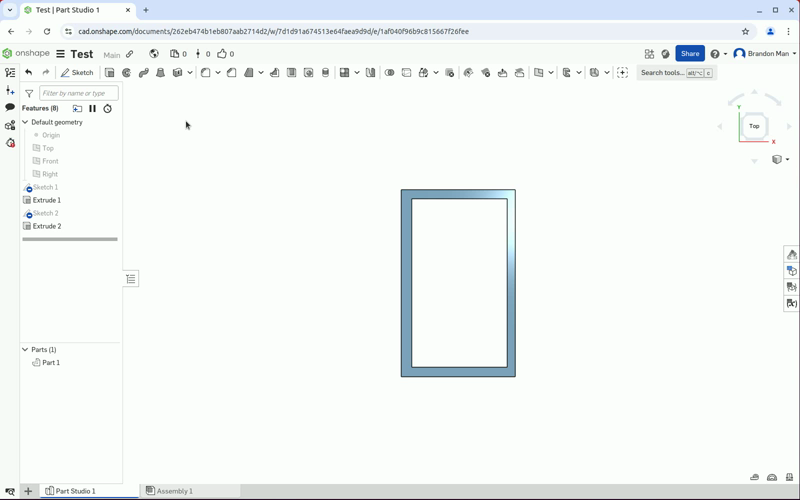
key(shift+h)
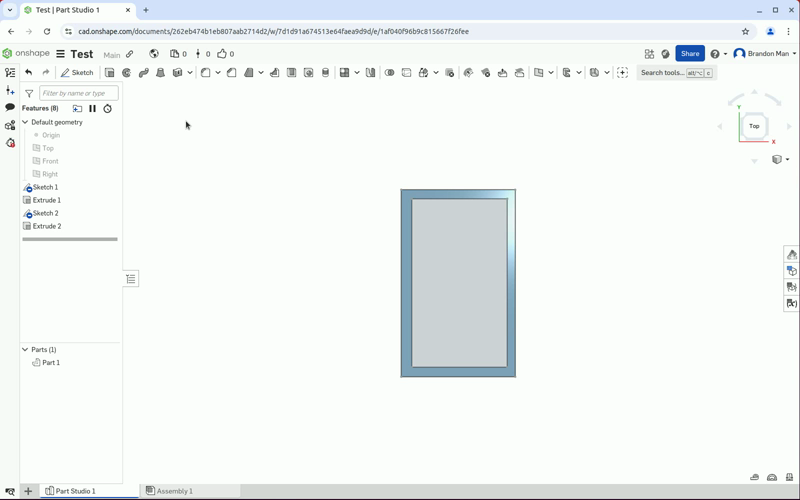
key(shift+h)
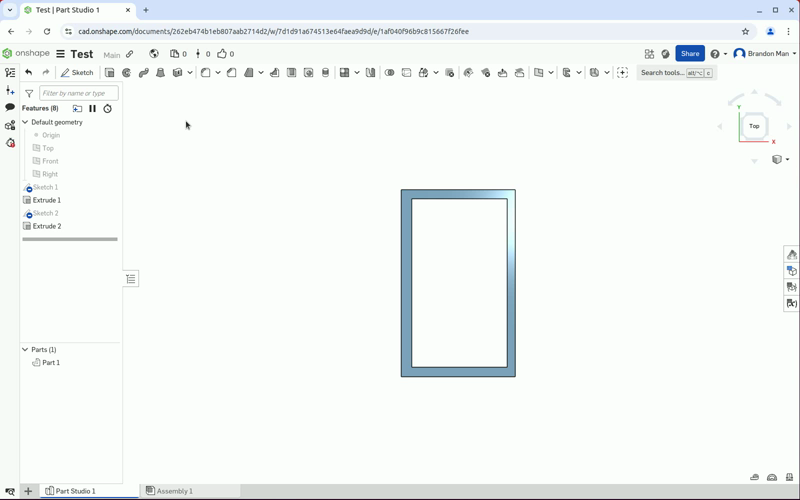
mouse_move(73, 189)
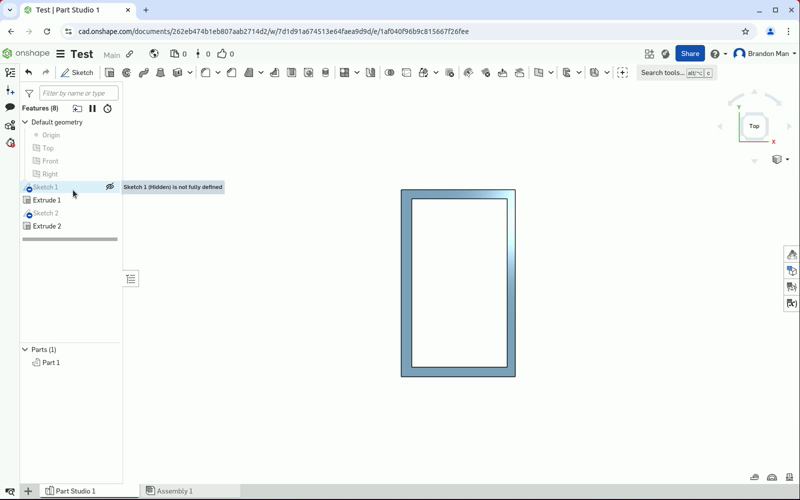
click(73, 189)
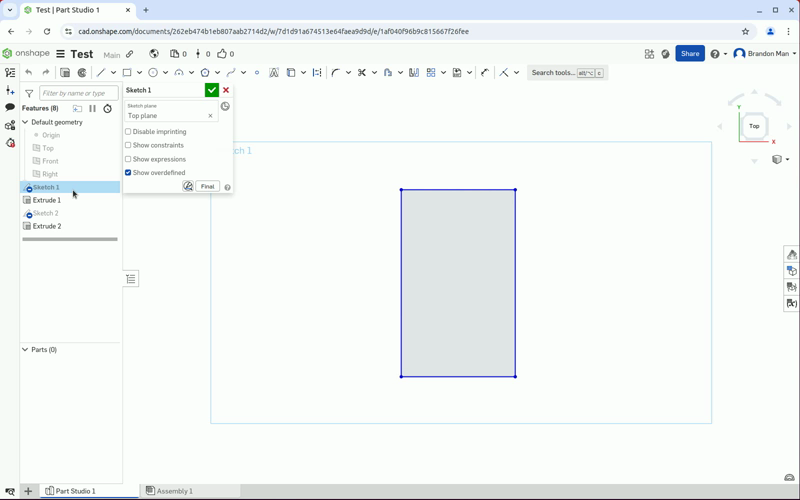
mouse_move(229, 92)
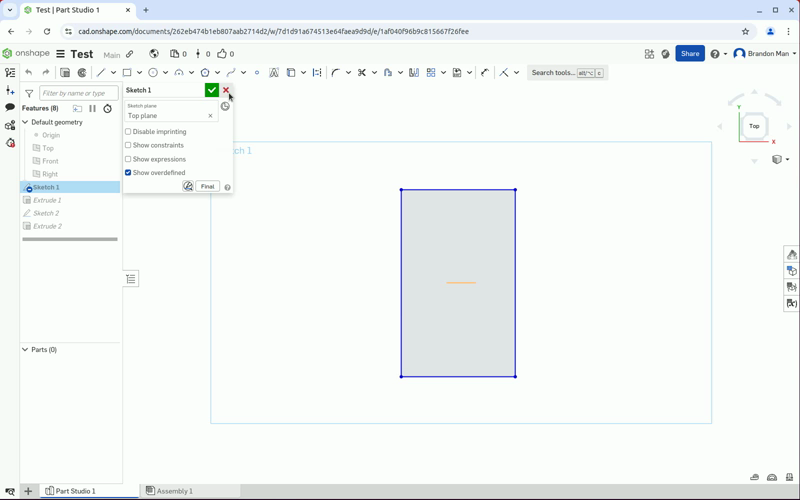
click(229, 92)
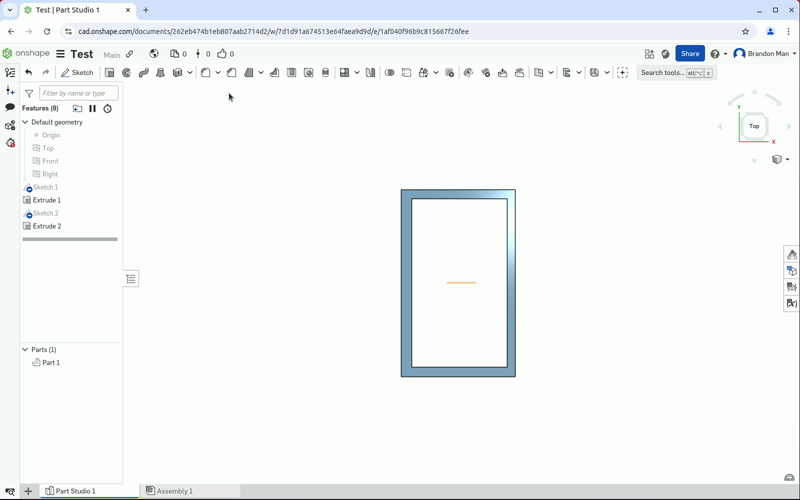
mouse_move(73, 352)
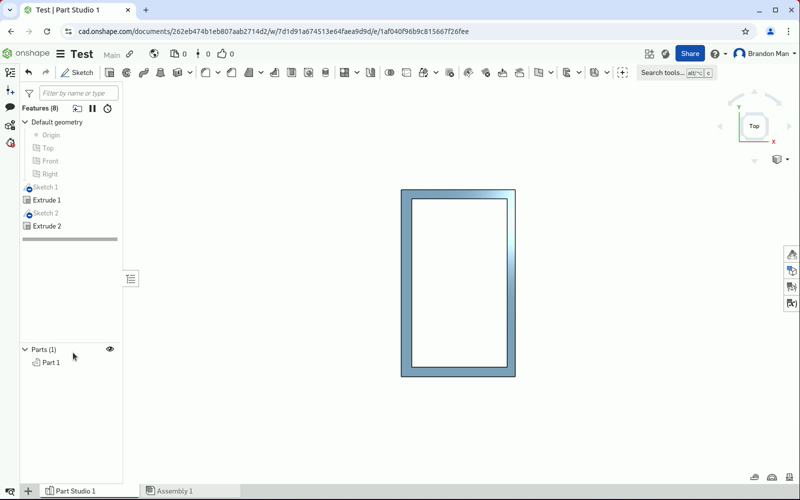
key(y)
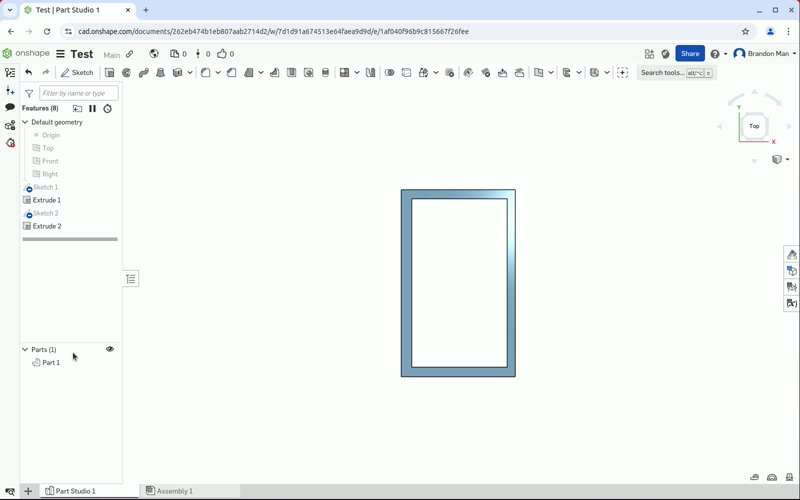
key(shift+p)
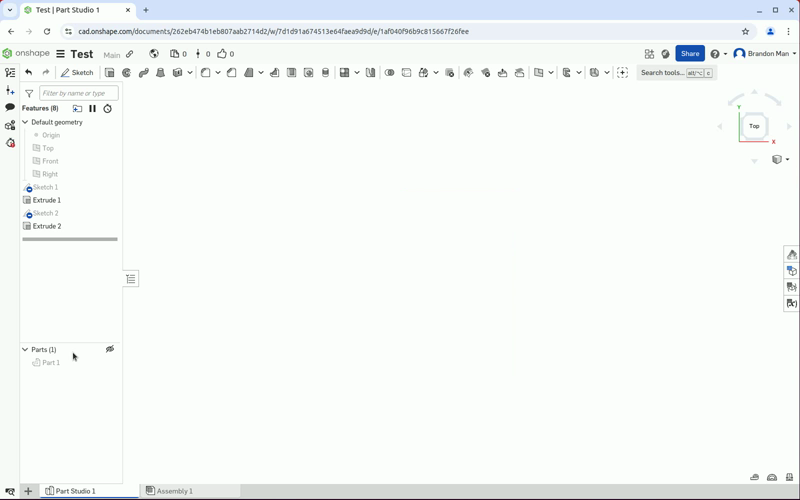
key(space)
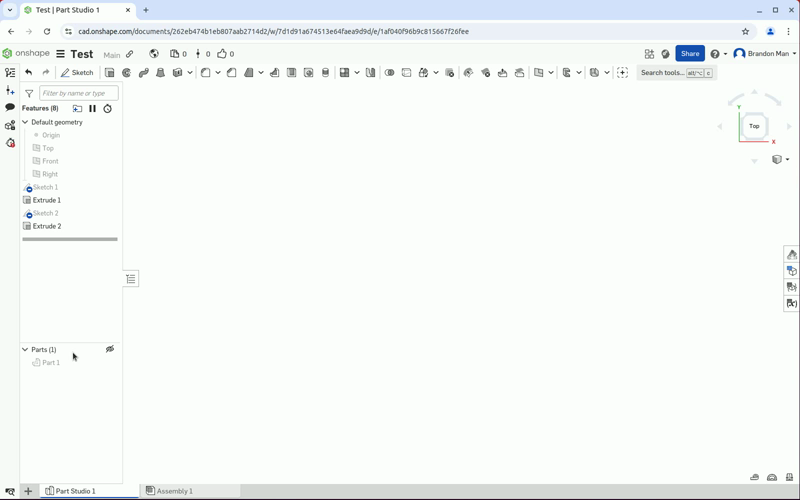
key_down(shift)
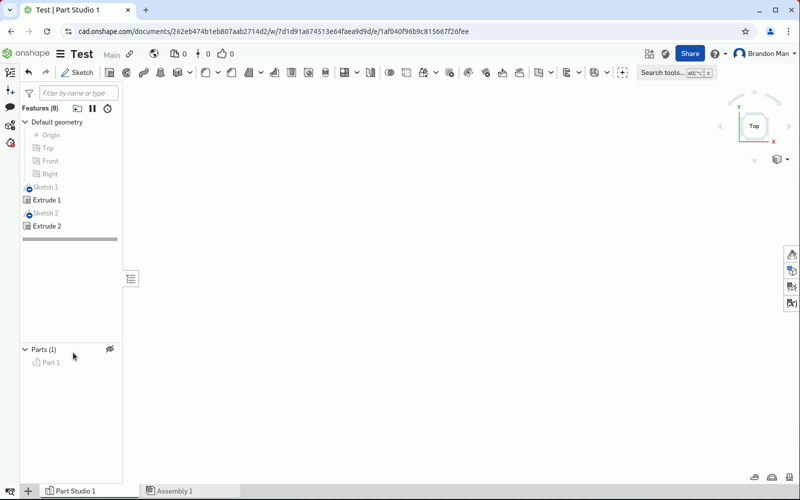
key(up)
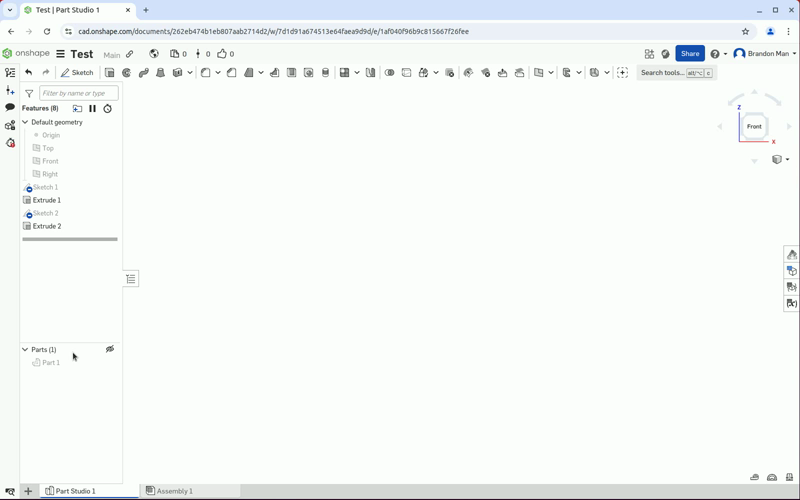
key_up(shift)
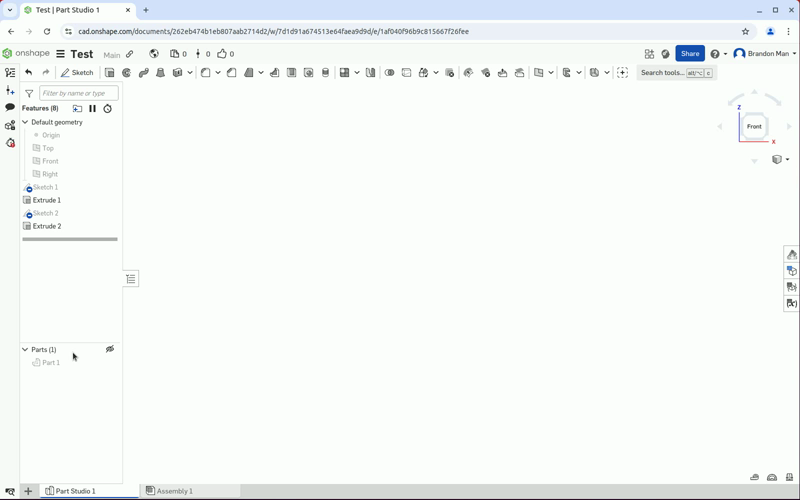
mouse_move(73, 352)
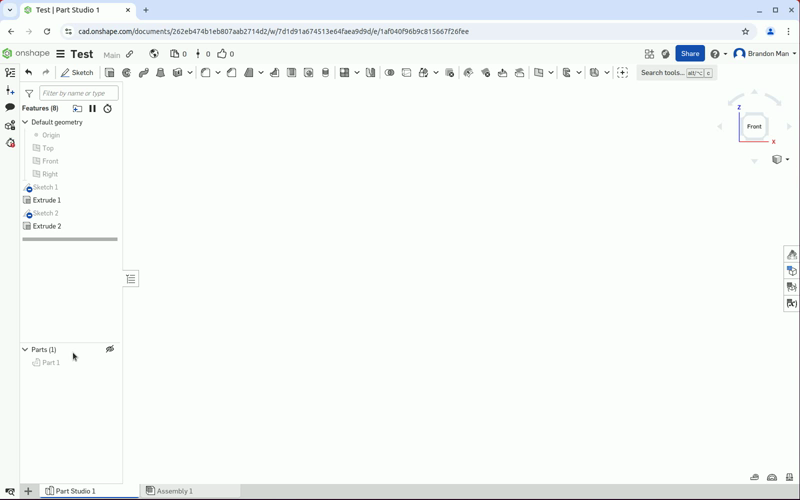
key(shift+y)
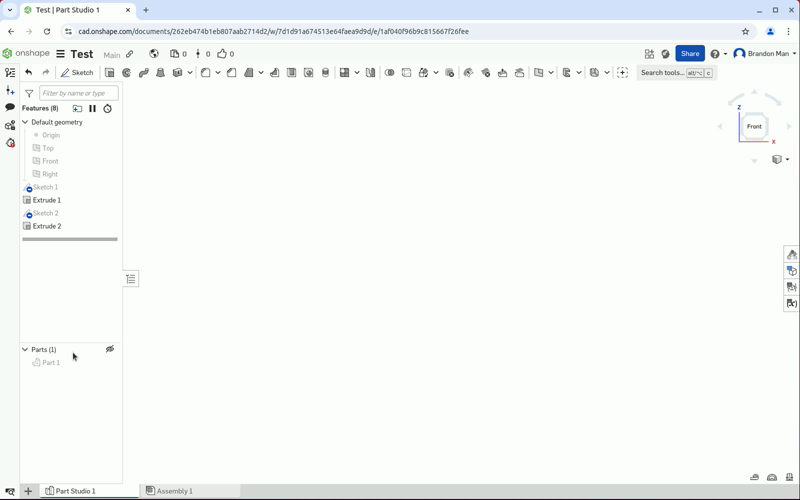
key(shift+s)
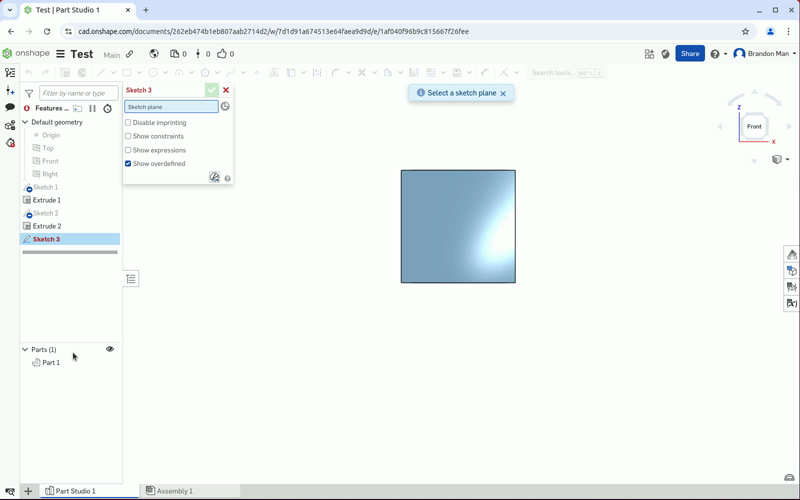
mouse_move(73, 163)
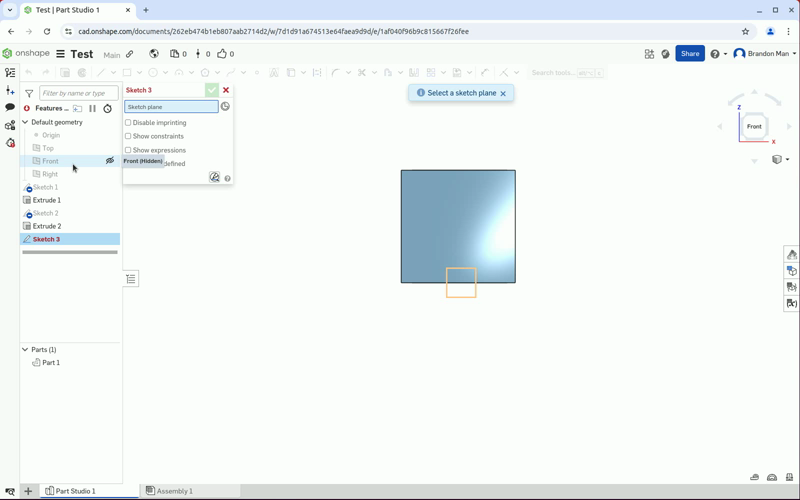
click(73, 163)
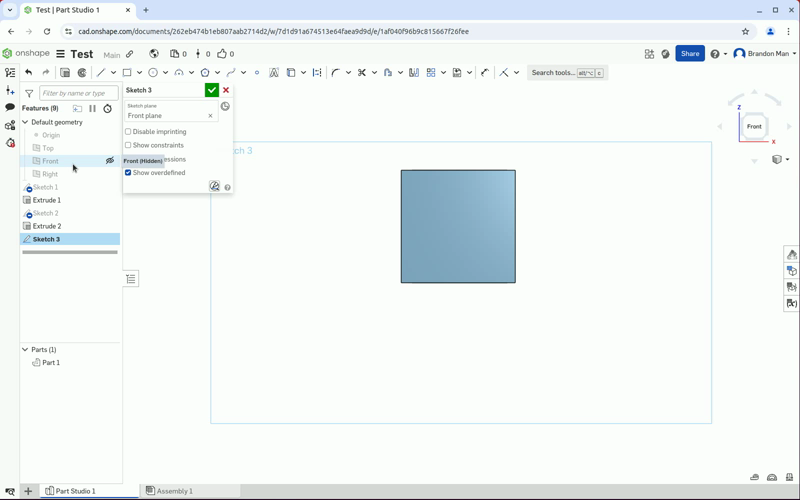
mouse_move(73, 352)
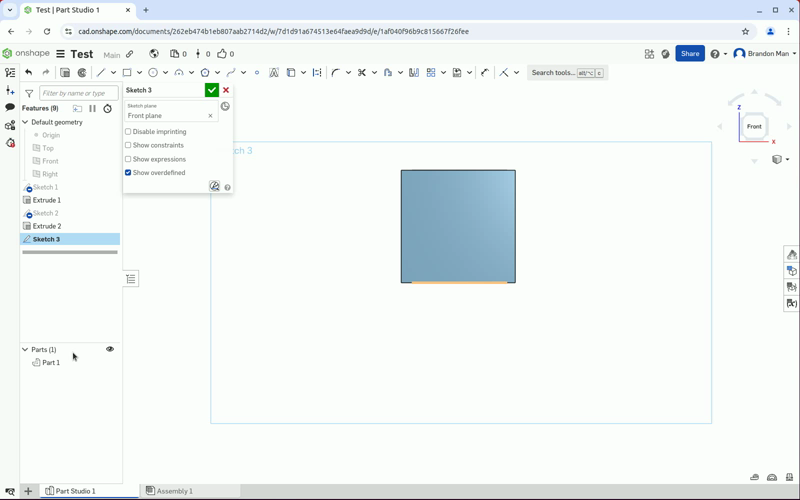
key(y)
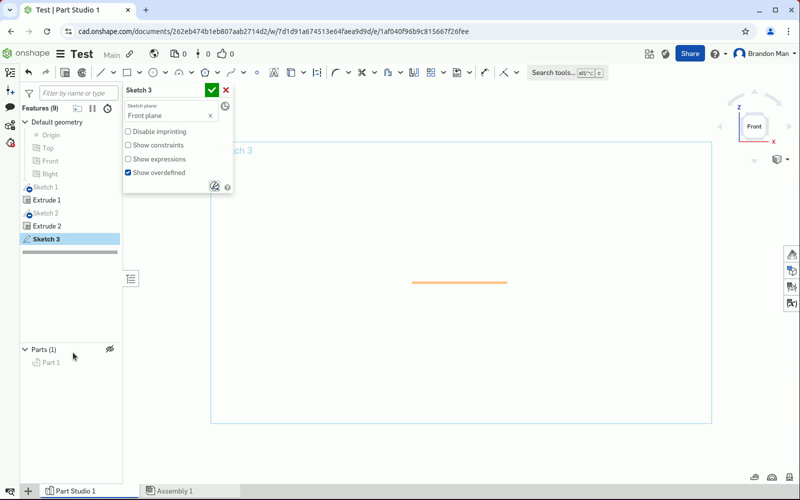
key(c)
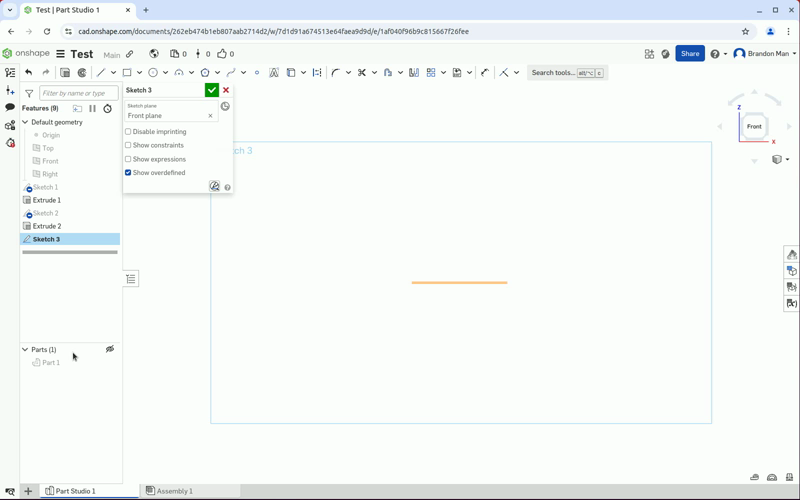
key_down(shift)
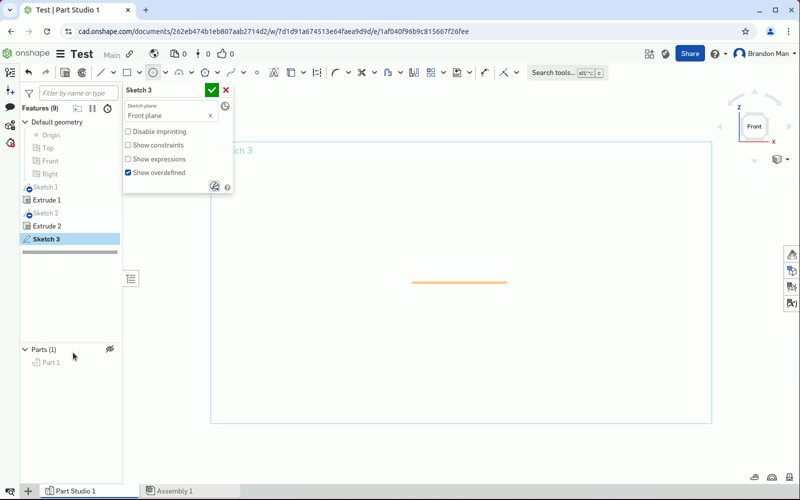
mouse_move(461, 219)
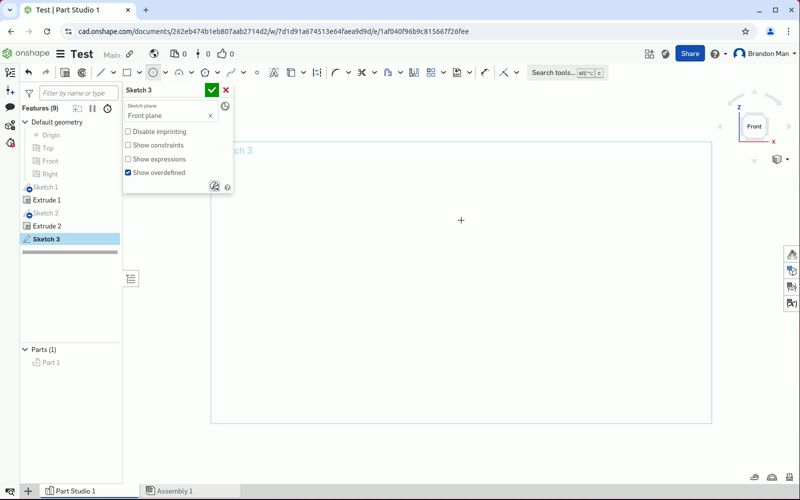
click(461, 219)
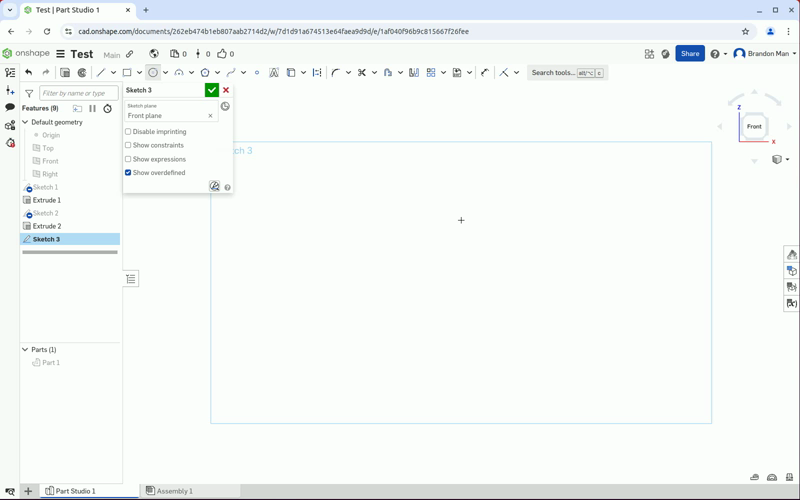
key_up(shift)
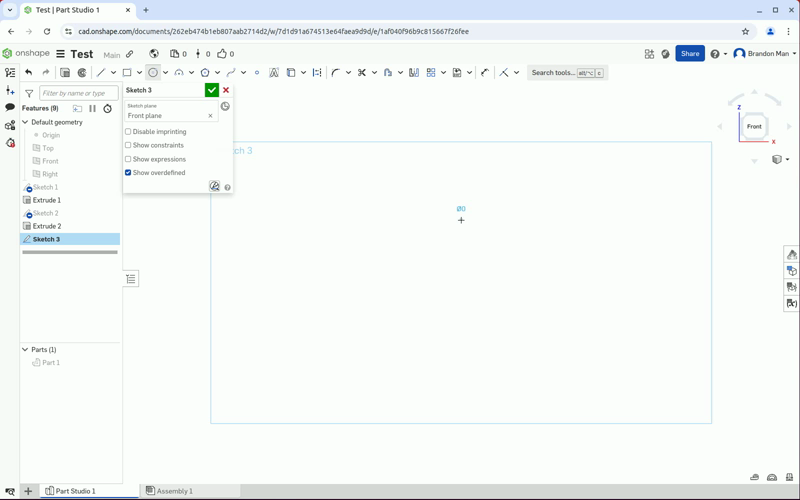
mouse_move(474, 219)
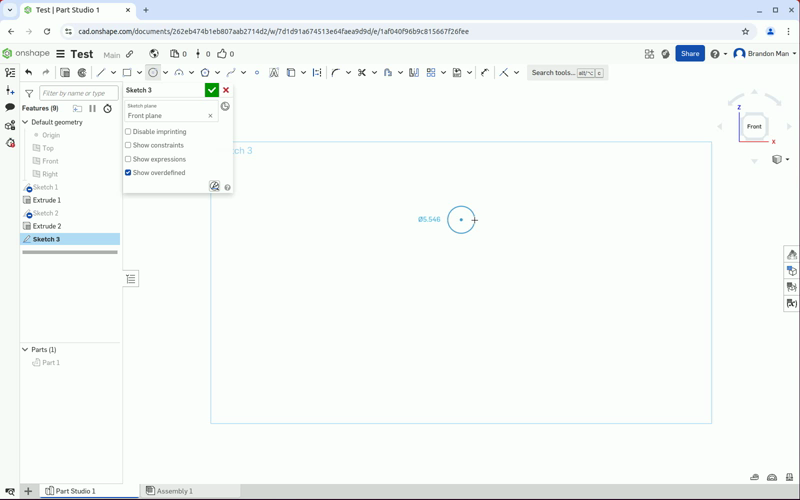
click(474, 219)
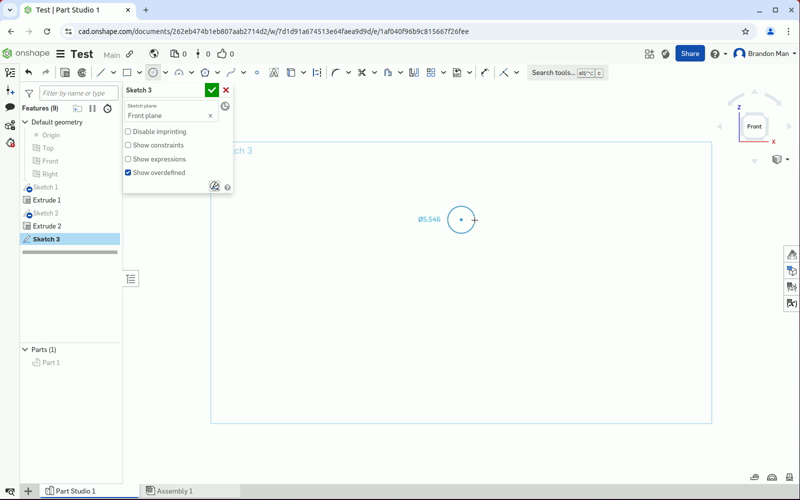
key(esc)
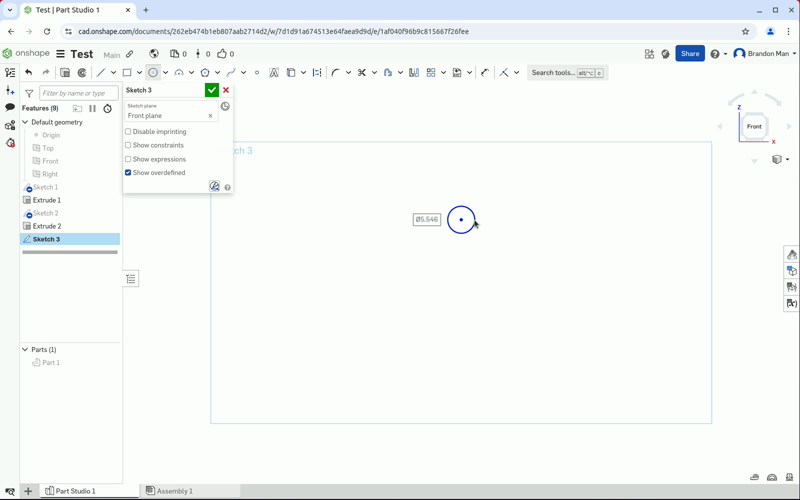
mouse_move(454, 216)
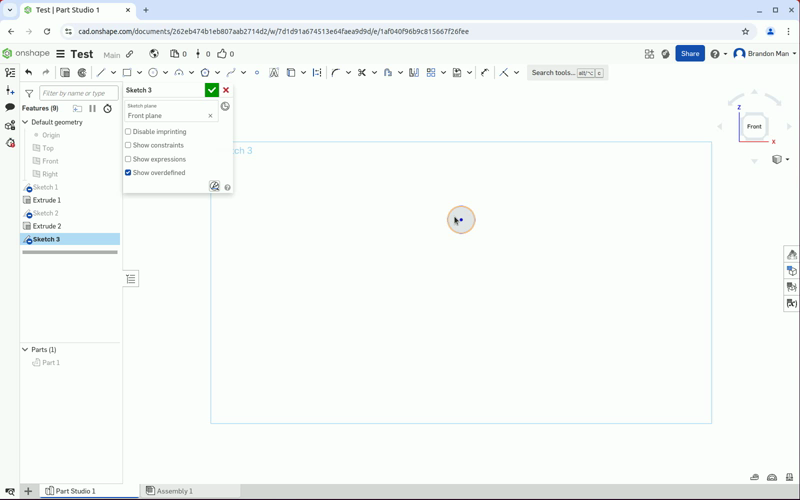
scroll(6)
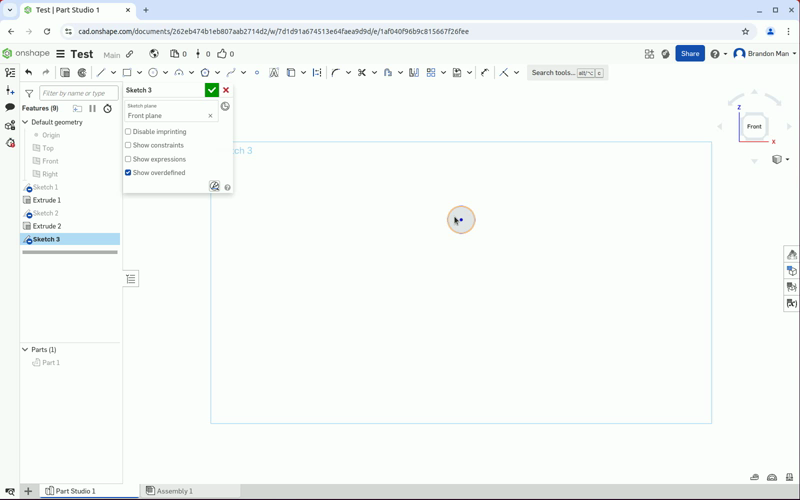
scroll(6)
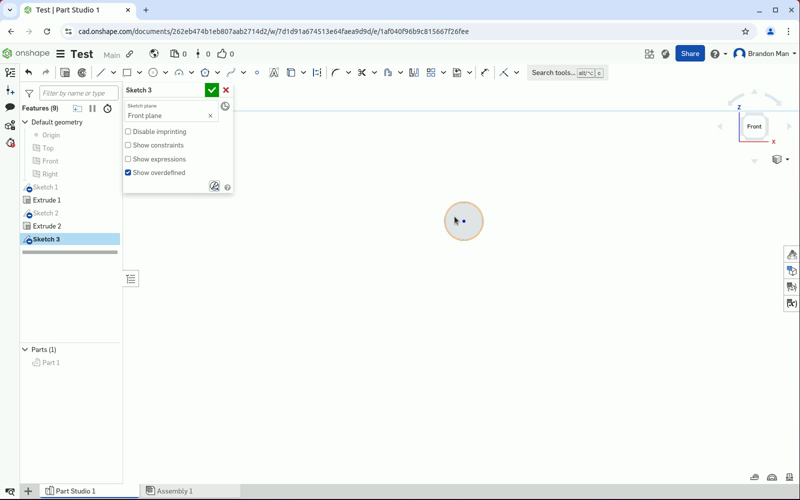
scroll(6)
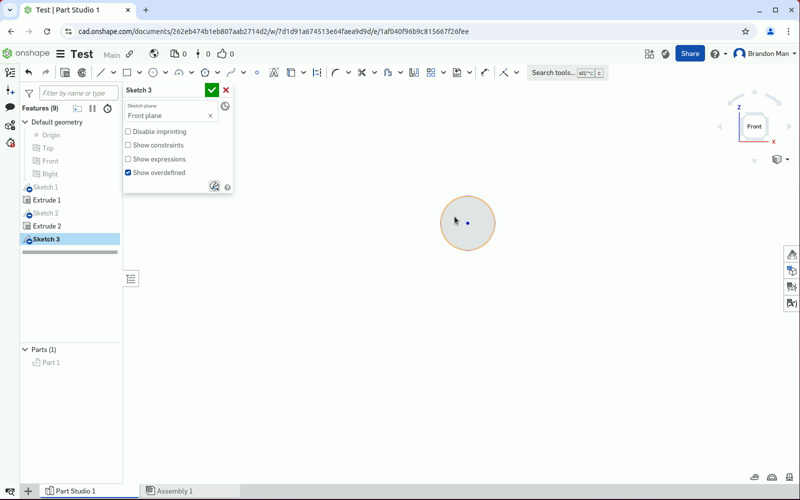
scroll(6)
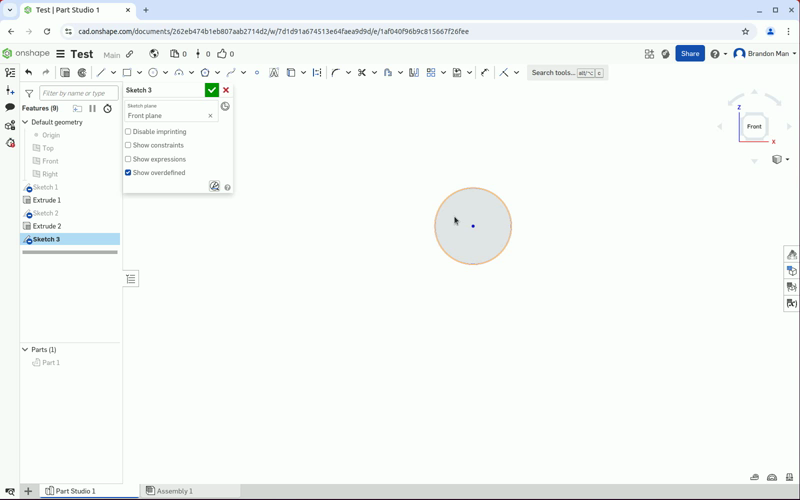
scroll(6)
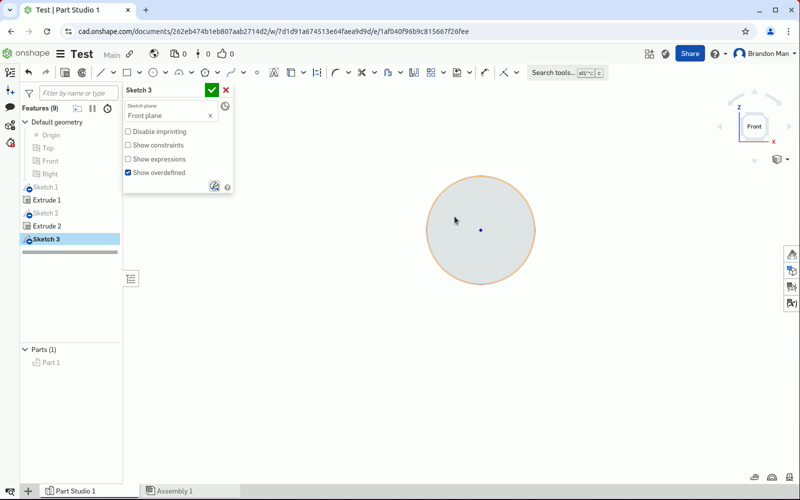
scroll(6)
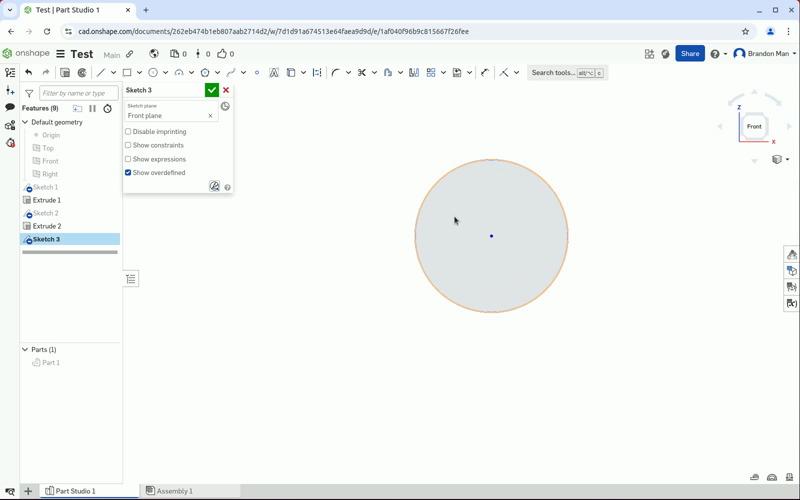
scroll(6)
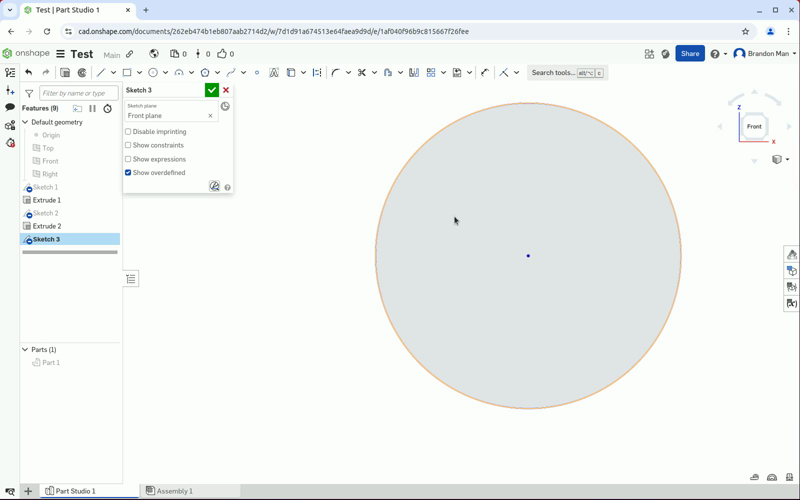
click(454, 216)
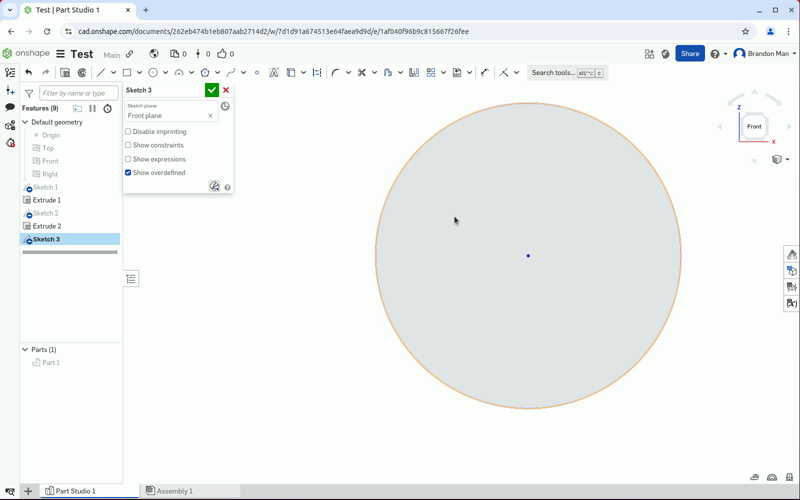
scroll(-6)
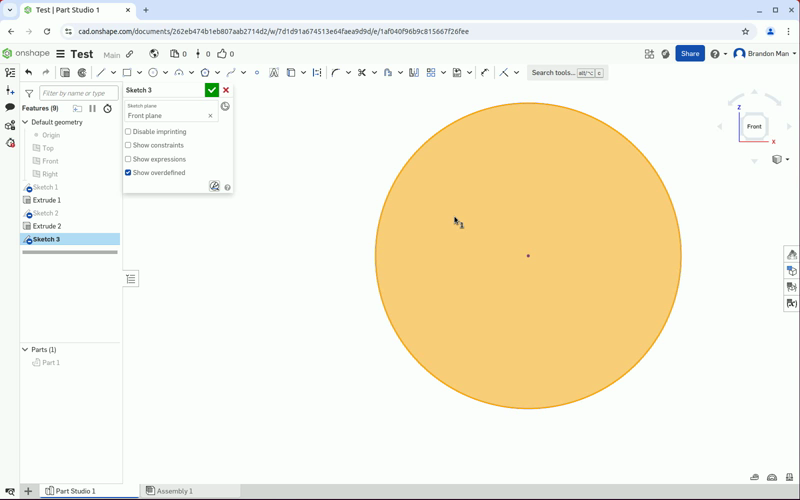
scroll(-6)
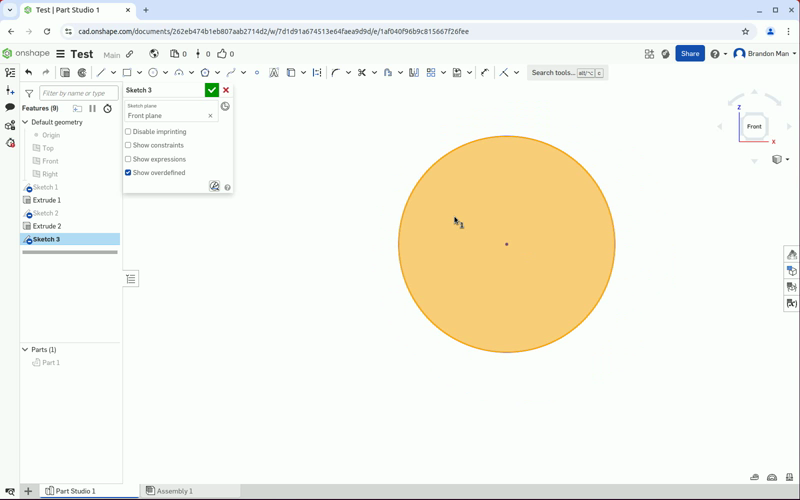
scroll(-6)
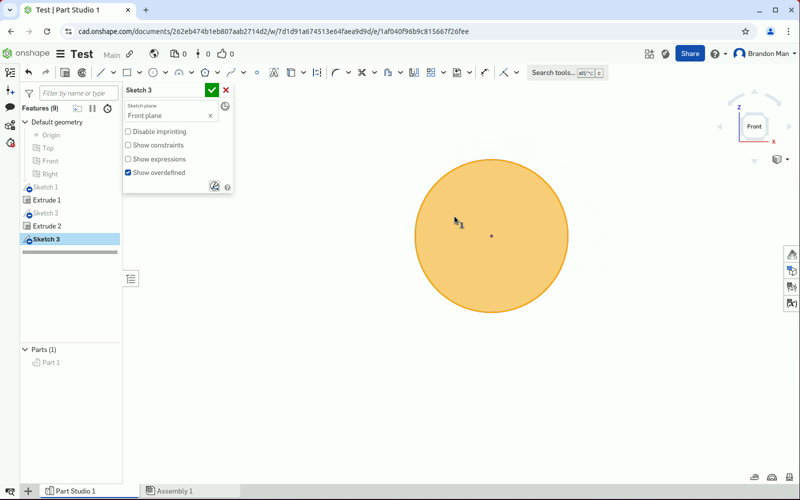
scroll(-6)
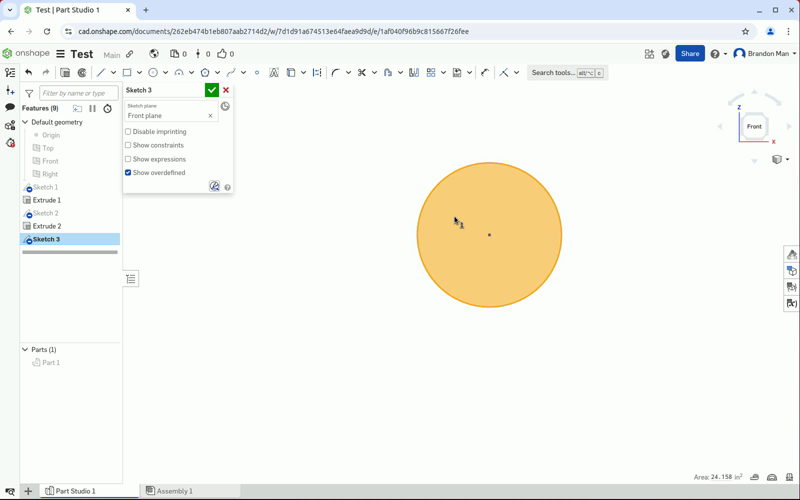
scroll(-6)
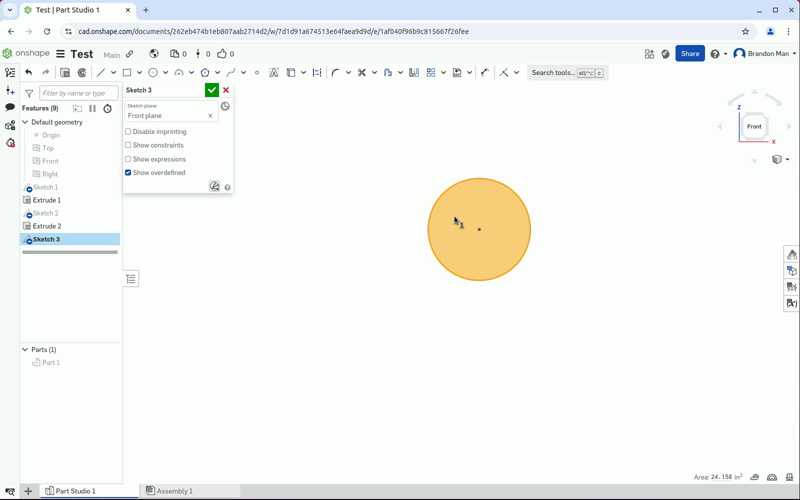
scroll(-6)
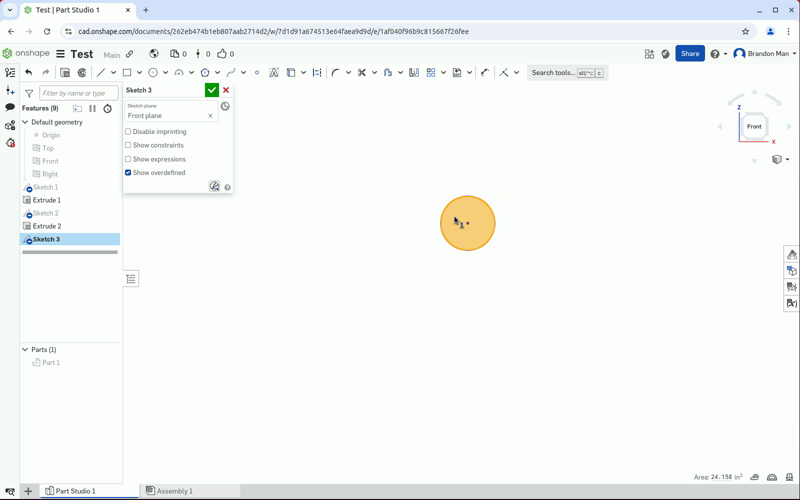
scroll(-6)
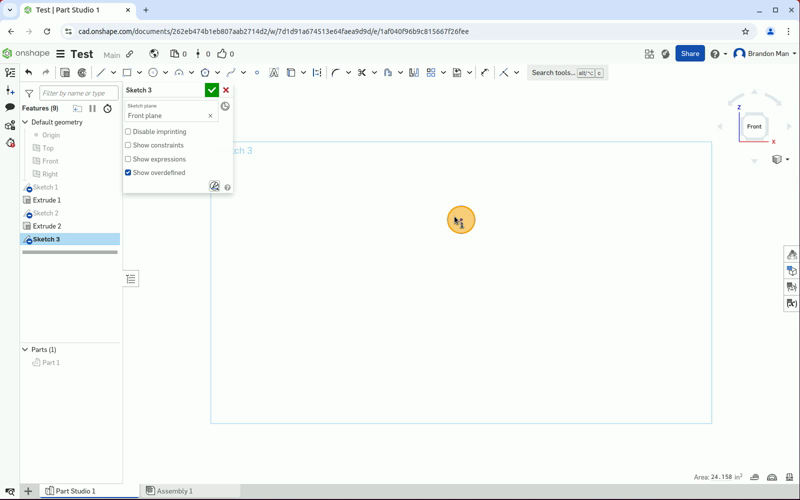
mouse_move(73, 352)
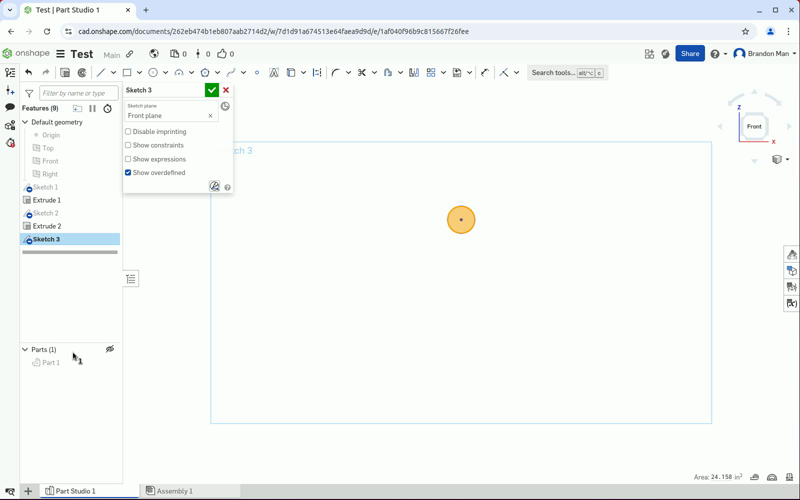
key(shift+y)
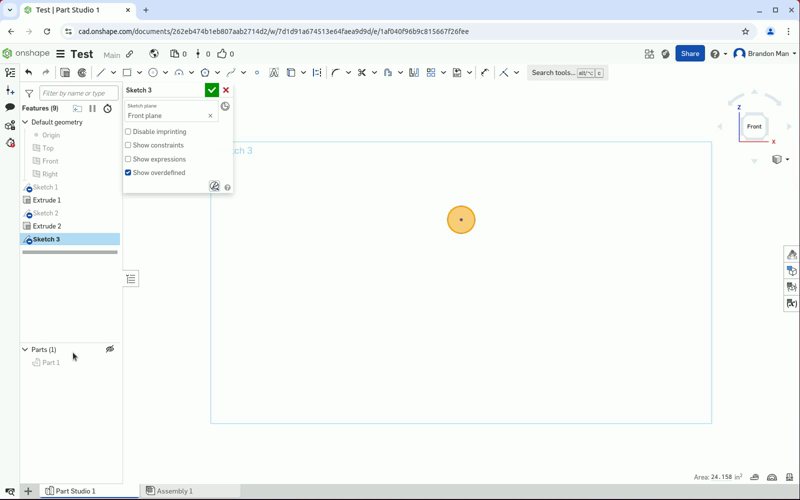
key(shift+e)
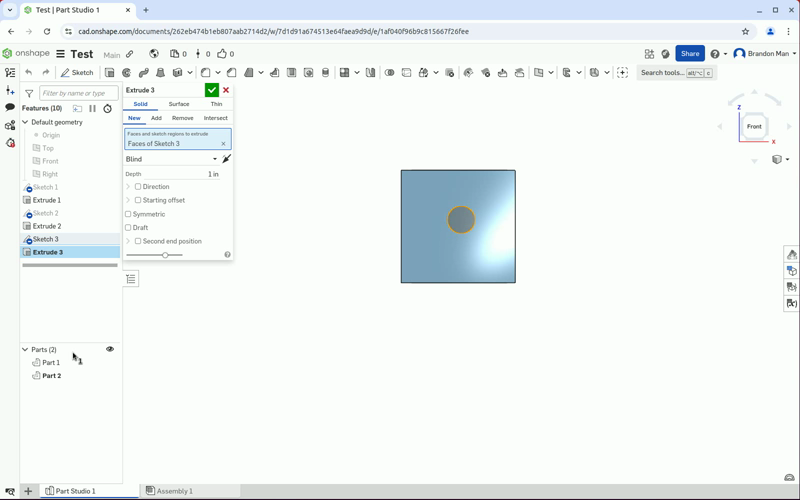
mouse_move(143, 106)
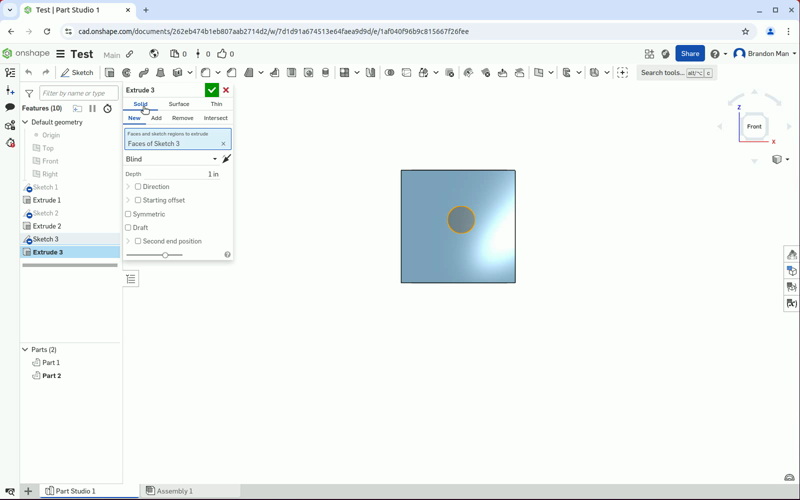
click(143, 106)
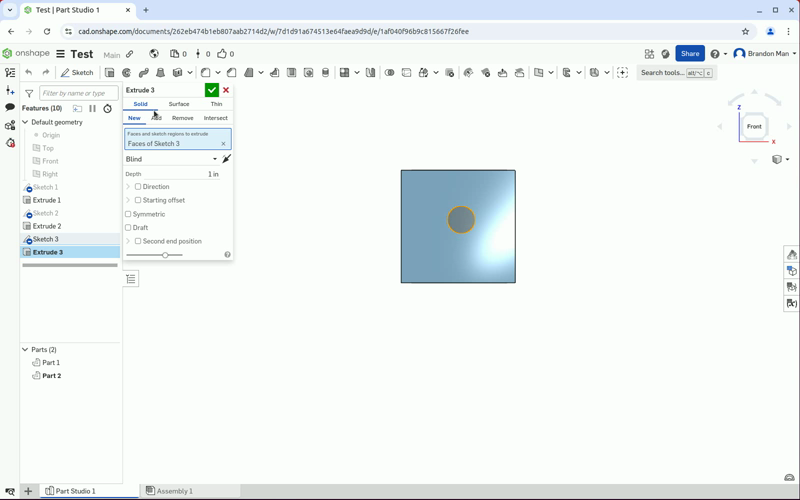
mouse_move(186, 120)
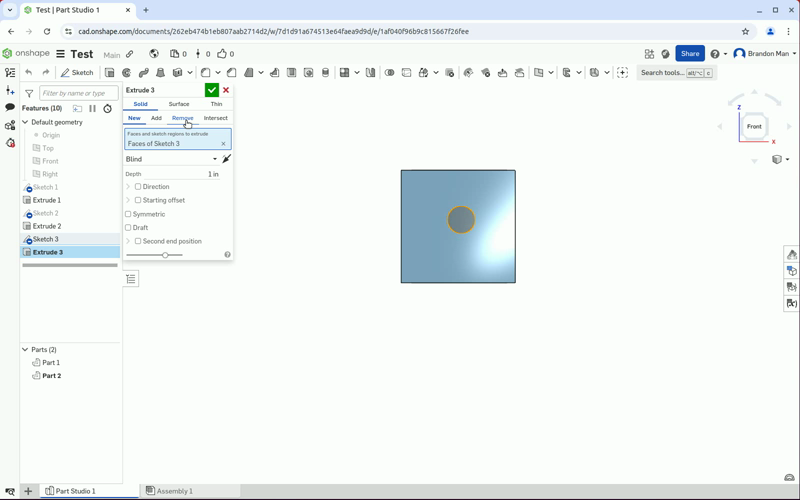
click(186, 120)
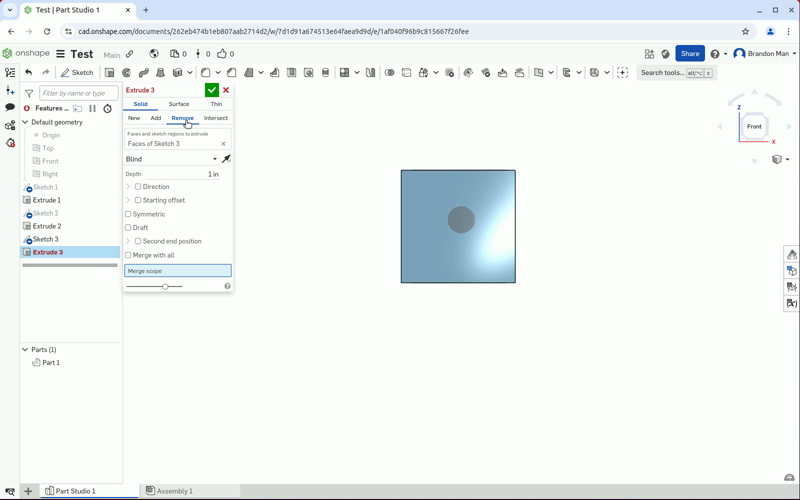
key(tab, 4)
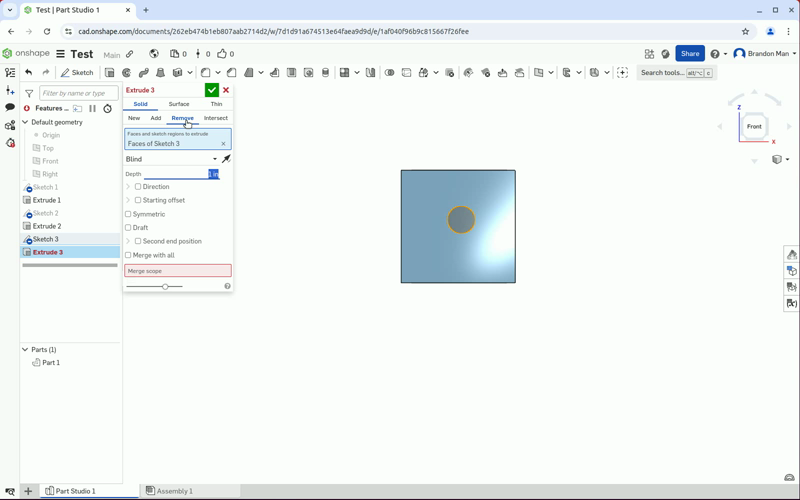
text(61.622)
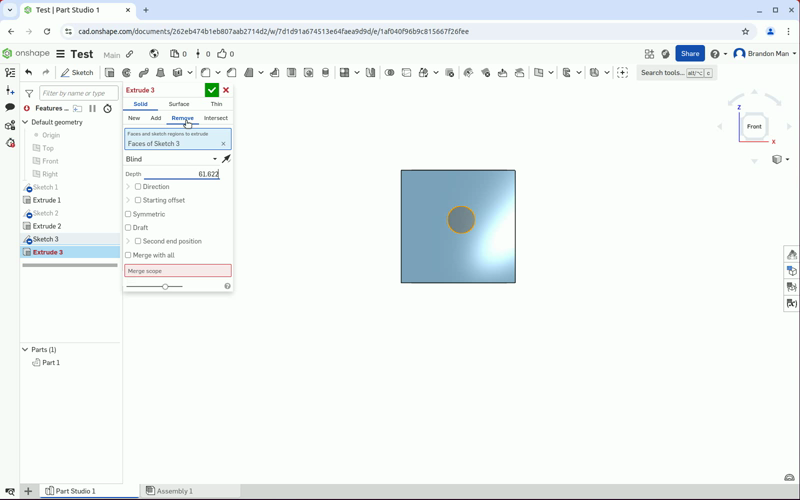
key(tab, 3)
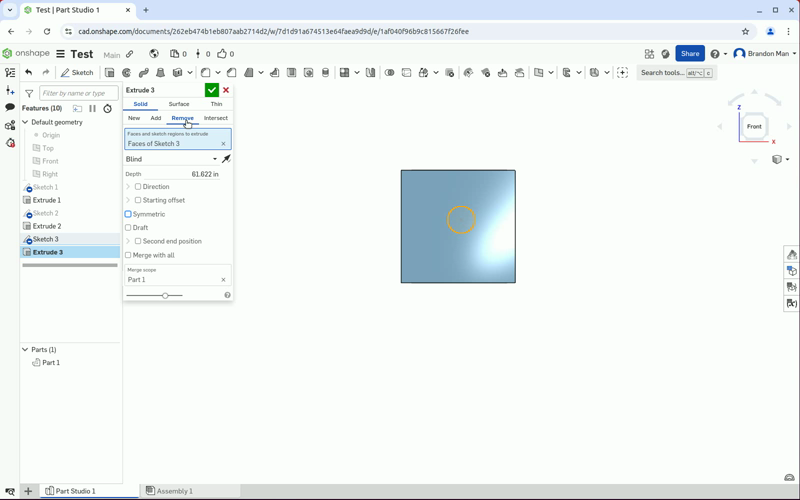
key(space)
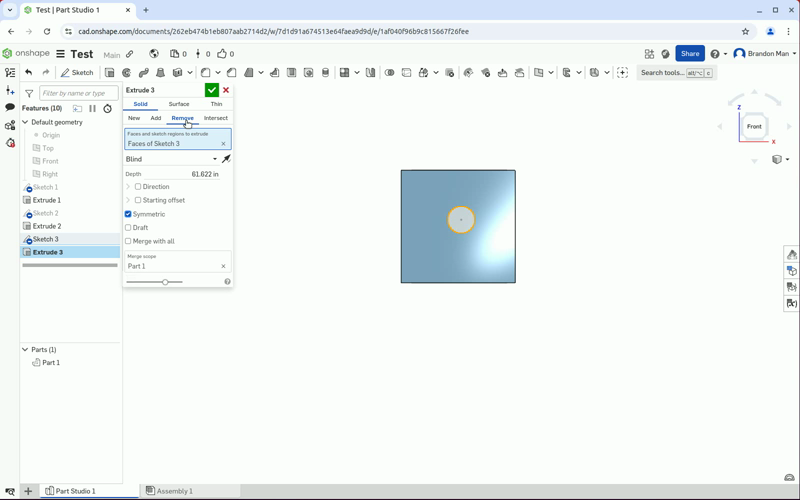
key(tab, 2)
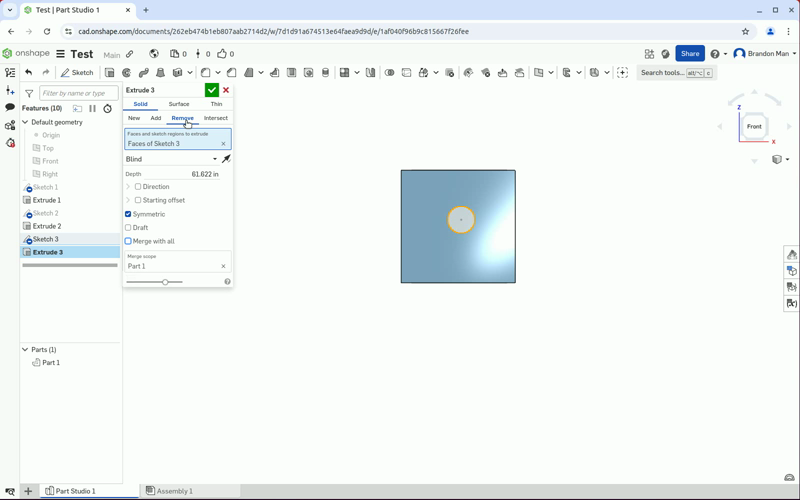
key(space)
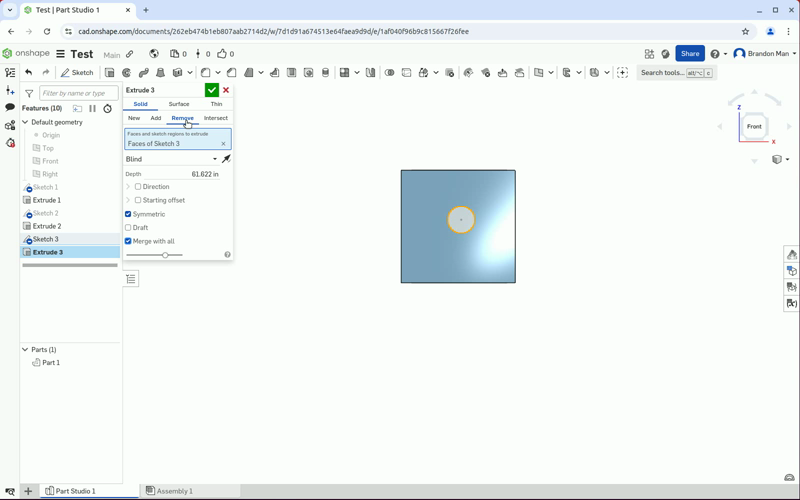
key(enter)
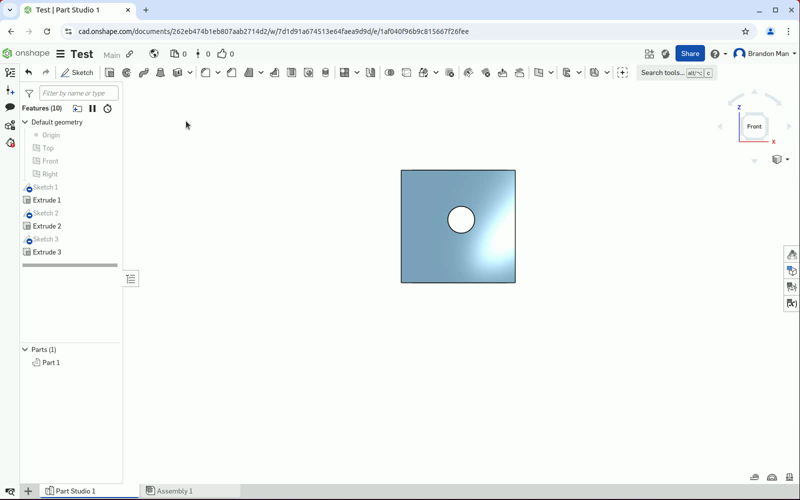
key(shift+h)
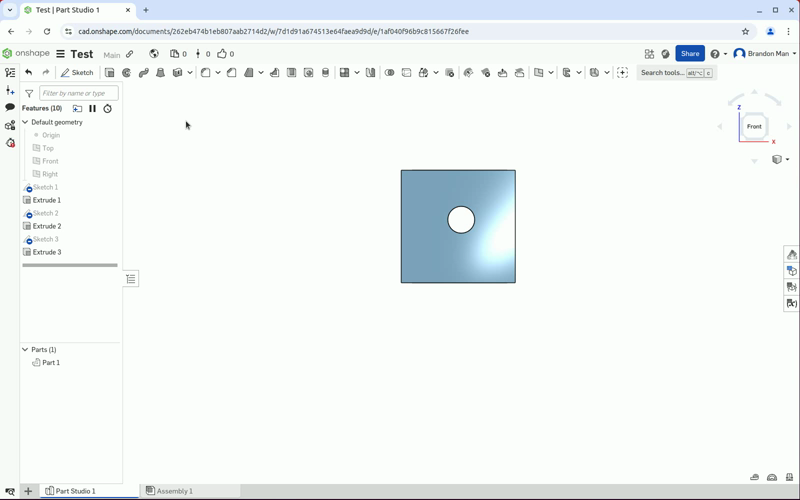
key(shift+h)
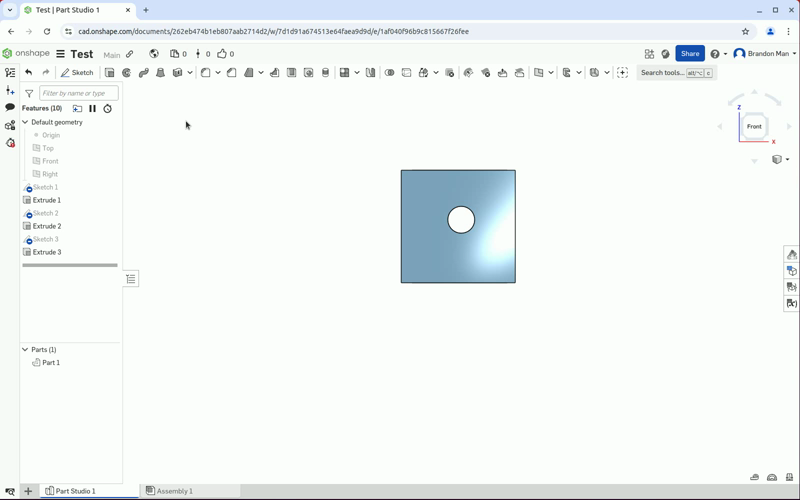
mouse_move(73, 189)
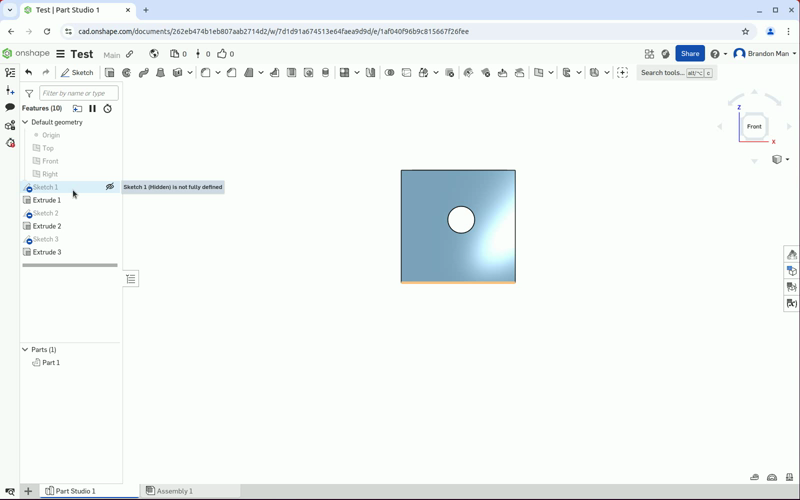
click(73, 189)
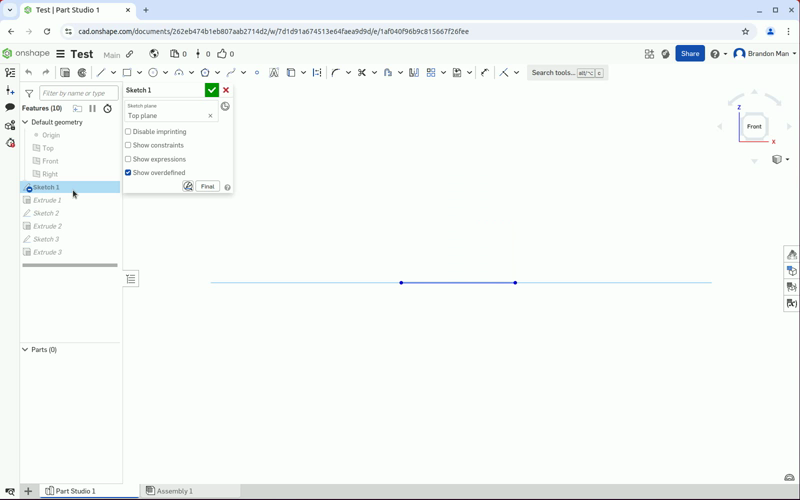
mouse_move(229, 92)
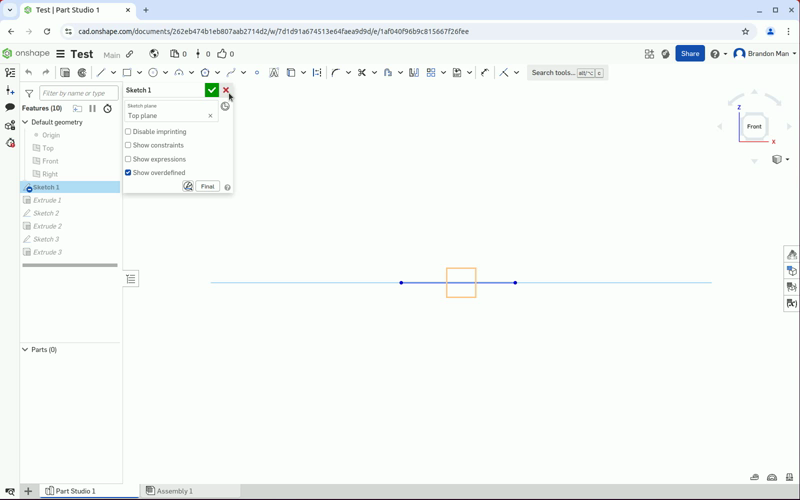
click(229, 92)
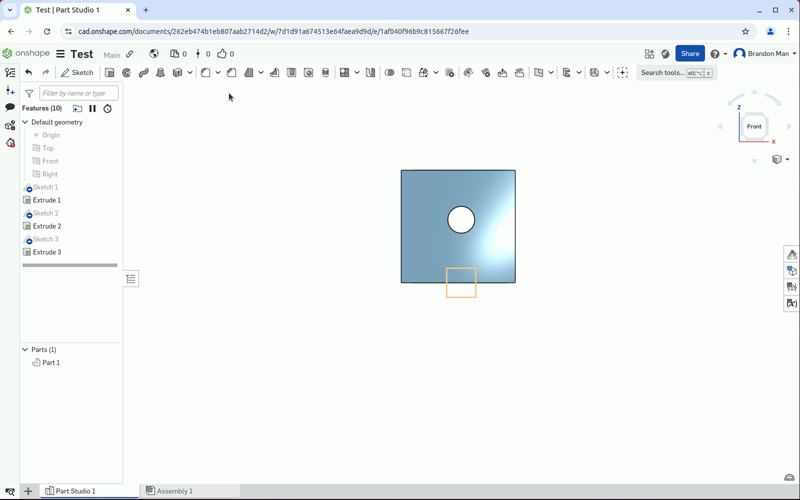
mouse_move(73, 352)
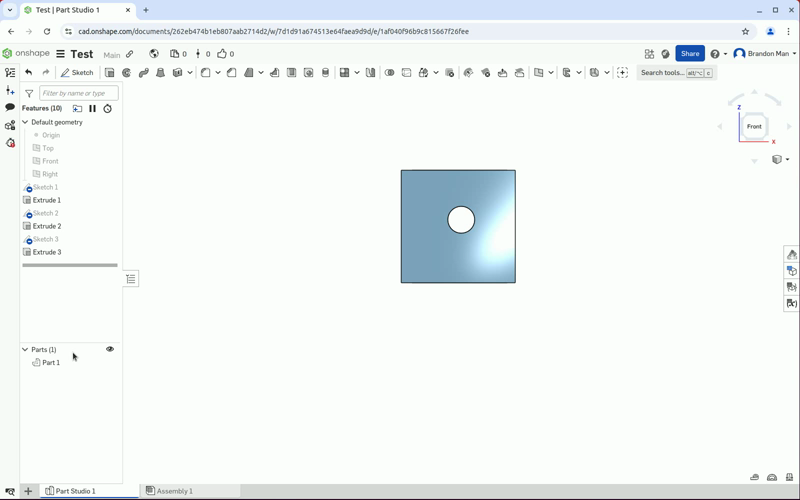
key(y)
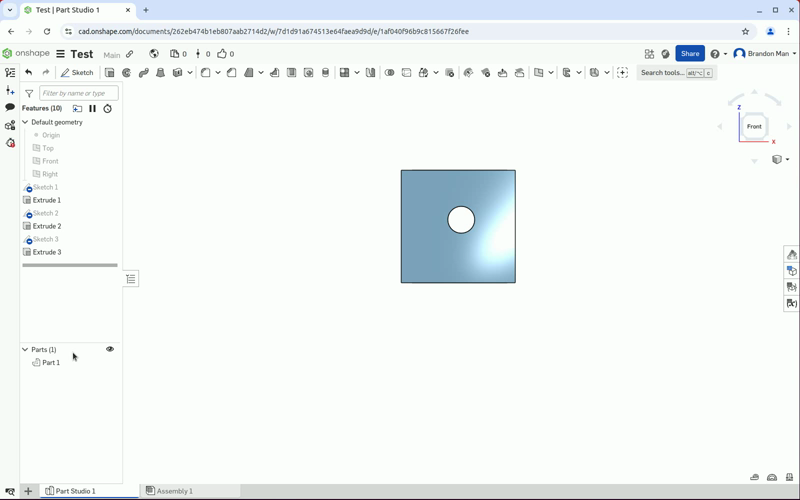
key(shift+p)
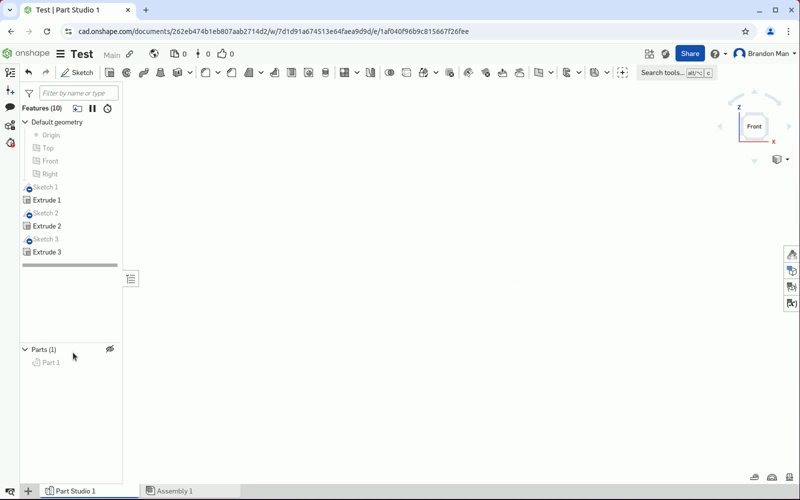
key(space)
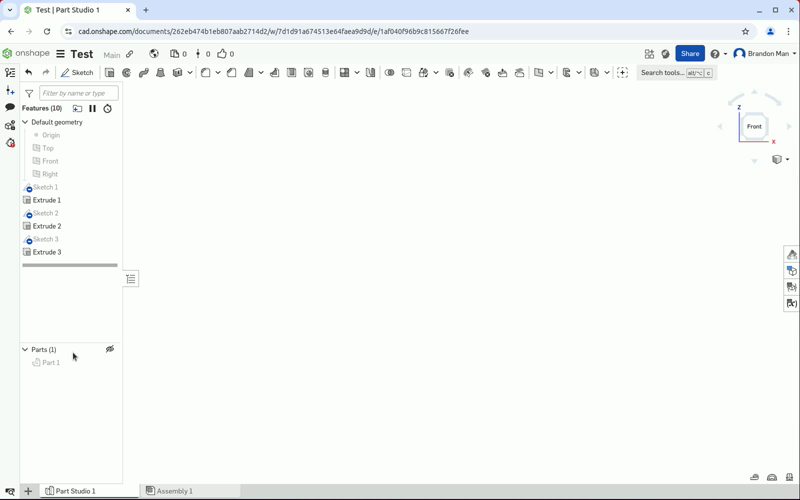
key_down(shift)
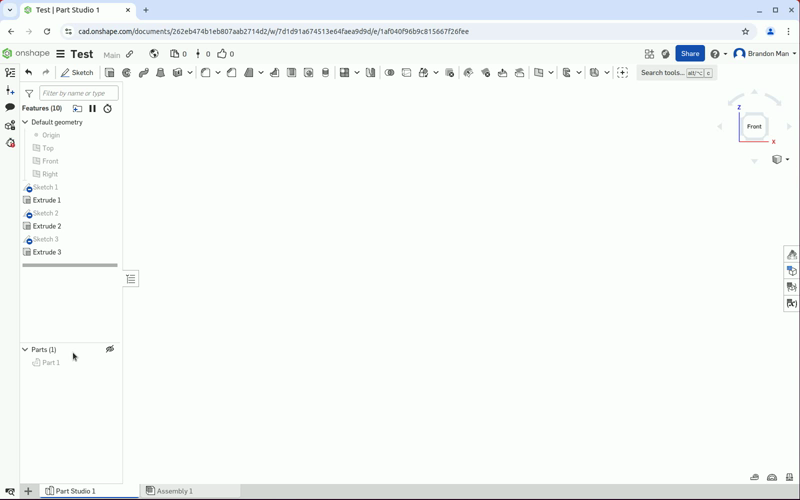
key(left)
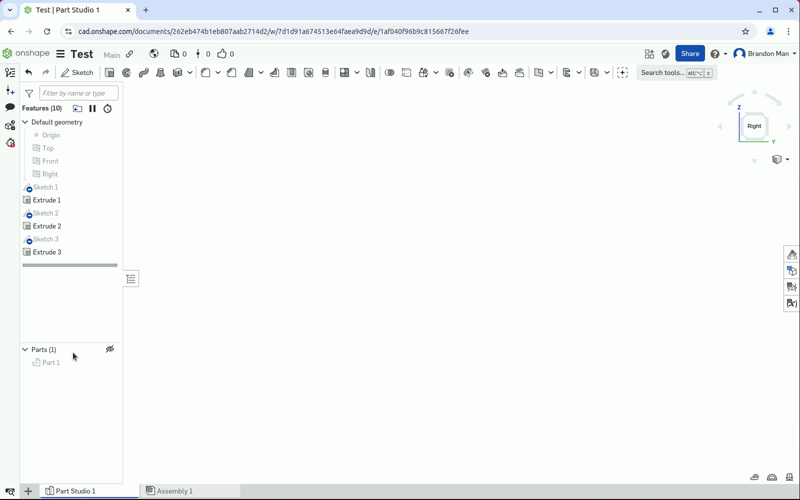
key_up(shift)
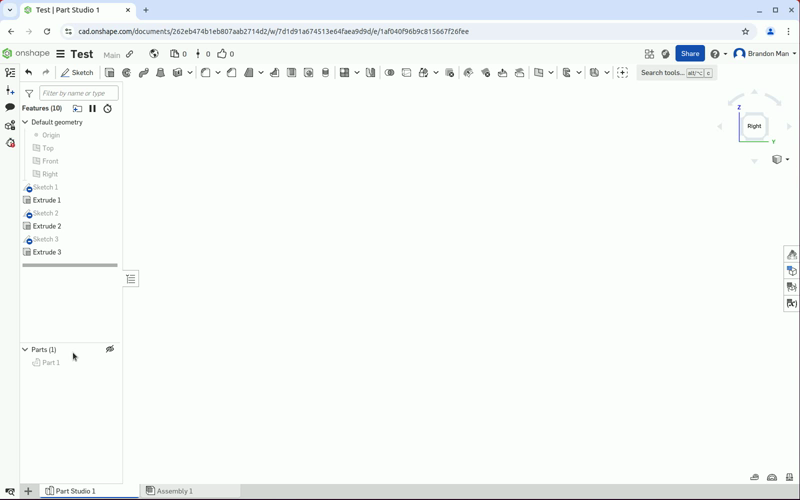
mouse_move(73, 352)
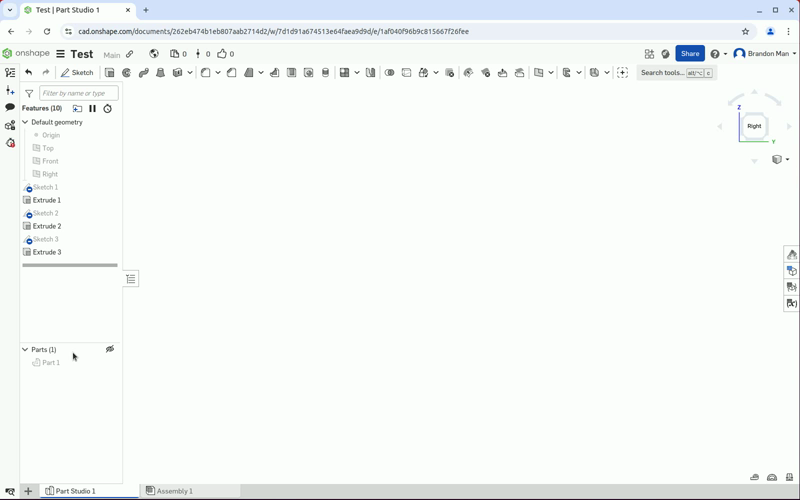
key(shift+y)
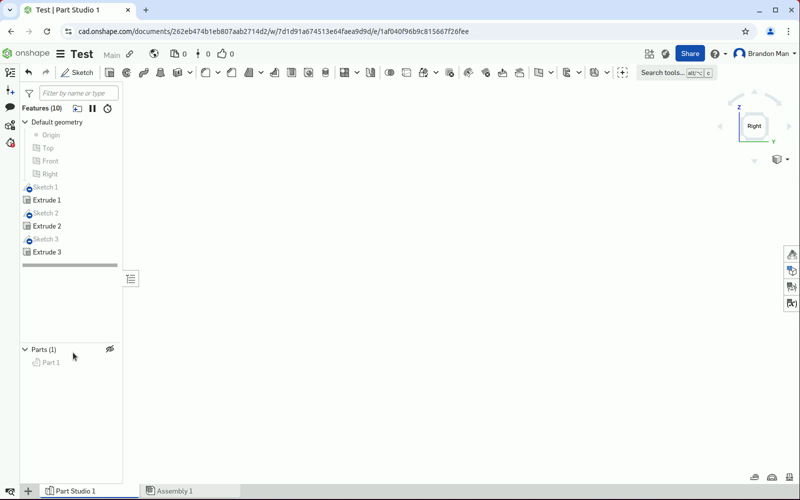
key(shift+s)
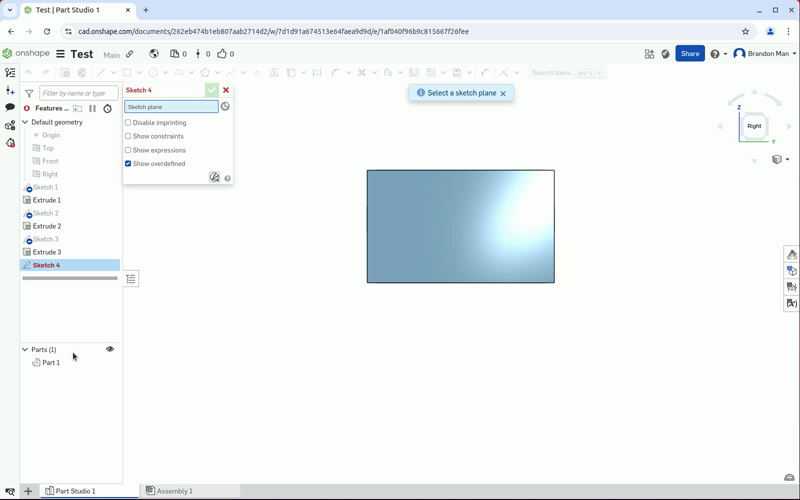
mouse_move(73, 176)
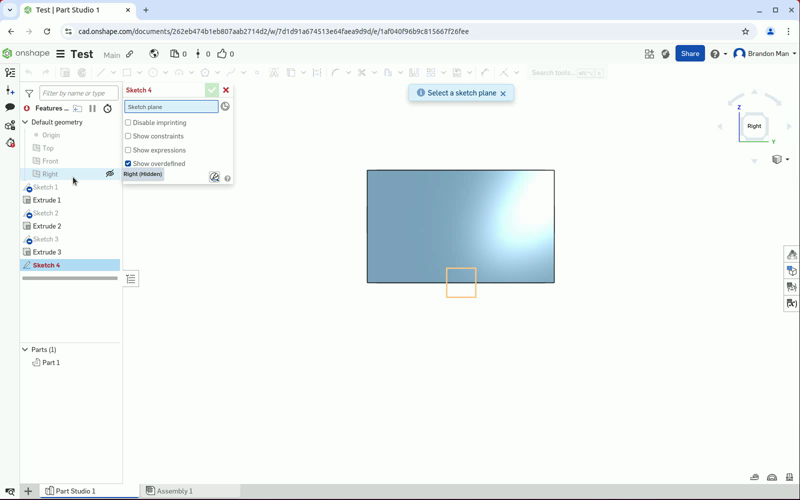
click(73, 176)
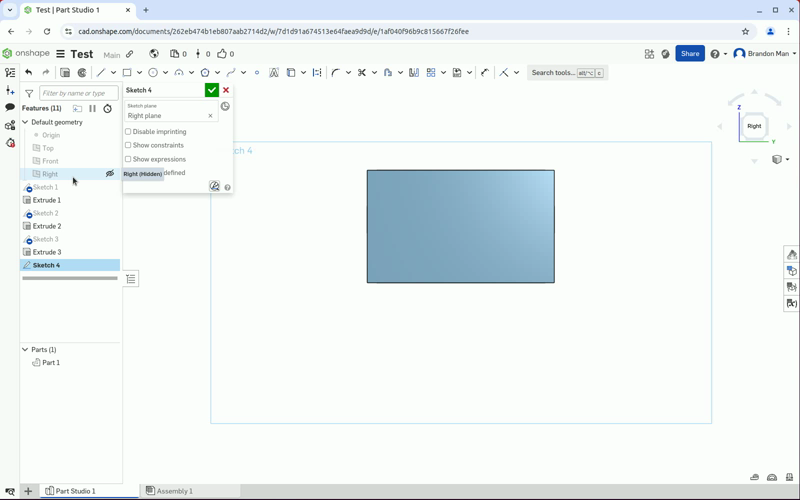
mouse_move(73, 352)
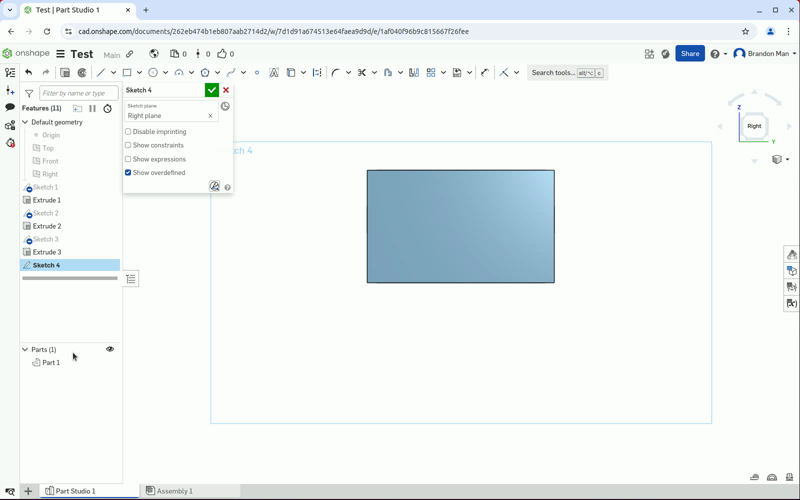
key(y)
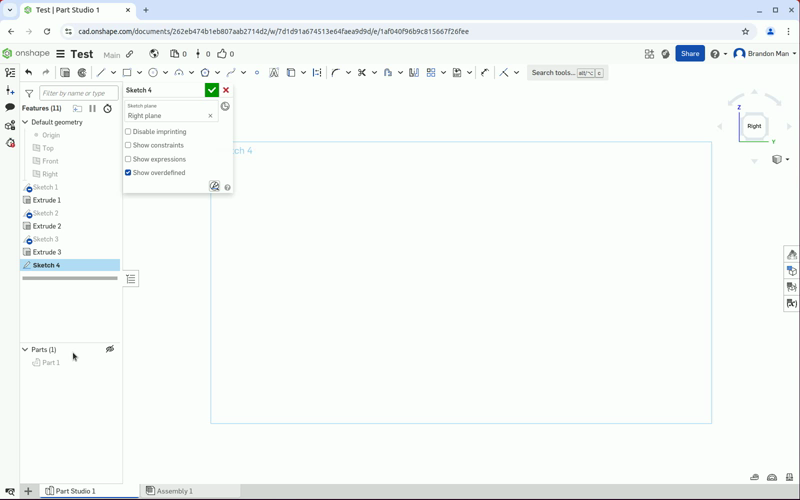
key(l)
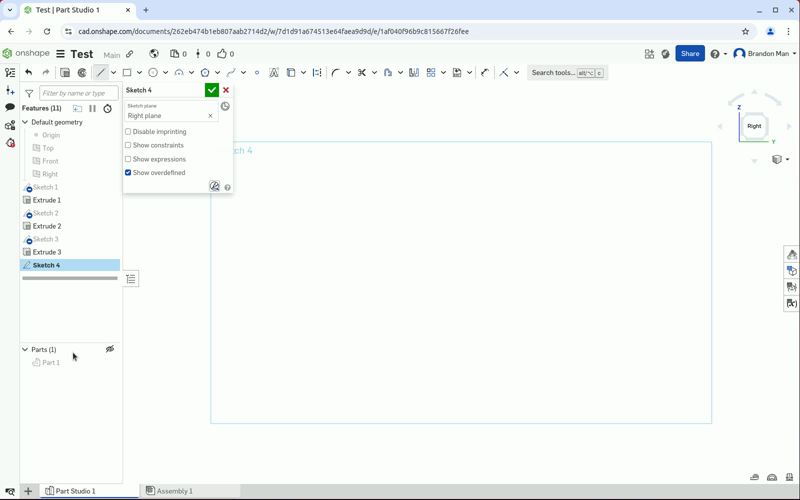
key_down(shift)
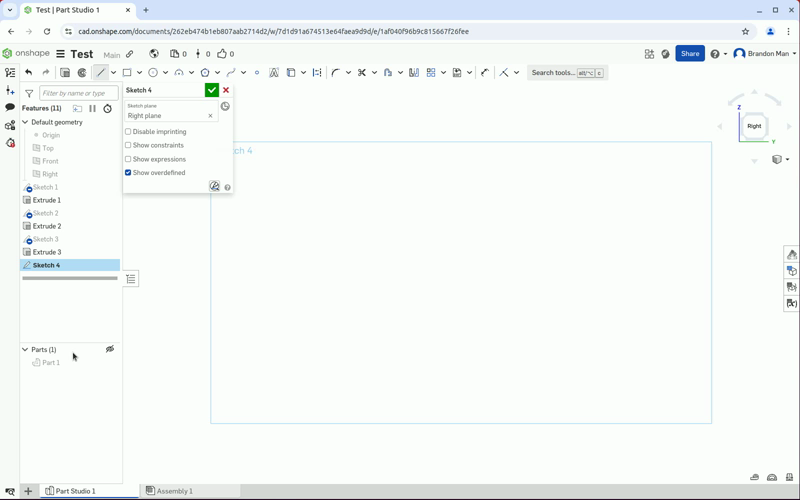
mouse_move(423, 207)
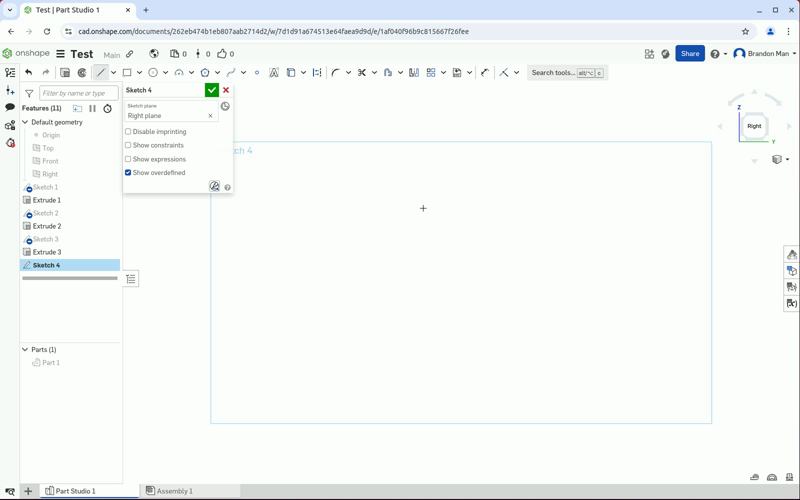
click(423, 207)
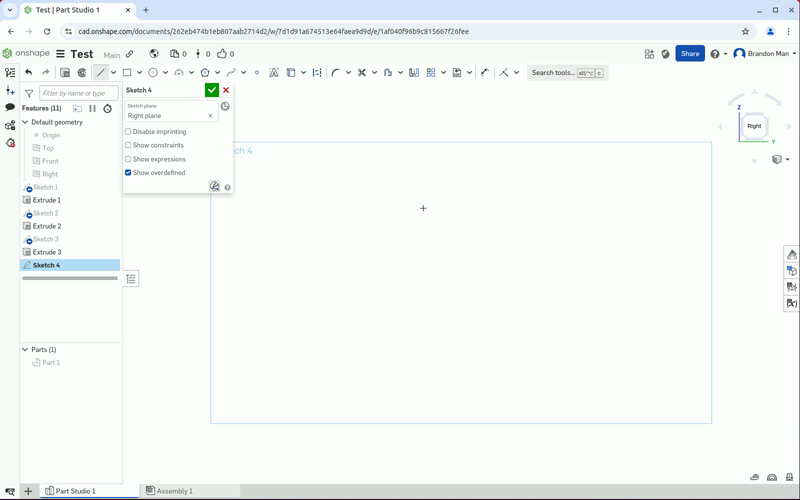
key_up(shift)
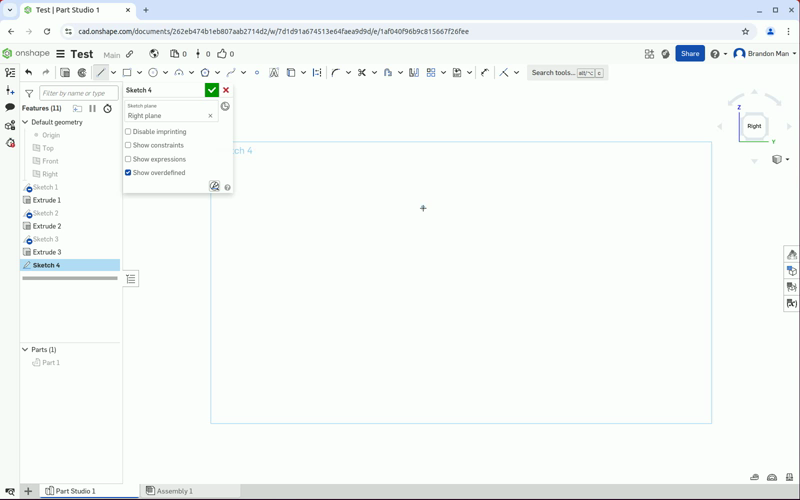
key_down(shift)
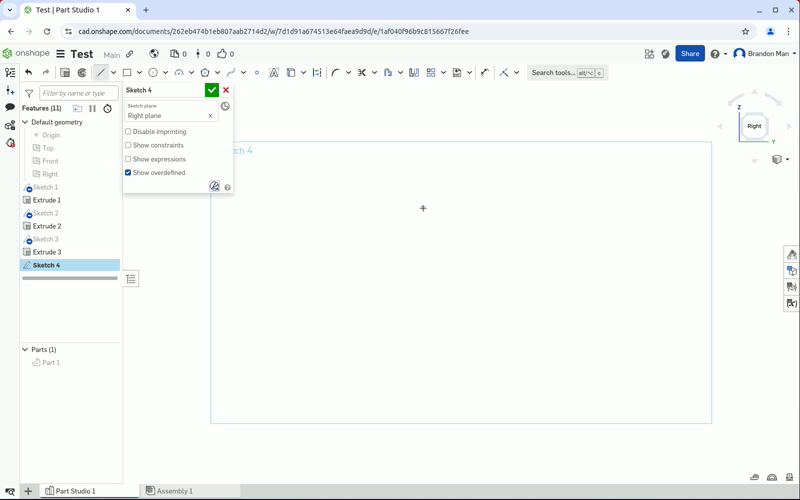
mouse_move(498, 207)
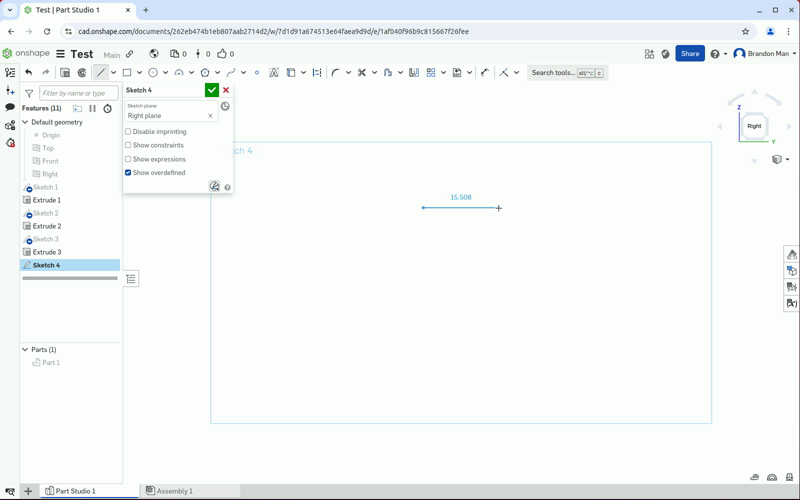
click(498, 207)
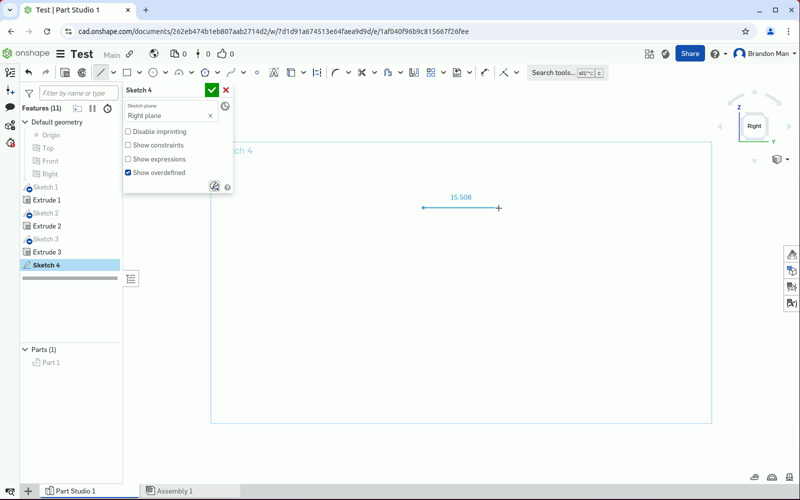
key_up(shift)
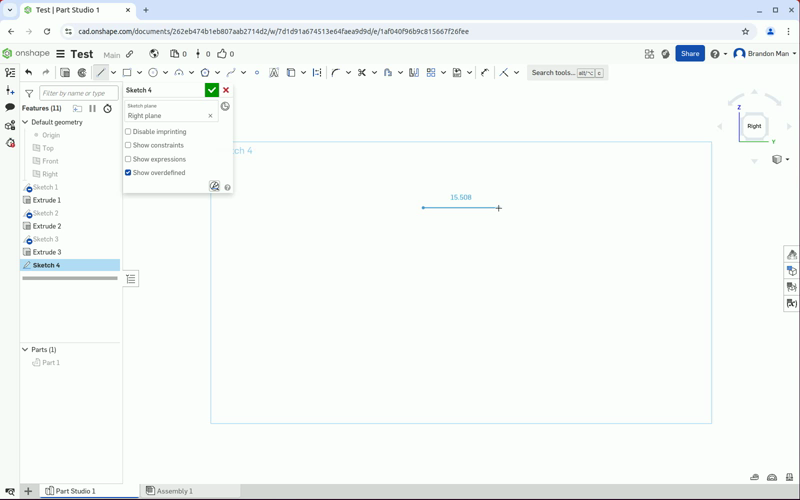
key_down(shift)
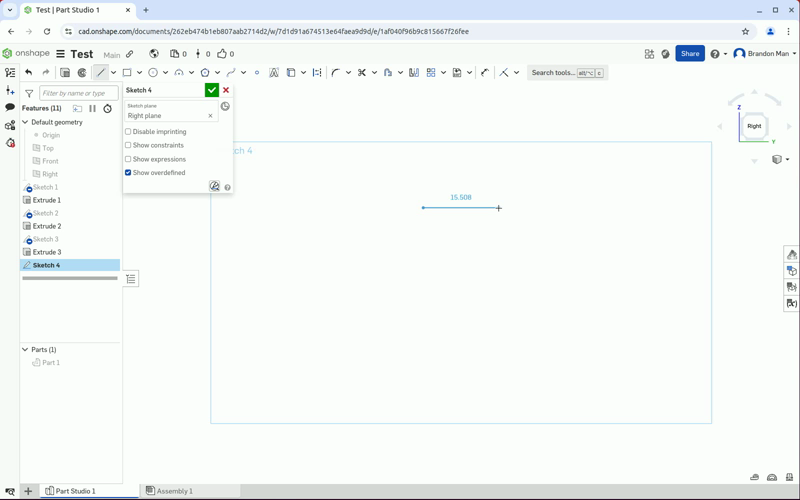
mouse_move(528, 207)
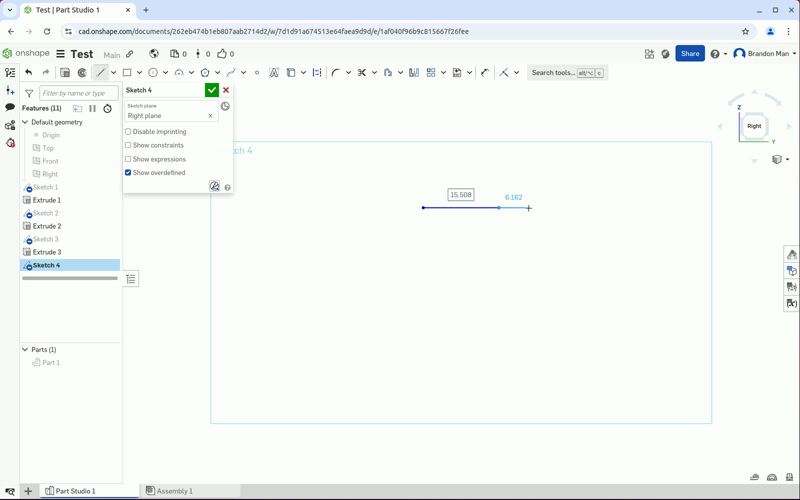
mouse_move(498, 170)
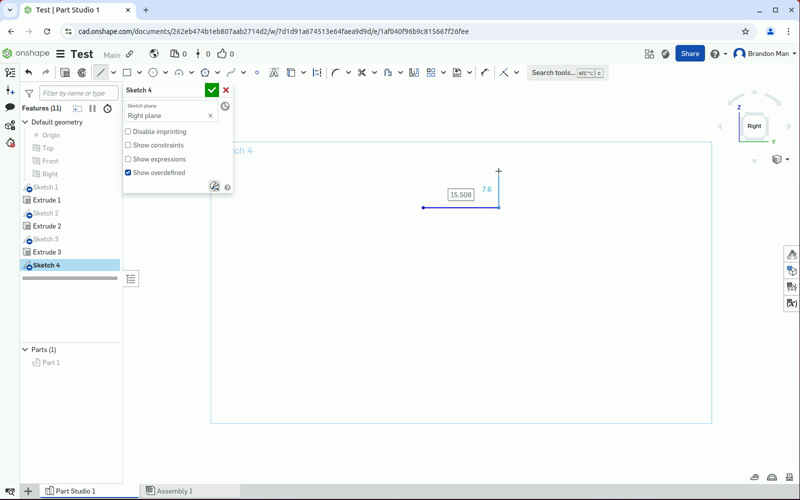
click(498, 170)
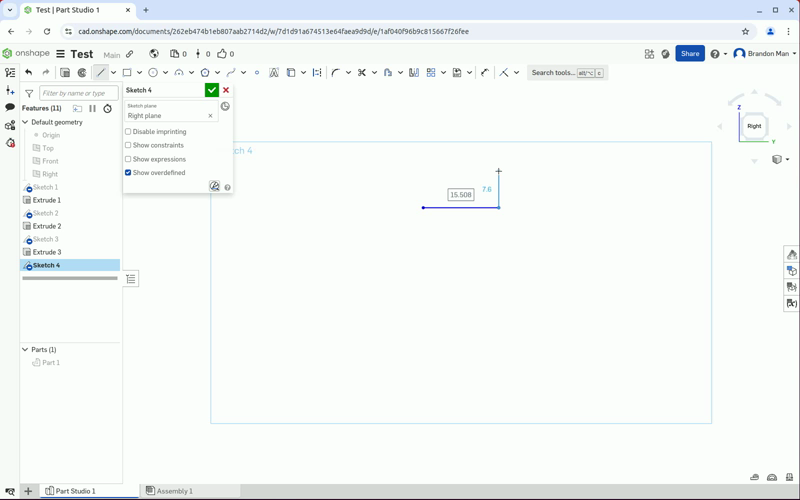
key_up(shift)
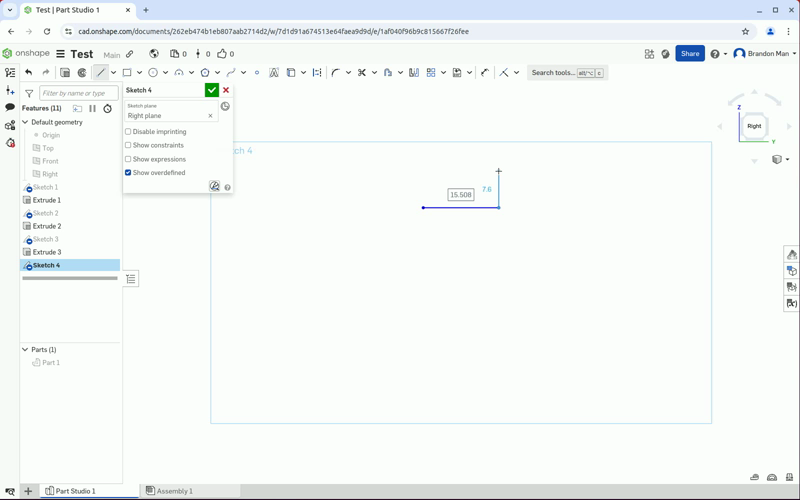
key_down(shift)
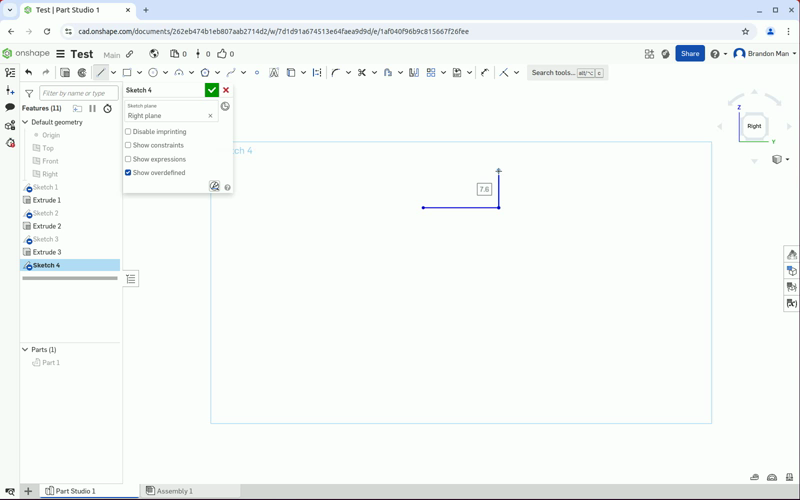
mouse_move(423, 170)
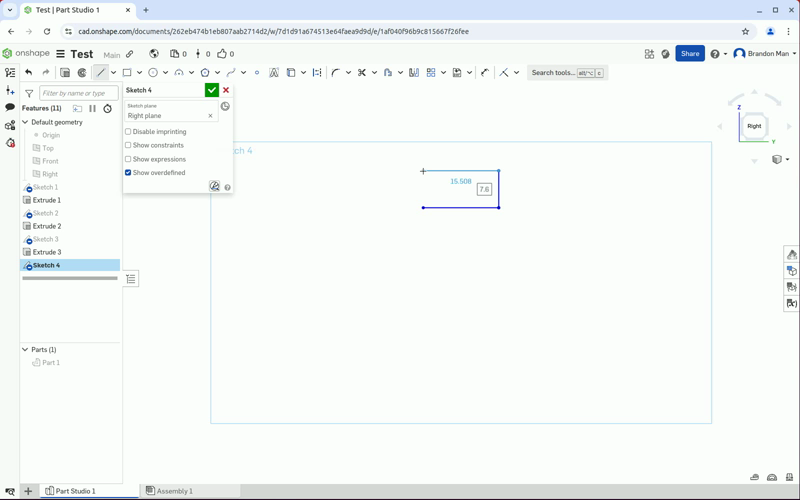
click(423, 170)
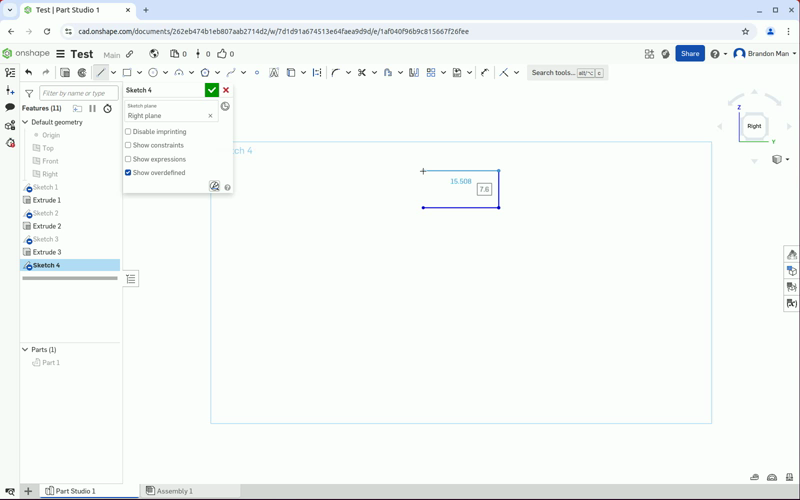
key_up(shift)
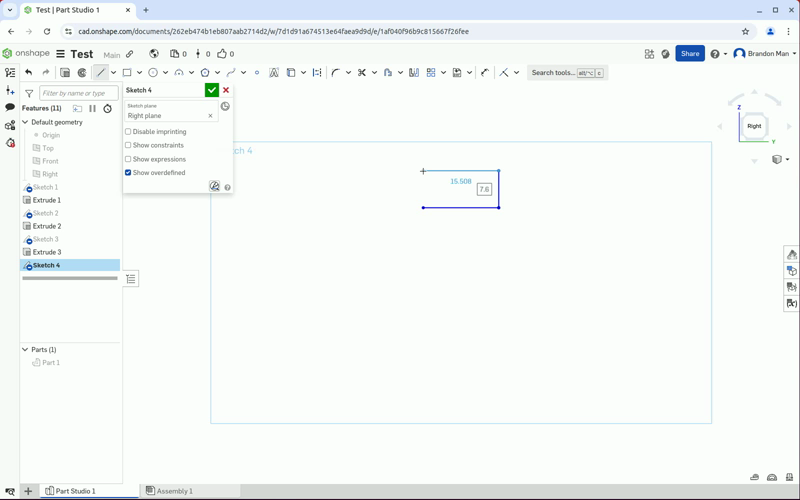
mouse_move(453, 170)
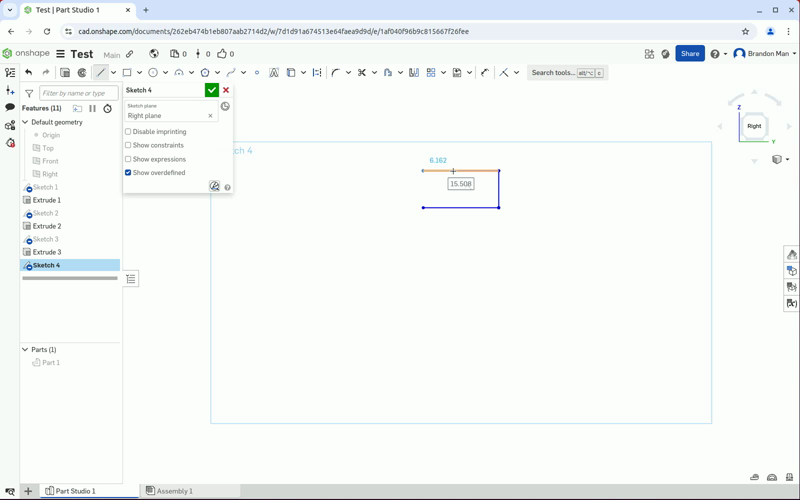
key_down(shift)
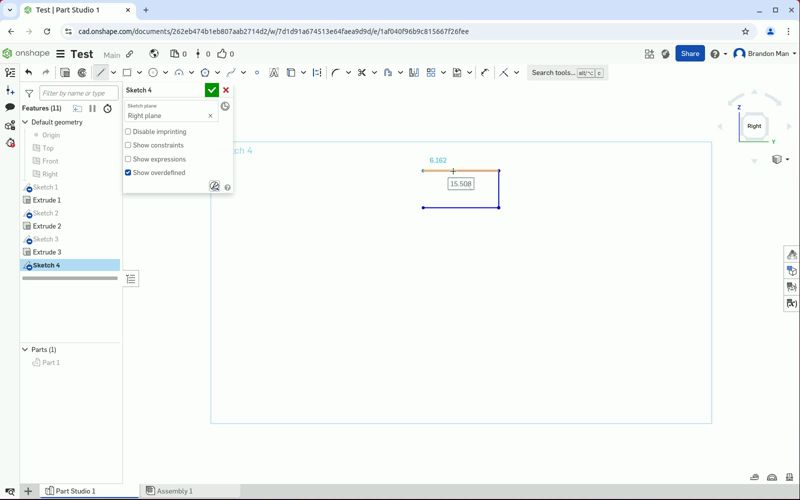
mouse_move(423, 207)
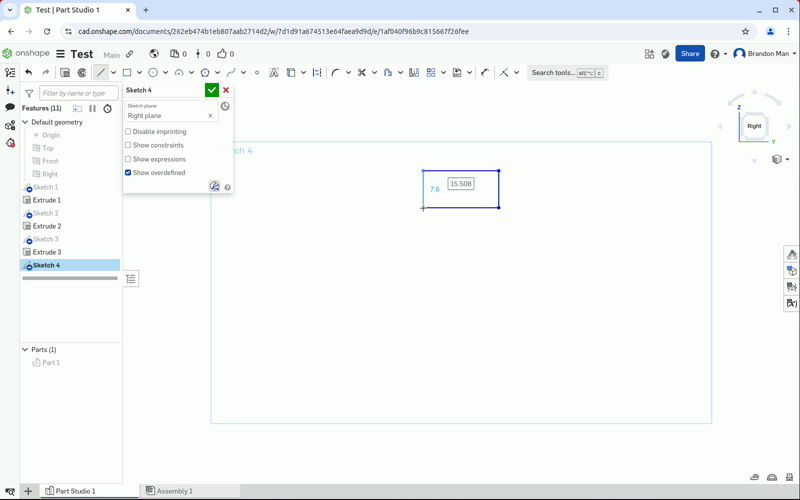
key_up(shift)
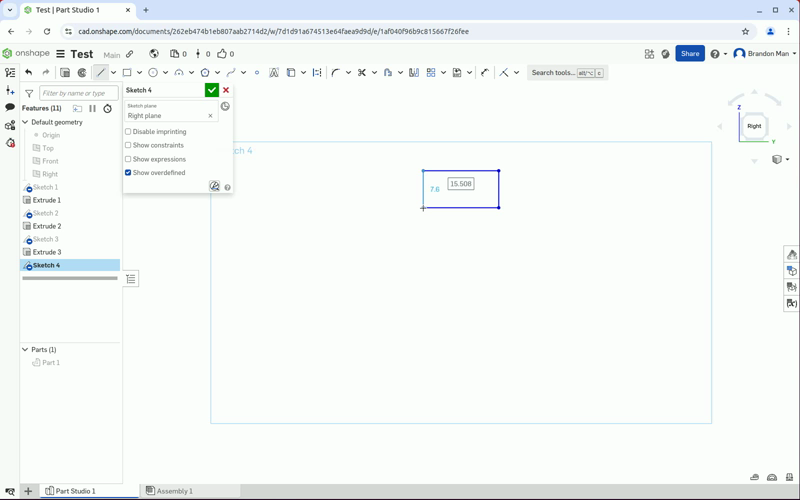
click(423, 207)
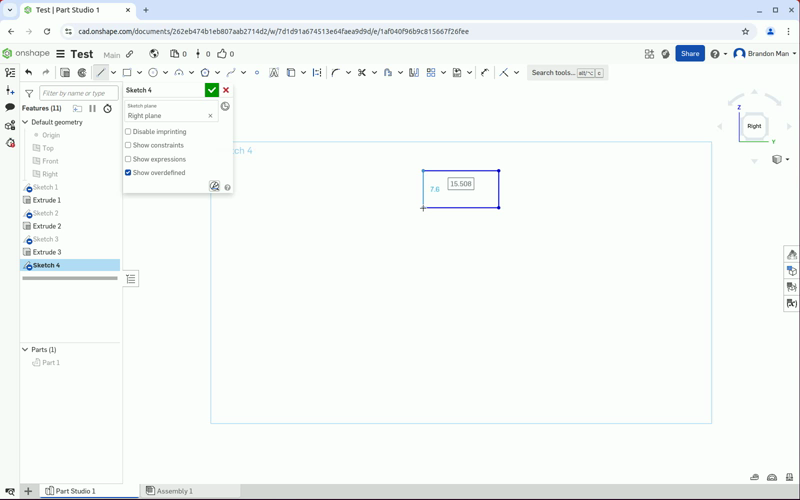
key(esc)
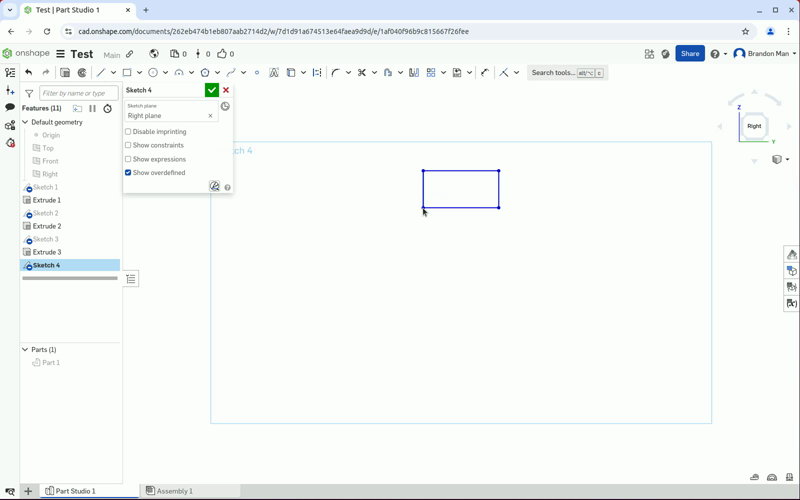
mouse_move(441, 203)
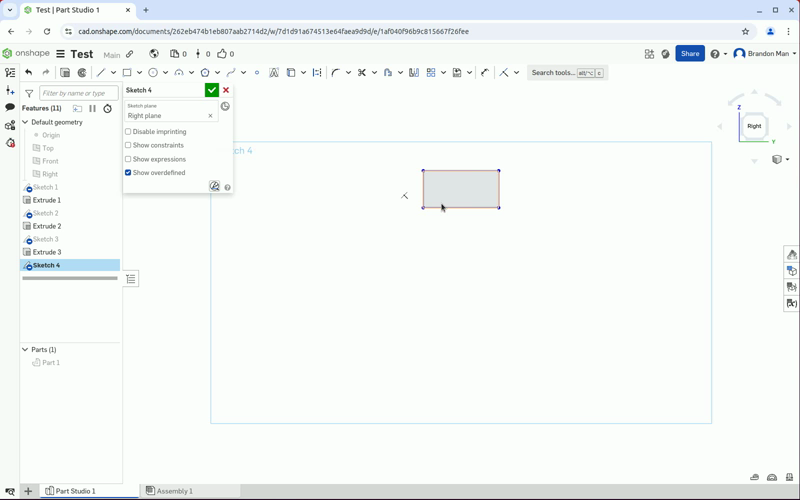
click(441, 203)
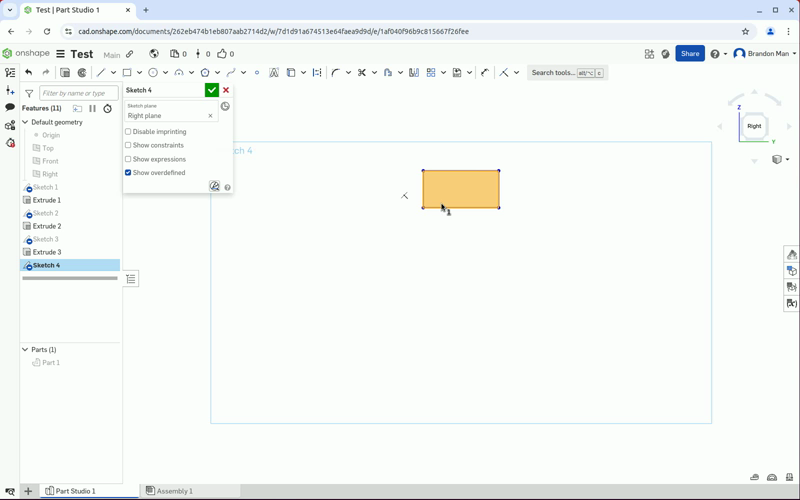
mouse_move(73, 352)
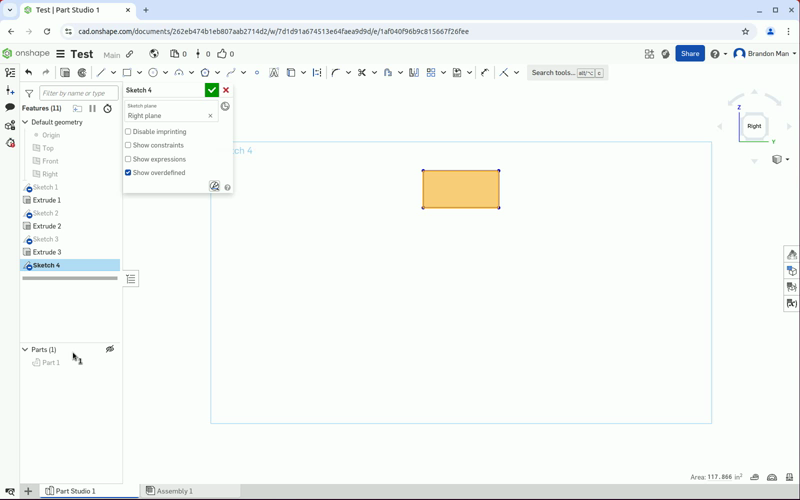
key(shift+y)
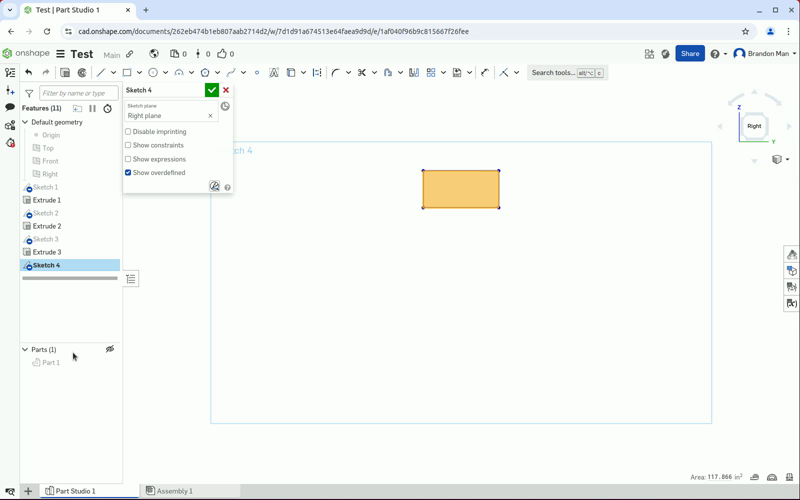
key(shift+e)
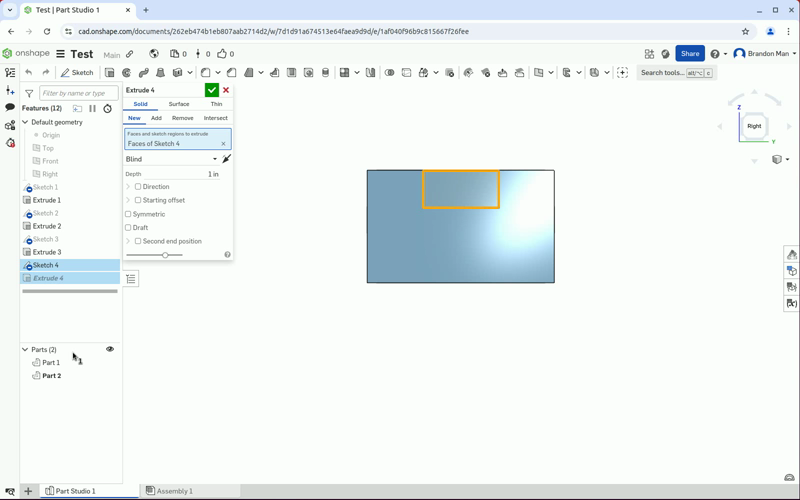
mouse_move(143, 106)
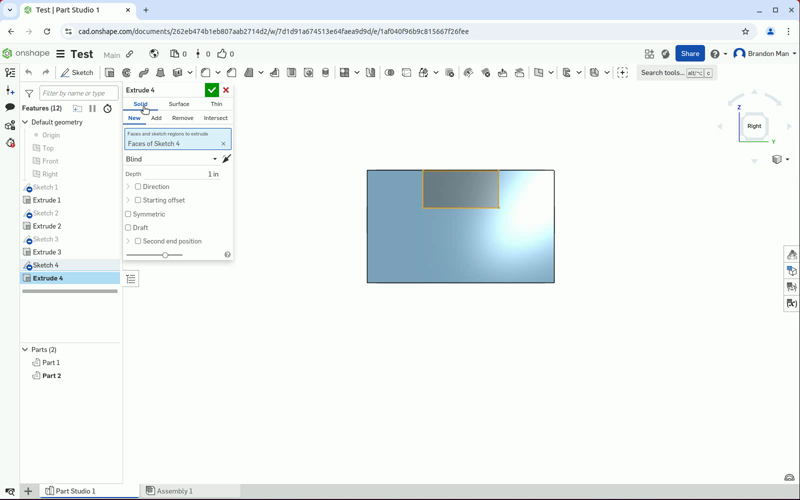
click(143, 106)
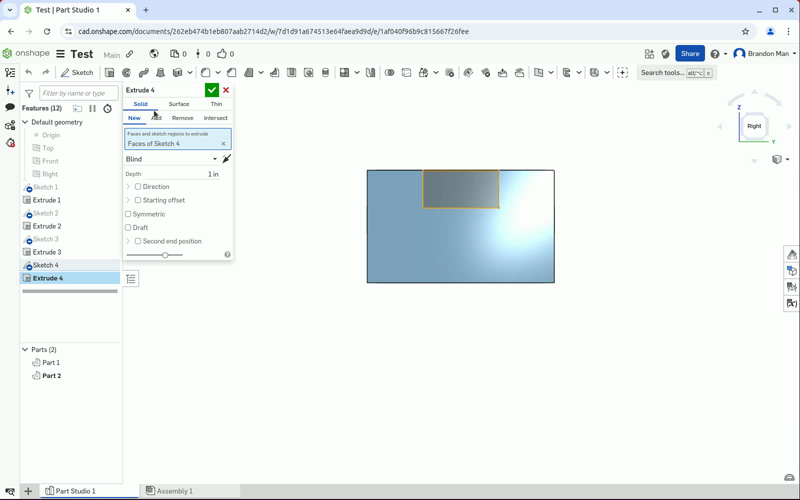
mouse_move(186, 120)
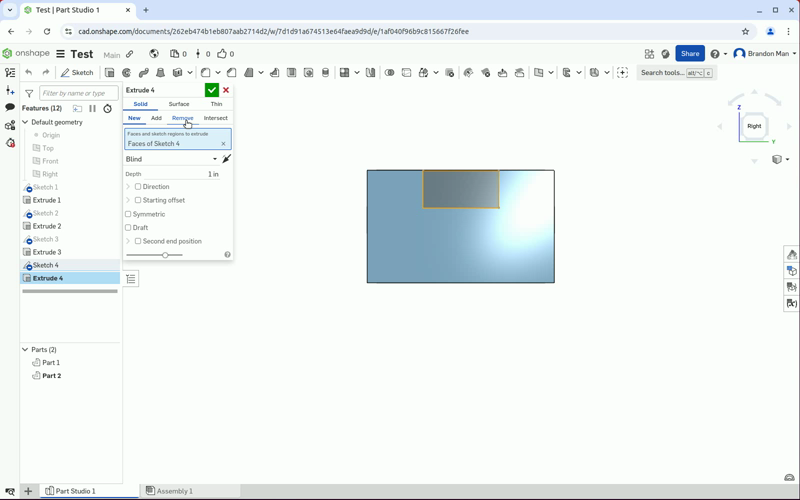
click(186, 120)
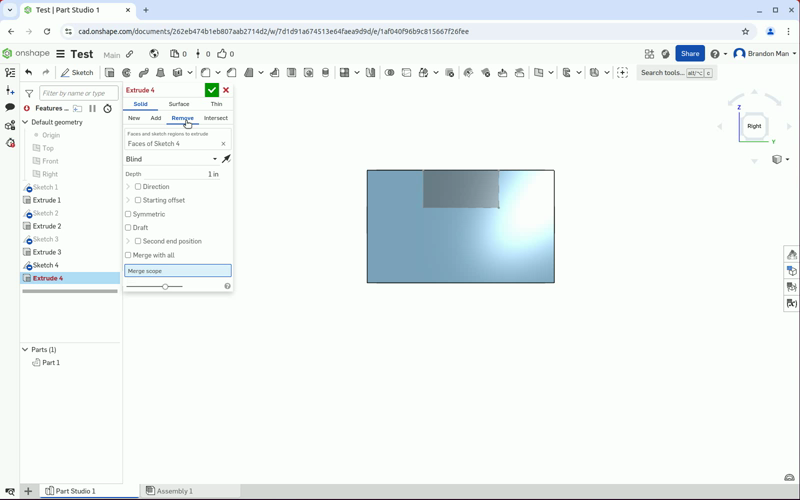
key(tab, 4)
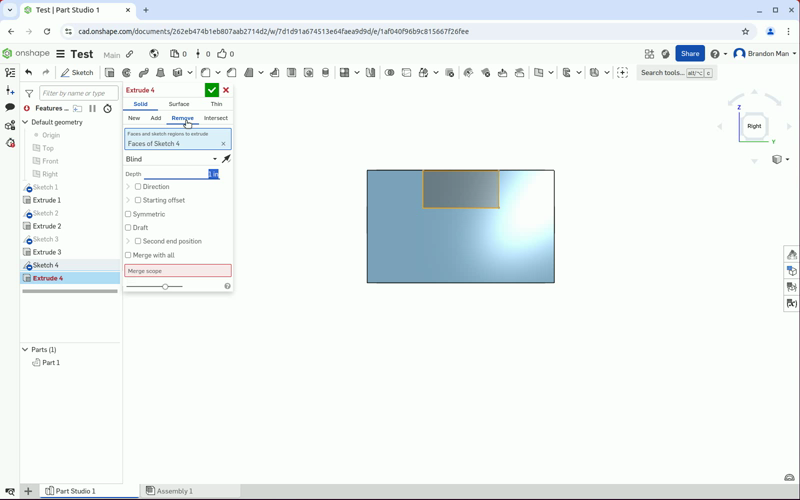
text(35.626)
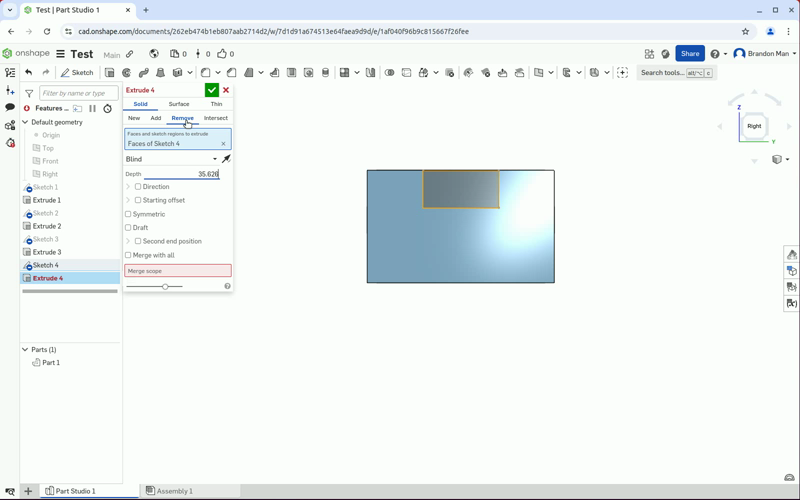
key(tab, 3)
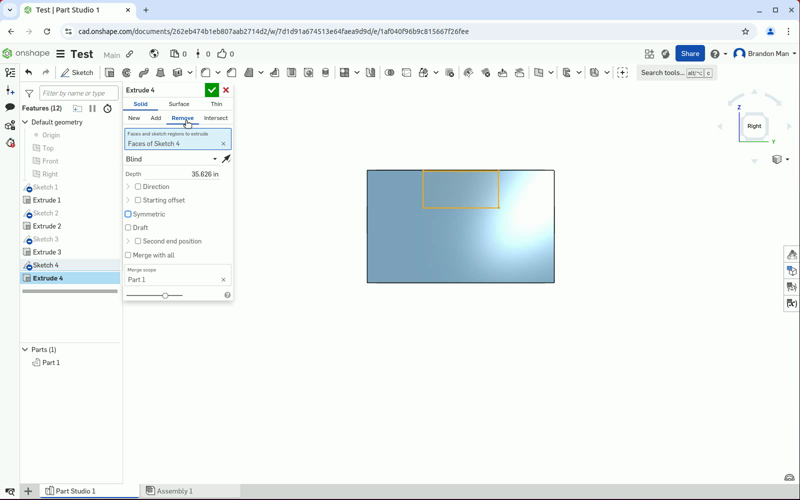
key(space)
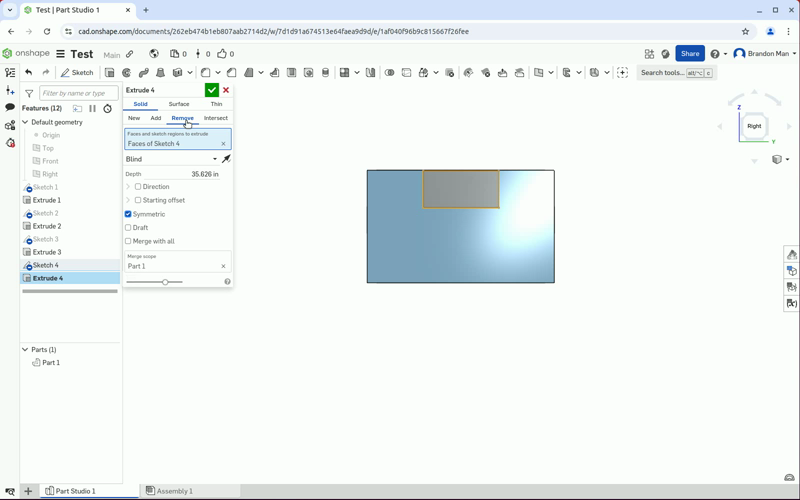
key(tab, 2)
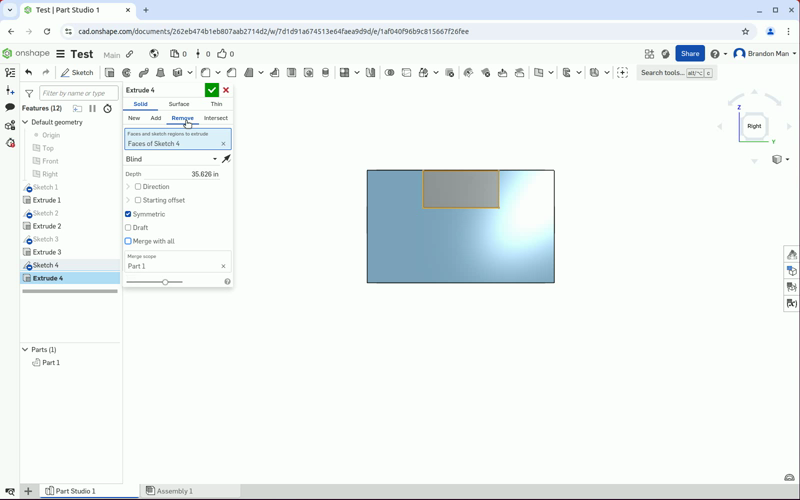
key(space)
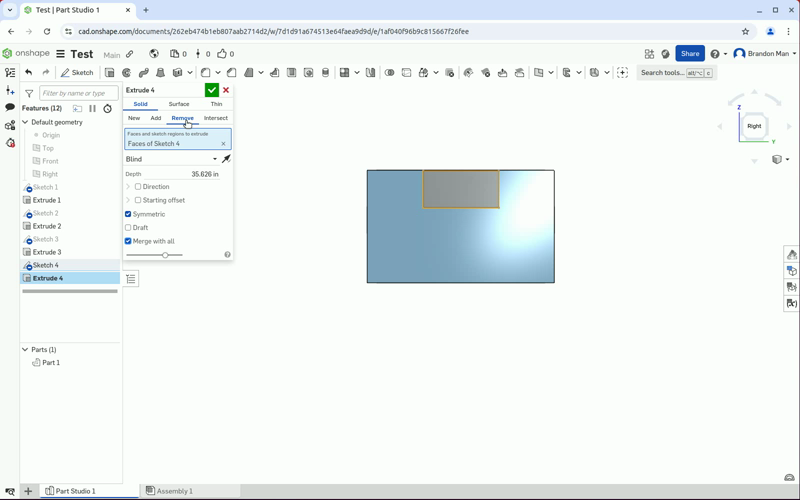
key(enter)
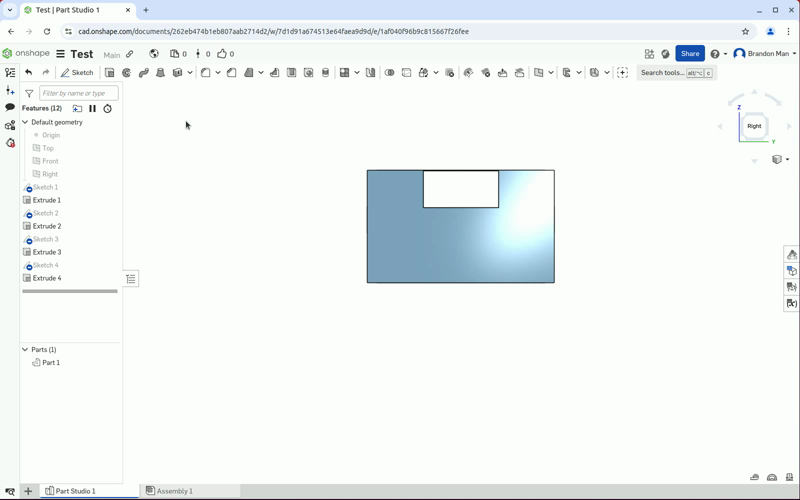
key(shift+h)
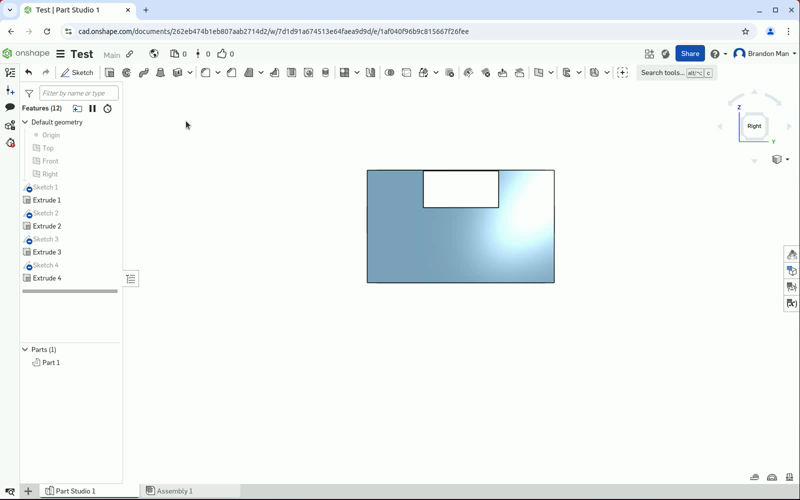
key(shift+h)
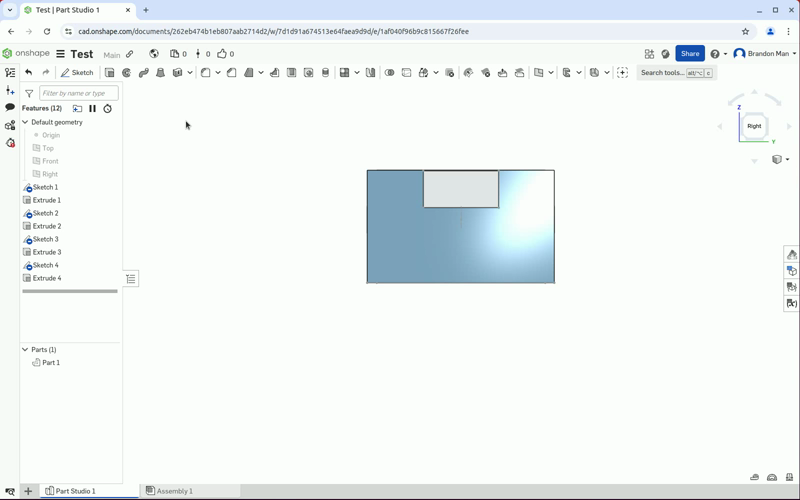
key(shift+7)
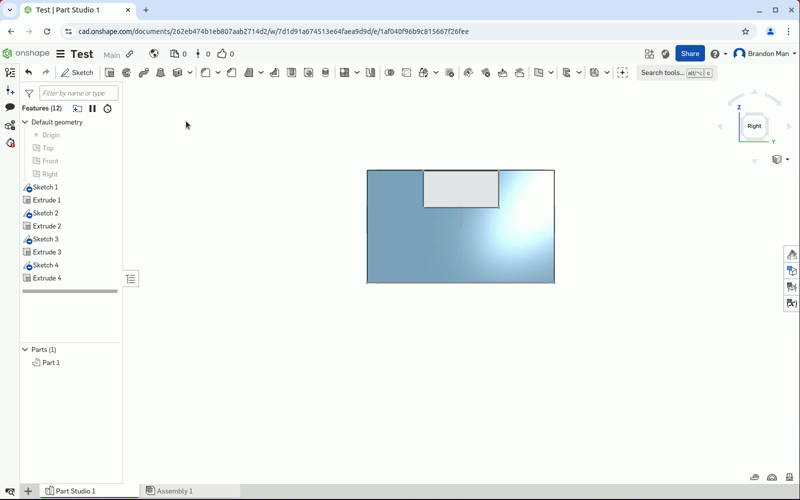
key(right, 2)
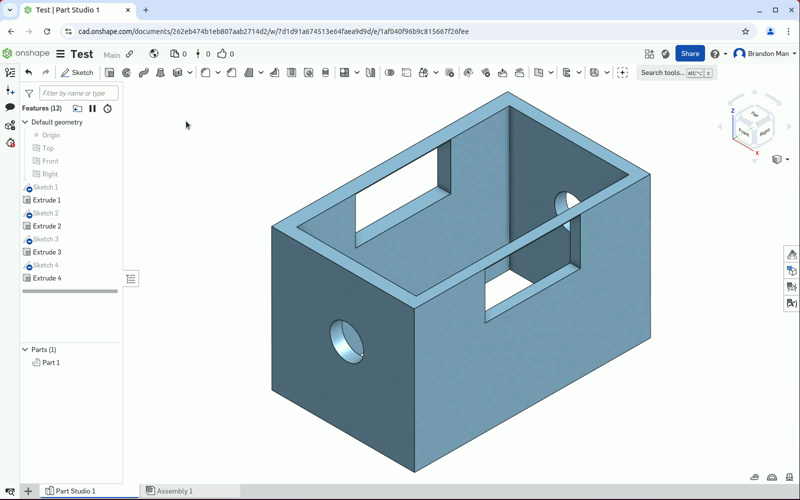
key(down, 2)
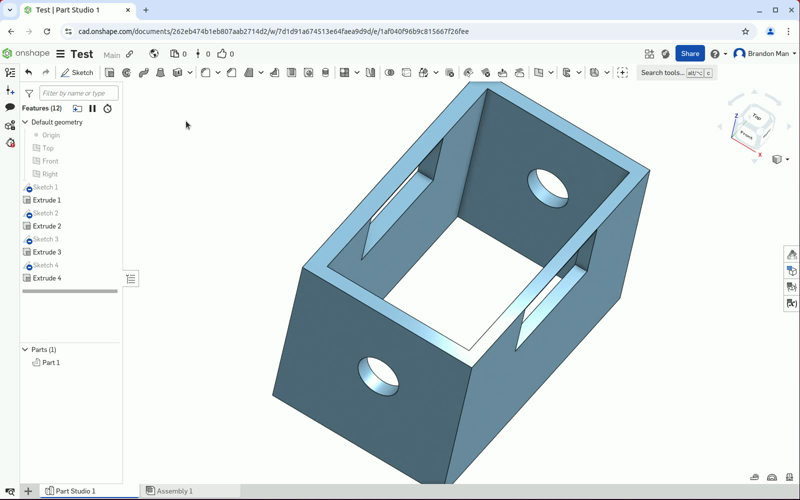
key(up, 2)
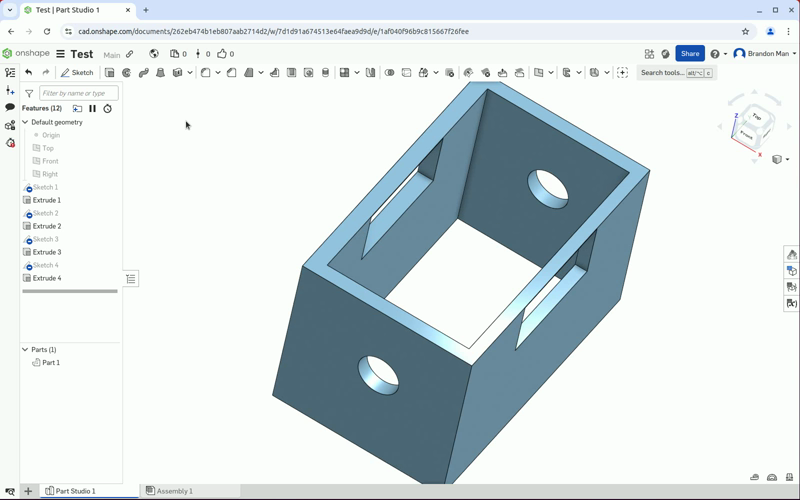
key(left, 2)
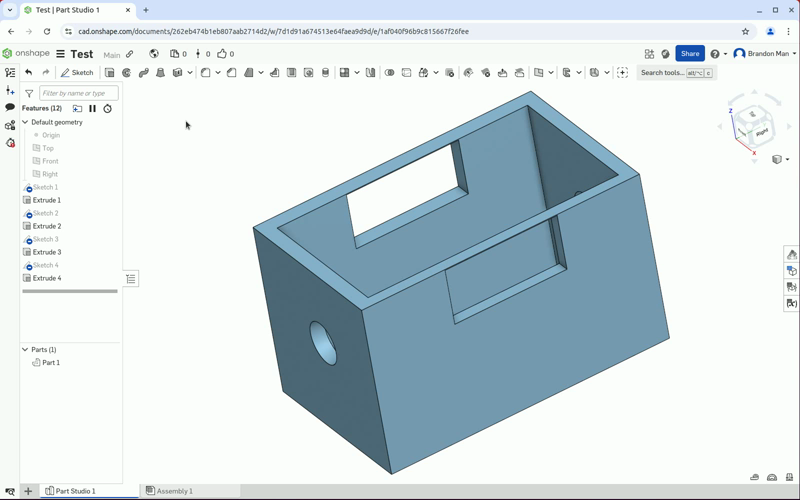
mouse_move(73, 189)
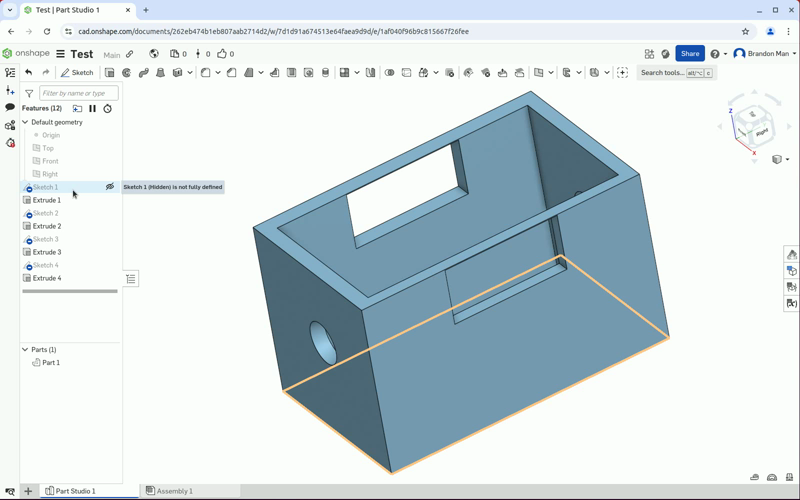
click(73, 189)